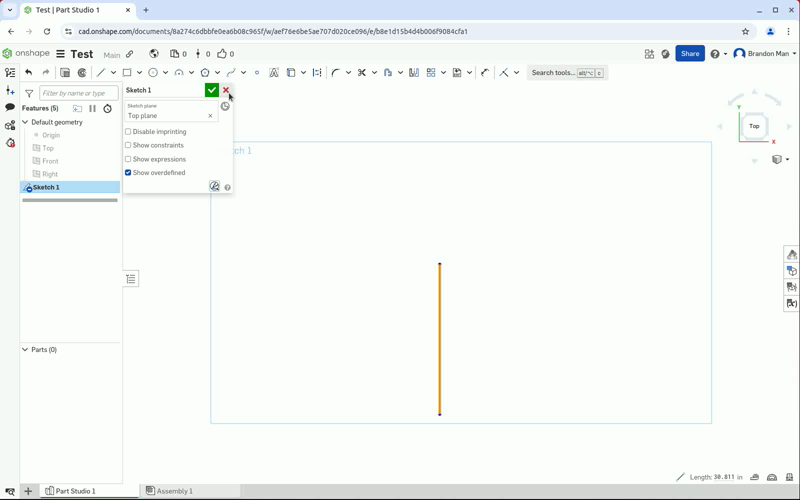
key(shift+h)
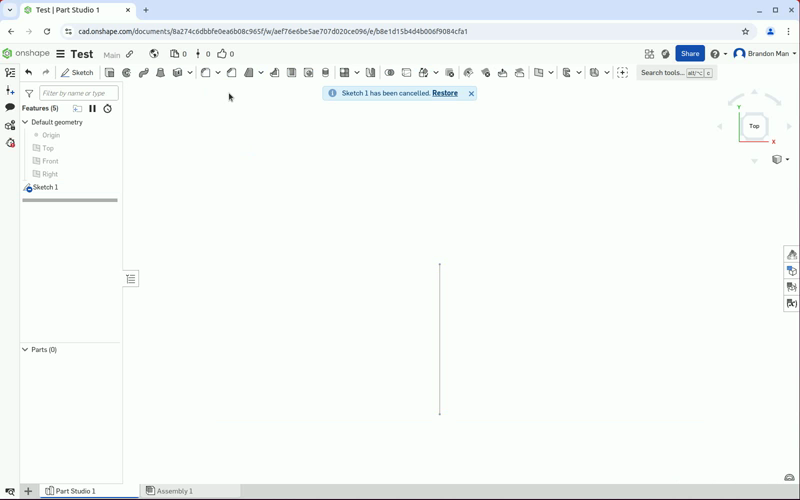
key(shift+s)
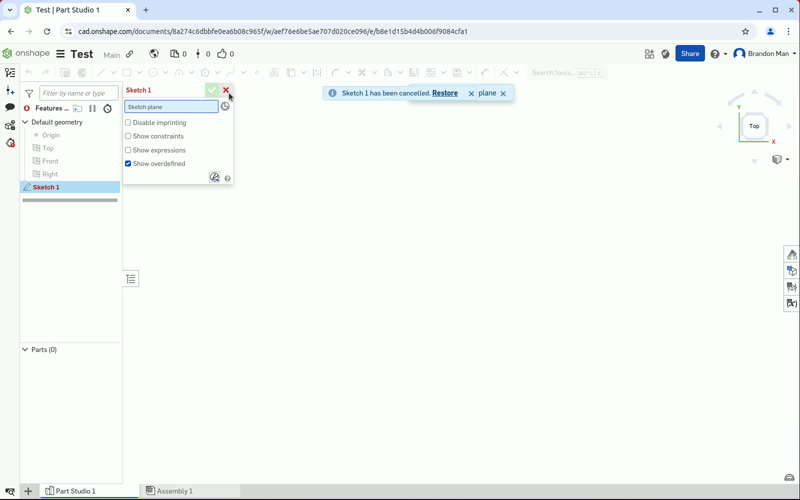
mouse_move(73, 150)
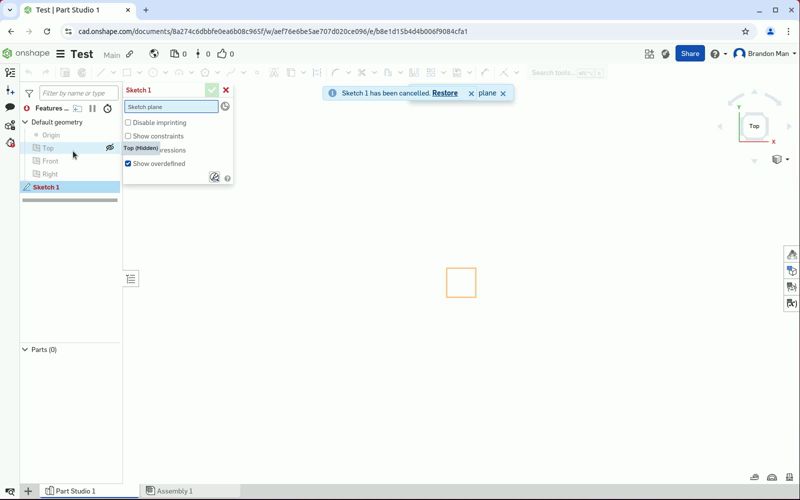
click(73, 150)
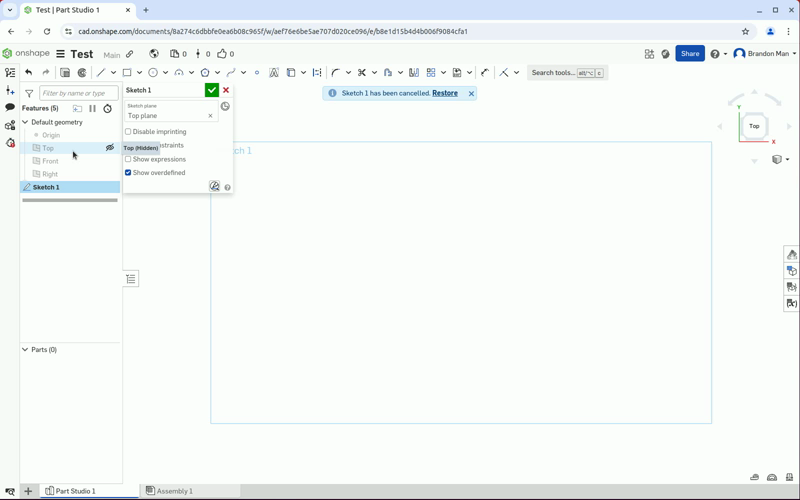
mouse_move(73, 352)
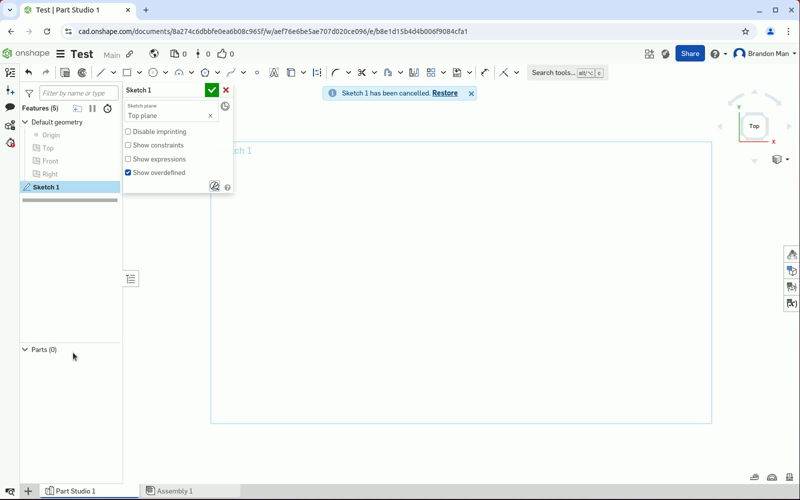
key(y)
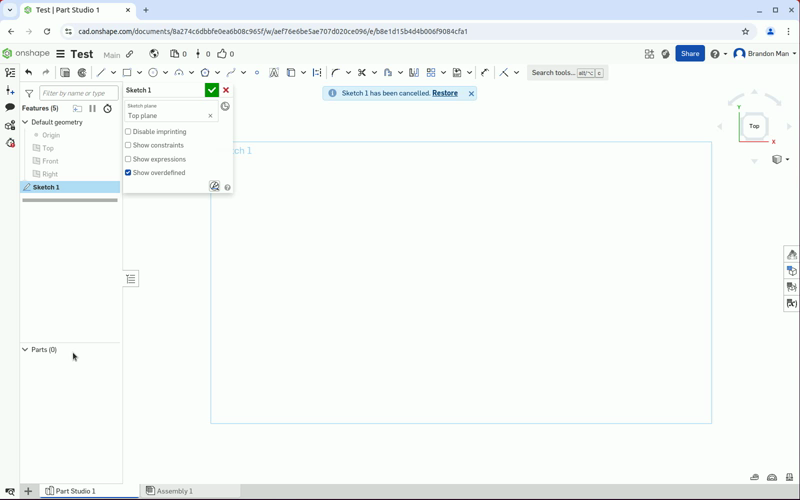
key(c)
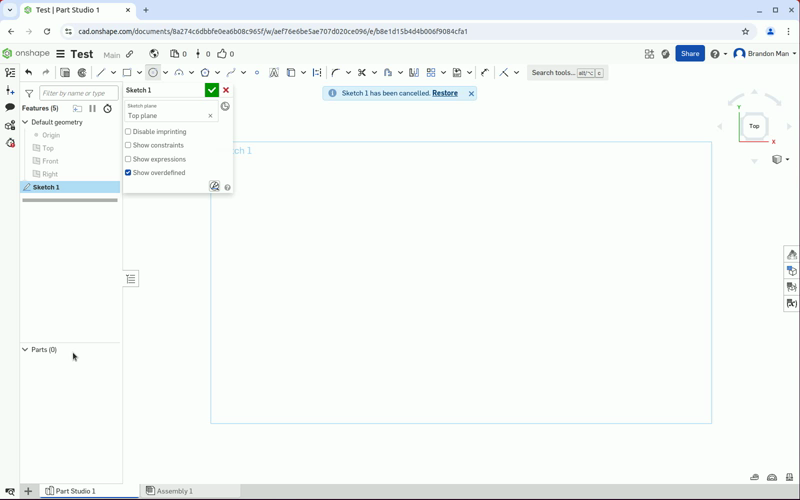
key_down(shift)
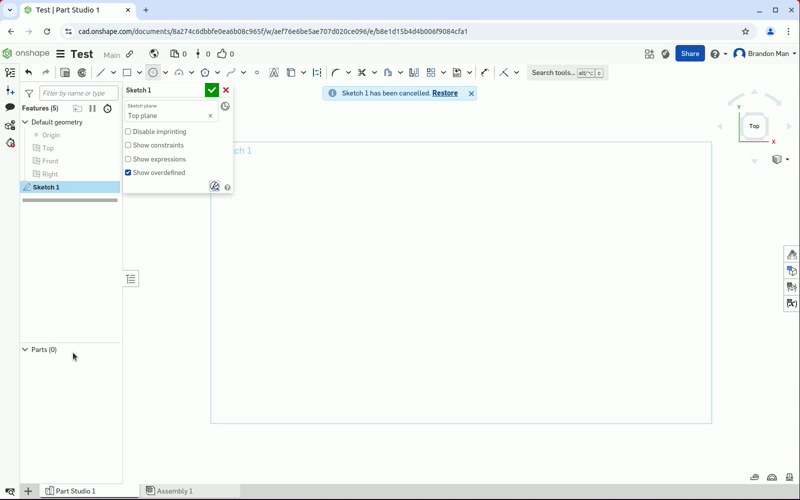
mouse_move(362, 282)
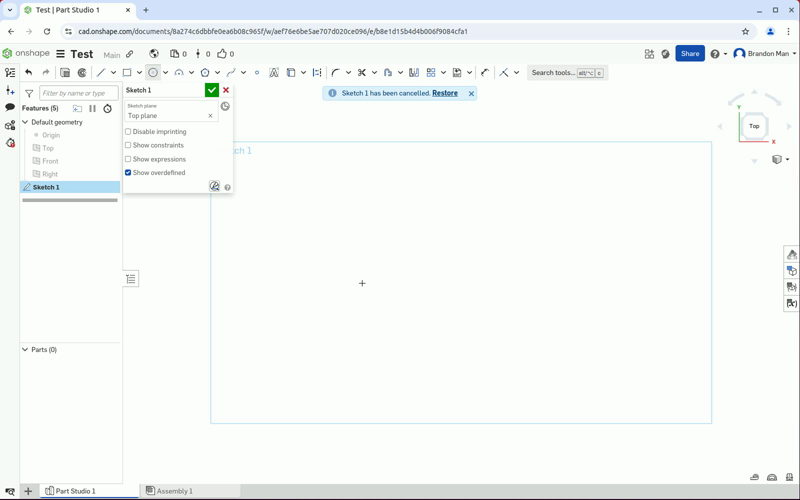
click(362, 282)
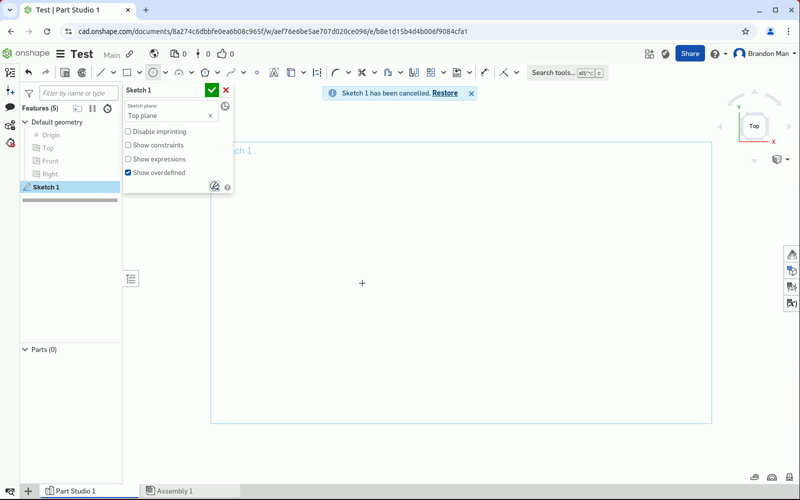
key_up(shift)
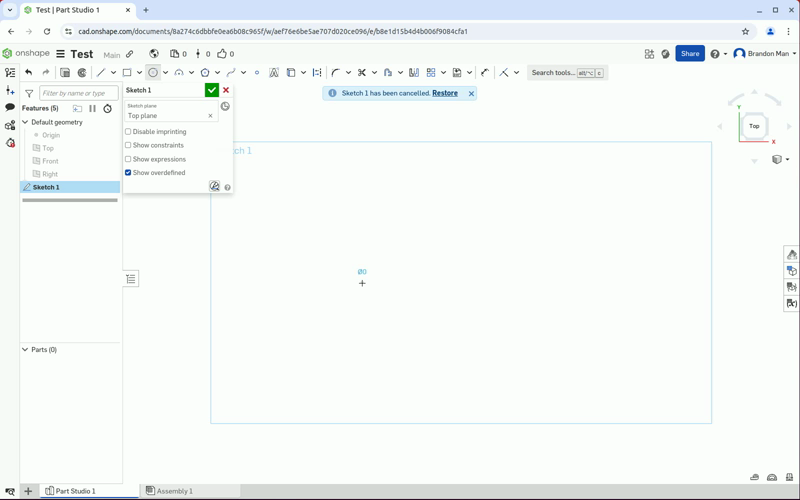
mouse_move(376, 282)
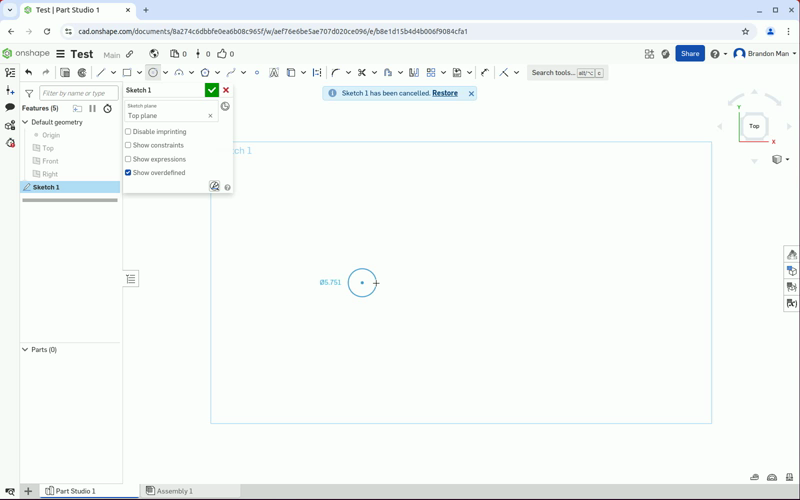
click(376, 282)
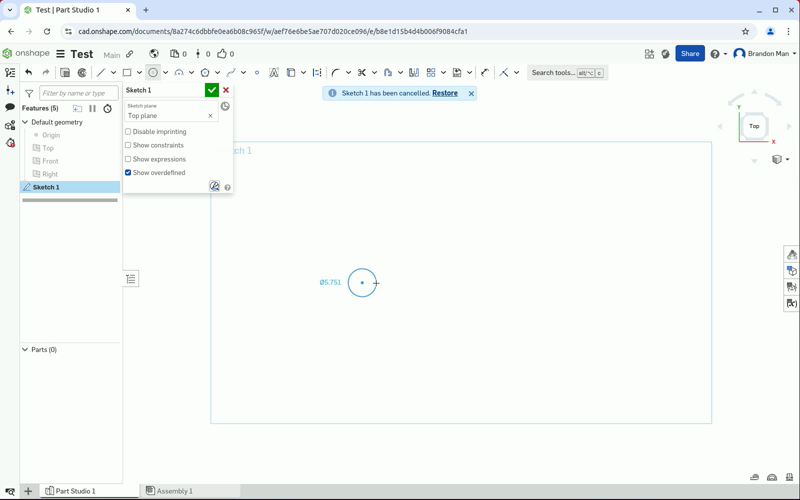
key(esc)
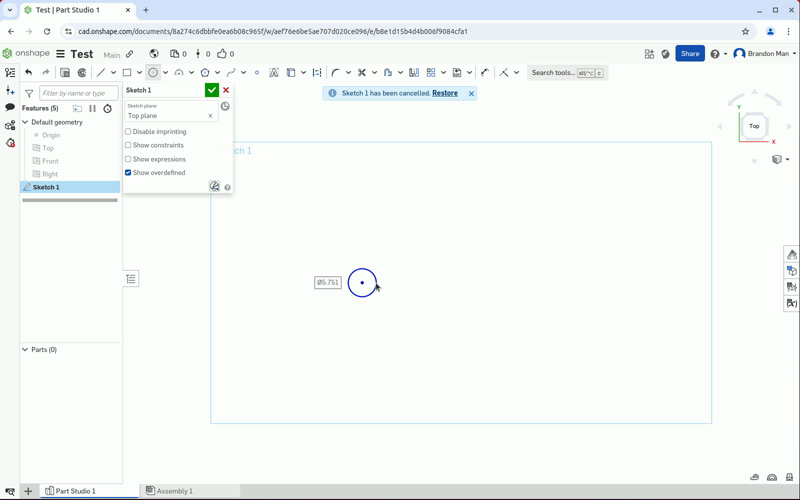
mouse_move(365, 278)
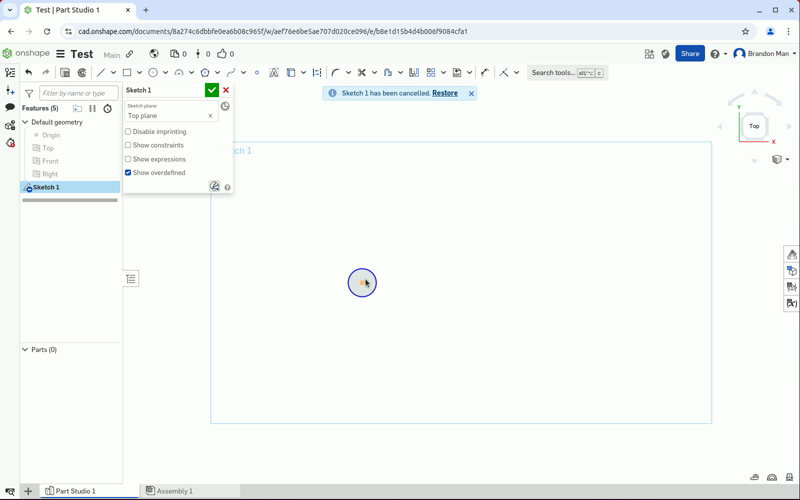
scroll(6)
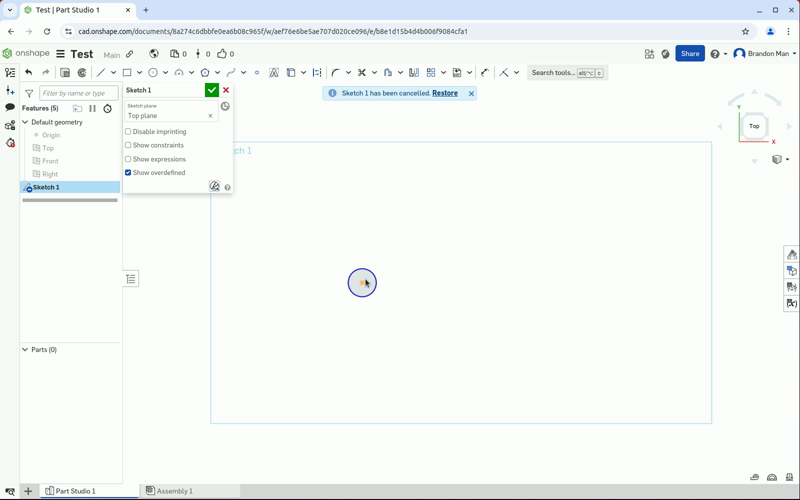
scroll(6)
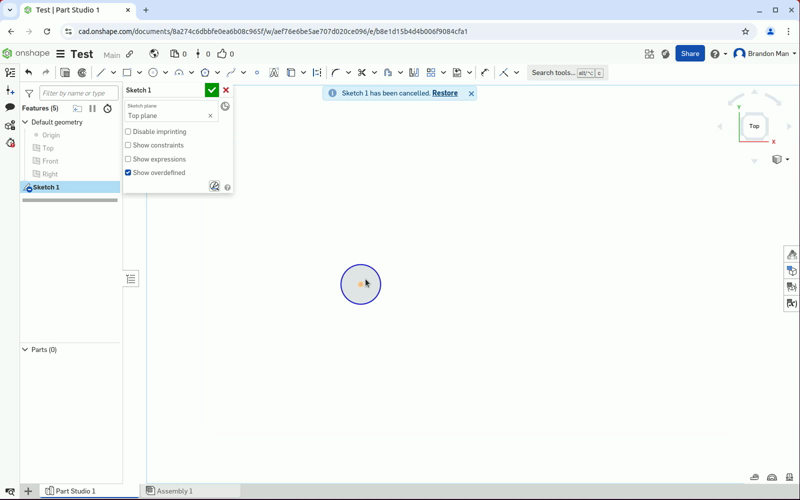
scroll(6)
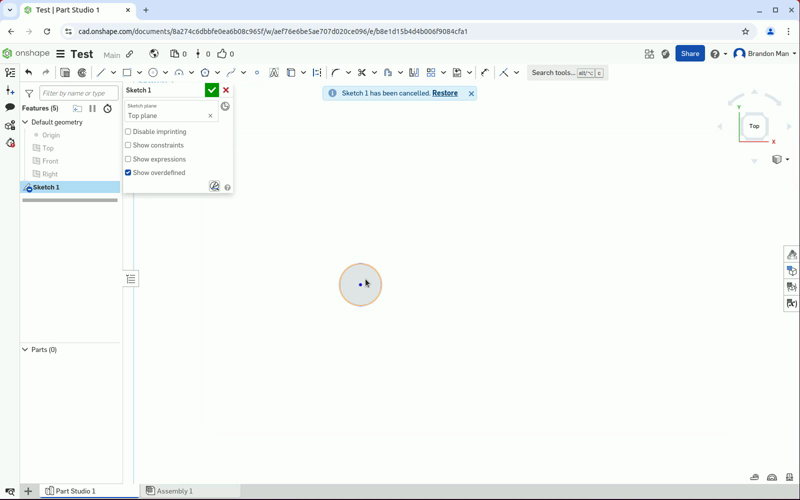
scroll(6)
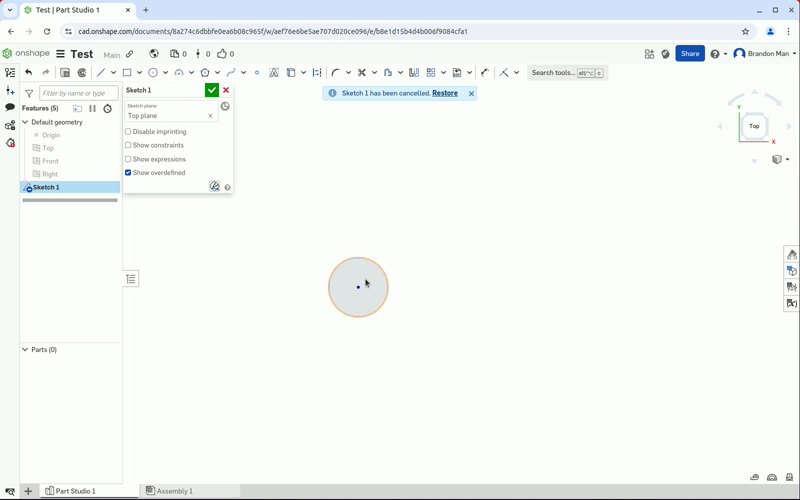
scroll(6)
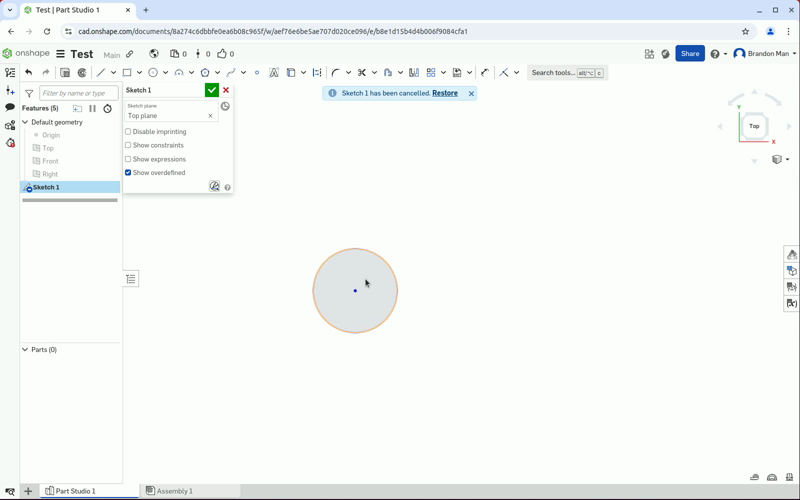
scroll(6)
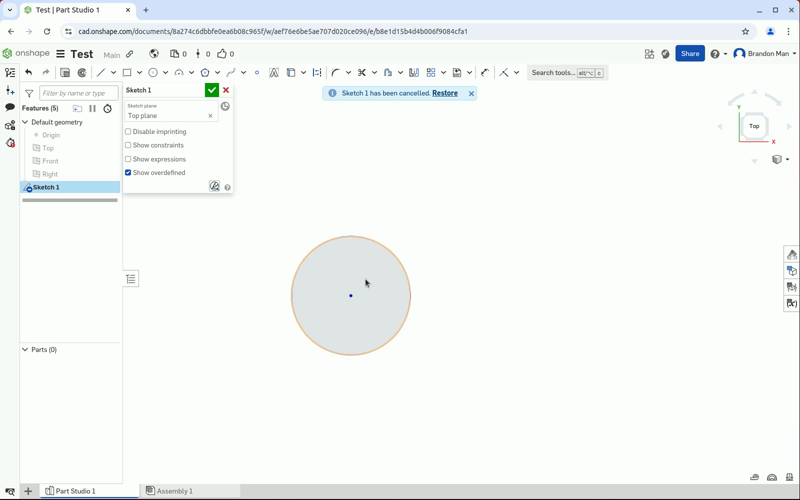
scroll(6)
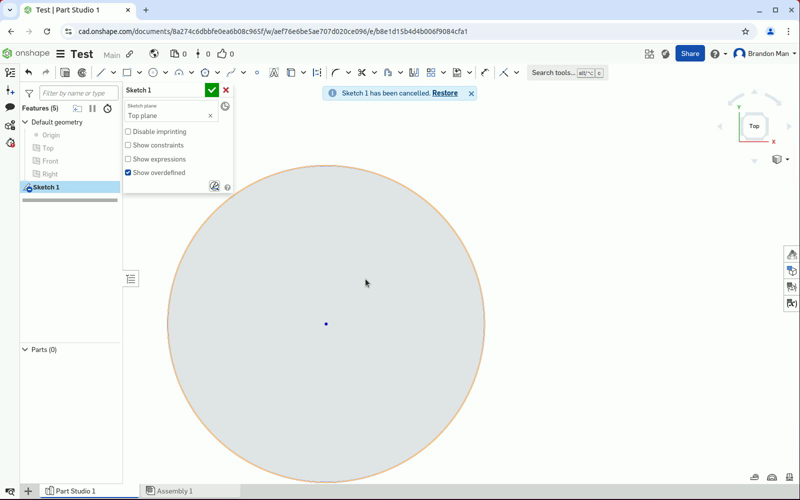
click(365, 278)
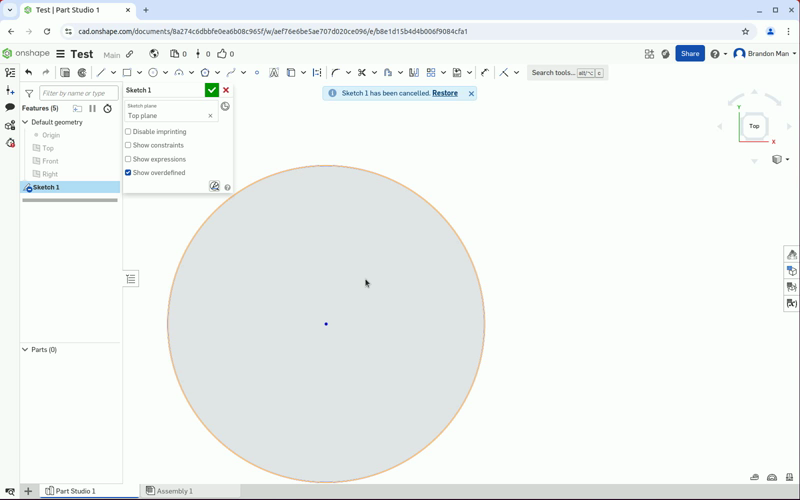
scroll(-6)
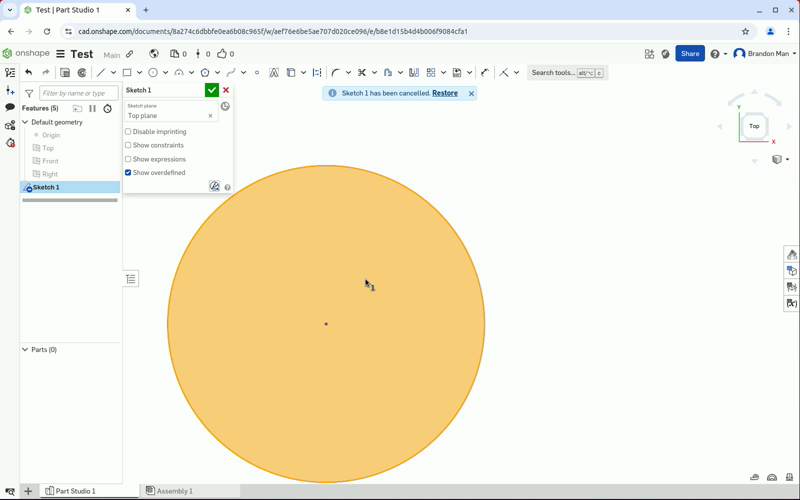
scroll(-6)
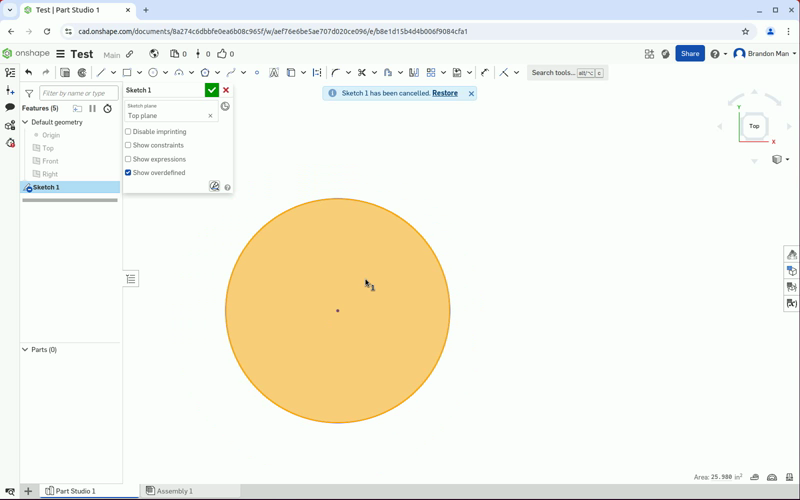
scroll(-6)
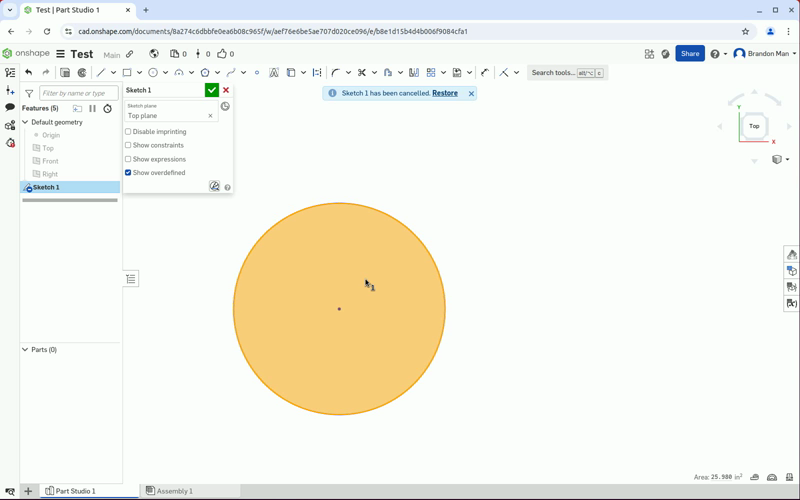
scroll(-6)
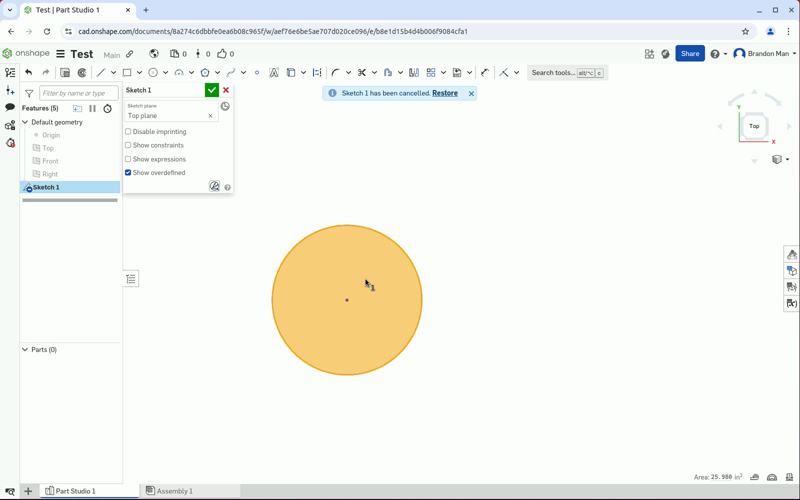
scroll(-6)
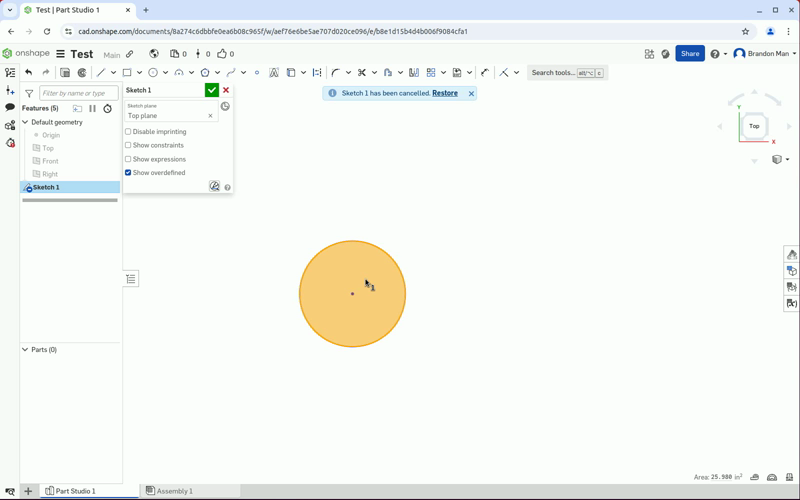
scroll(-6)
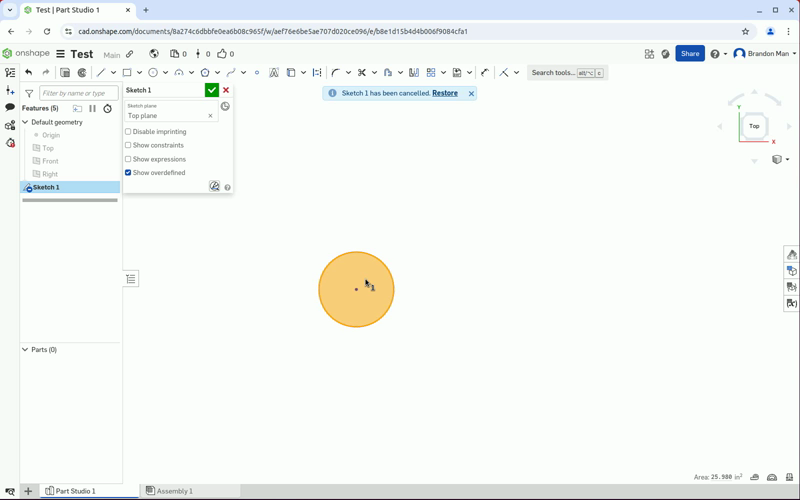
scroll(-6)
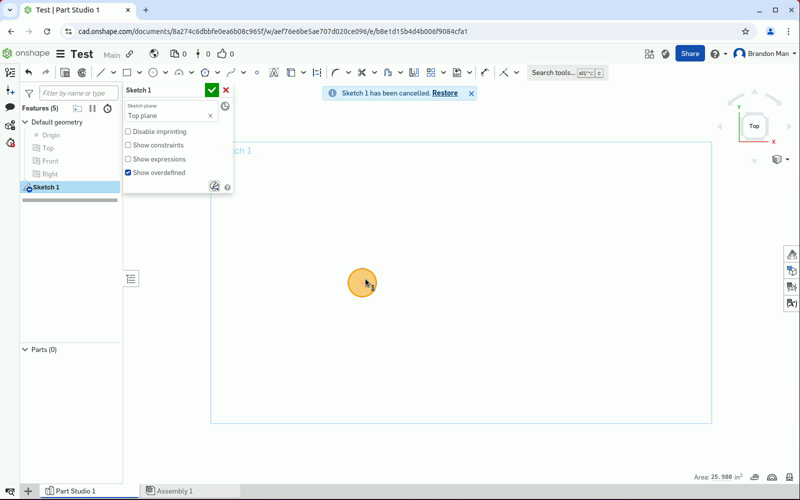
mouse_move(73, 352)
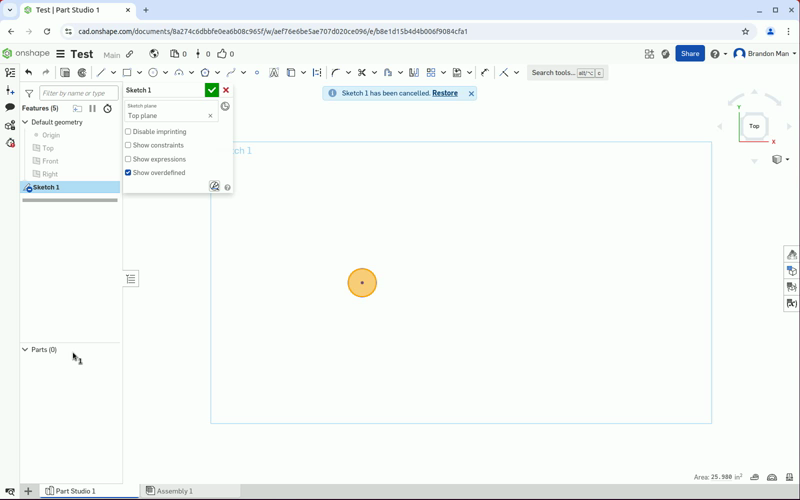
key(shift+y)
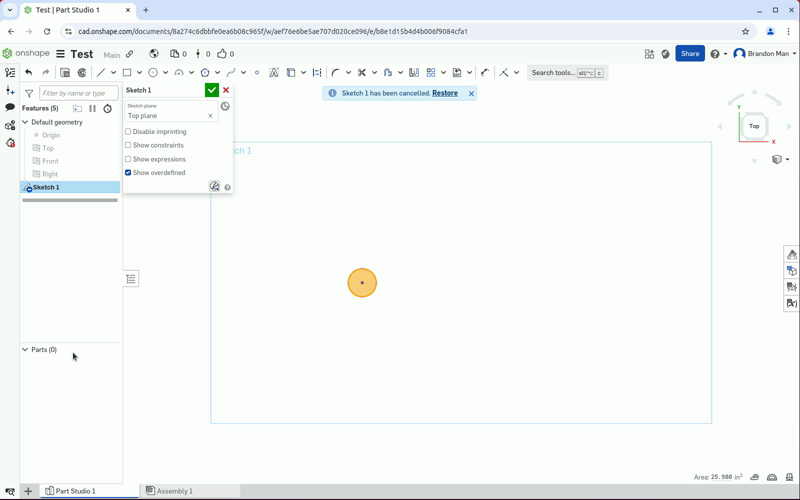
key(shift+e)
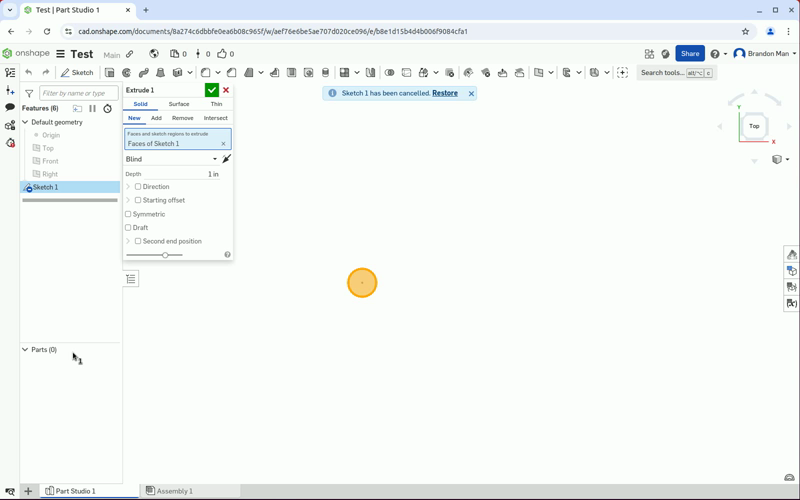
mouse_move(143, 106)
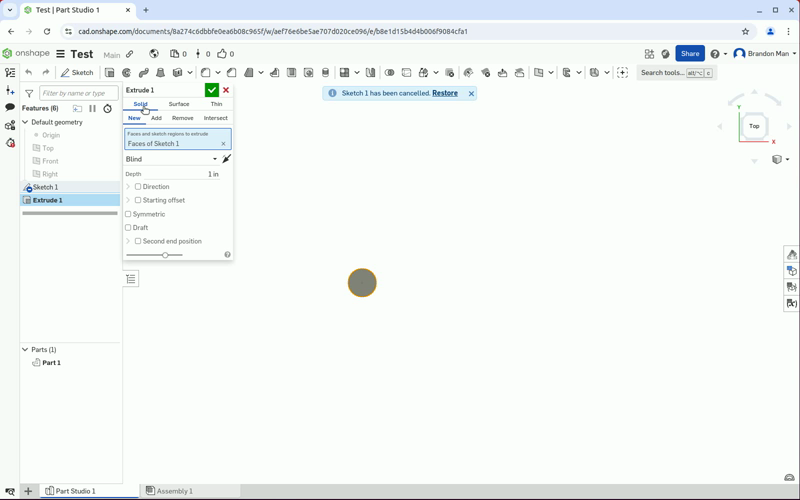
click(143, 106)
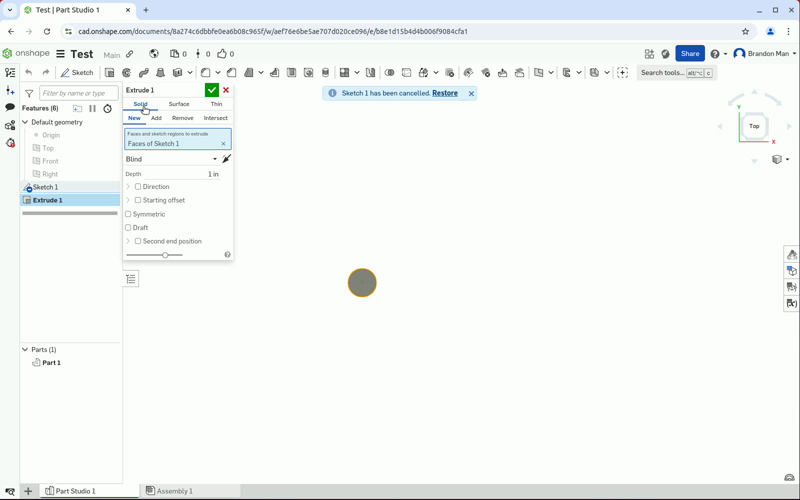
mouse_move(137, 120)
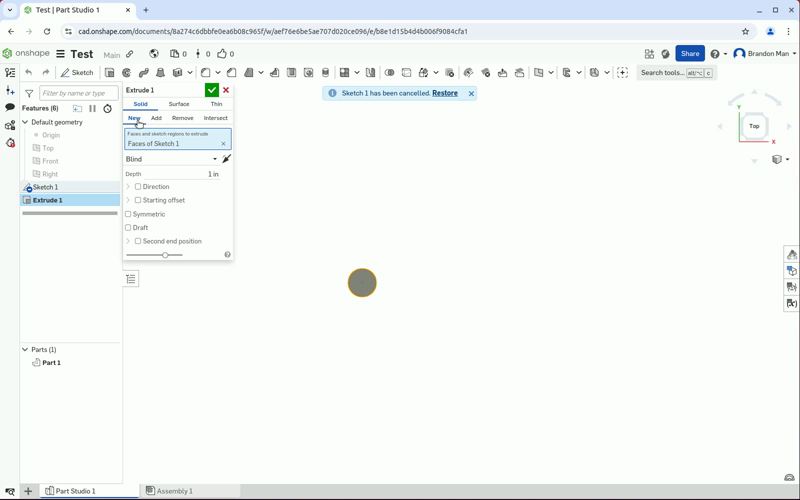
click(137, 120)
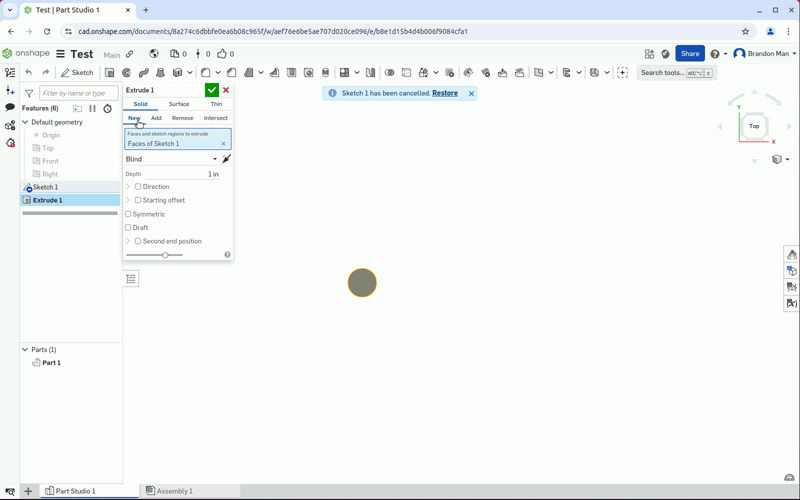
key(tab, 4)
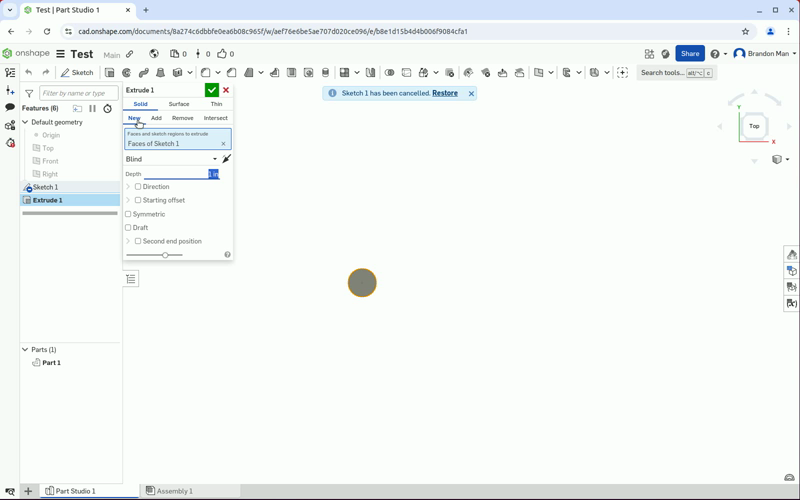
text(1.444)
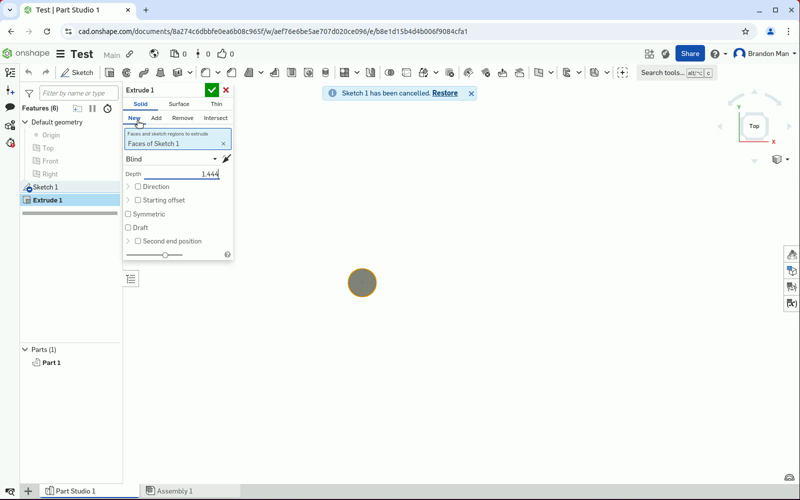
key(enter)
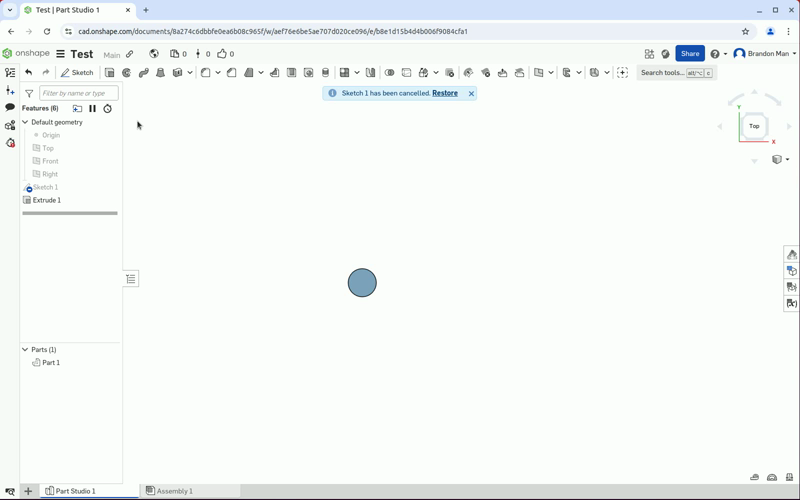
key(shift+h)
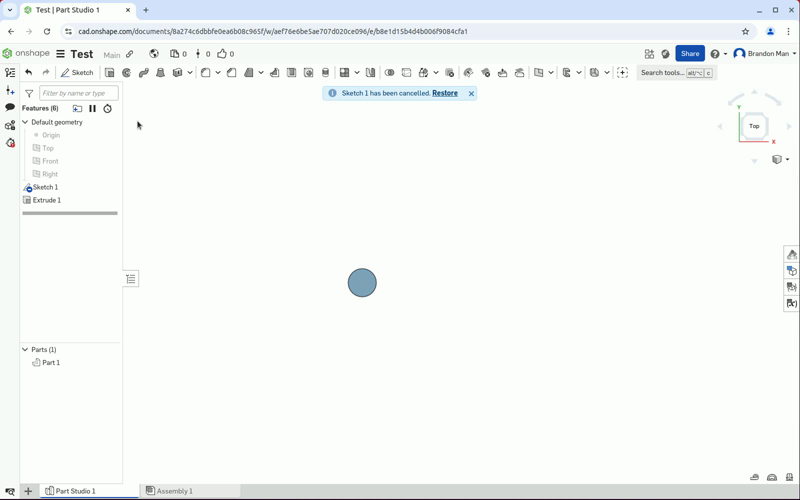
key(shift+h)
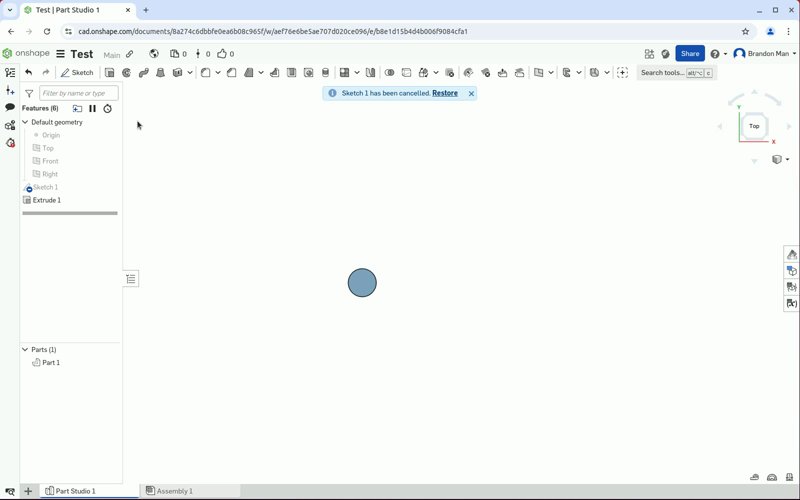
mouse_move(73, 189)
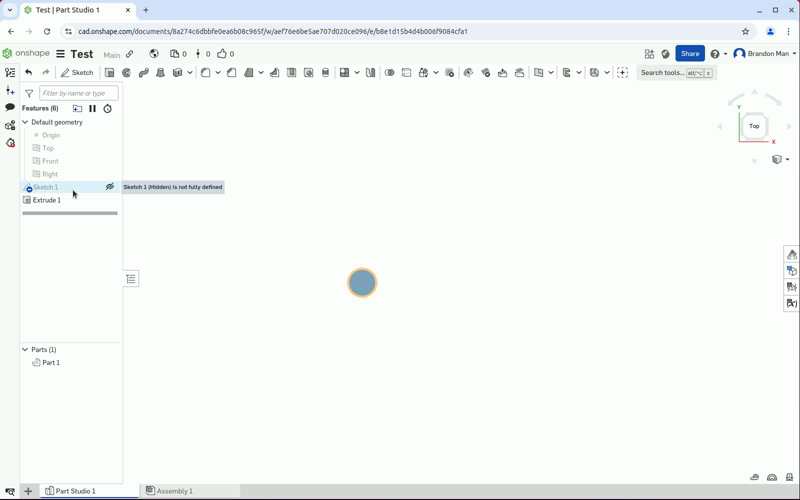
click(73, 189)
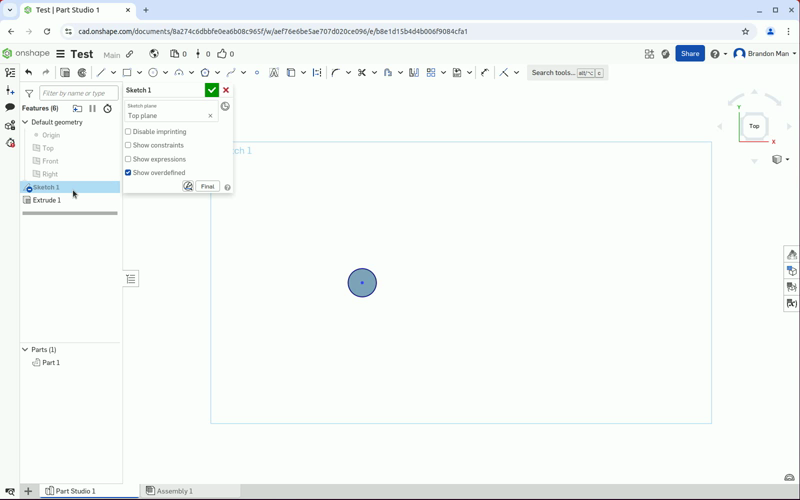
mouse_move(229, 92)
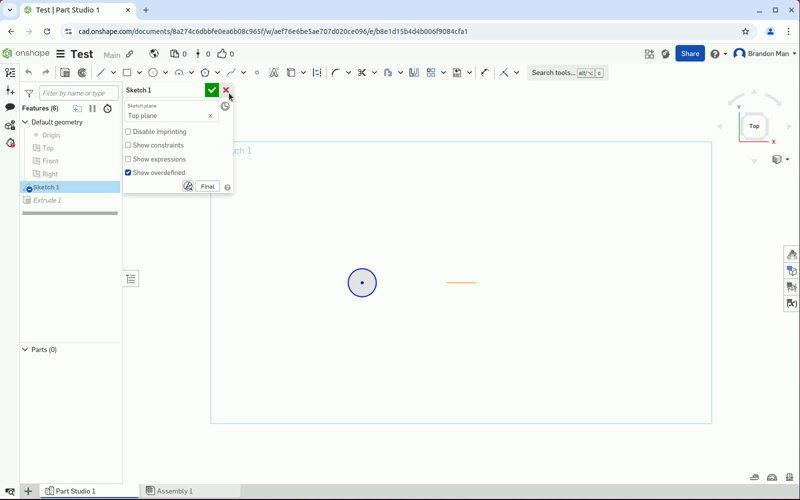
click(229, 92)
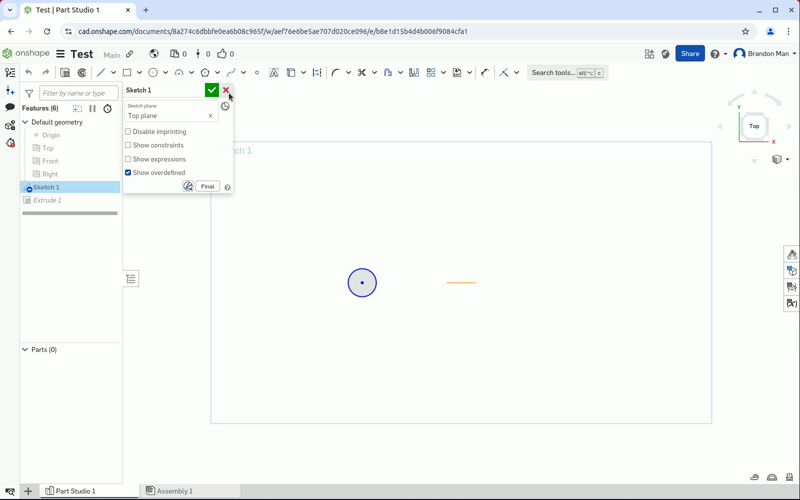
key(shift+s)
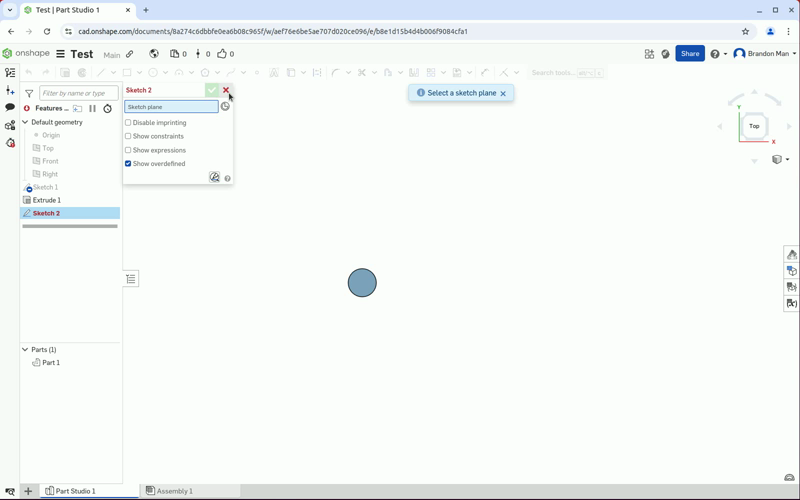
mouse_move(73, 150)
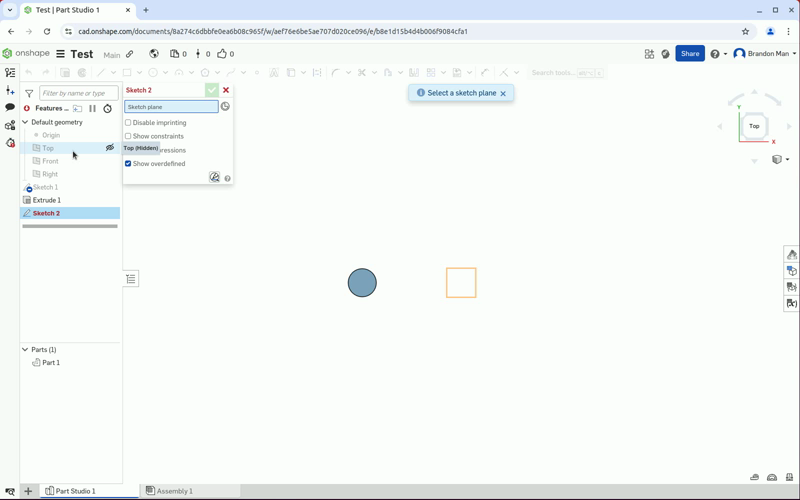
click(73, 150)
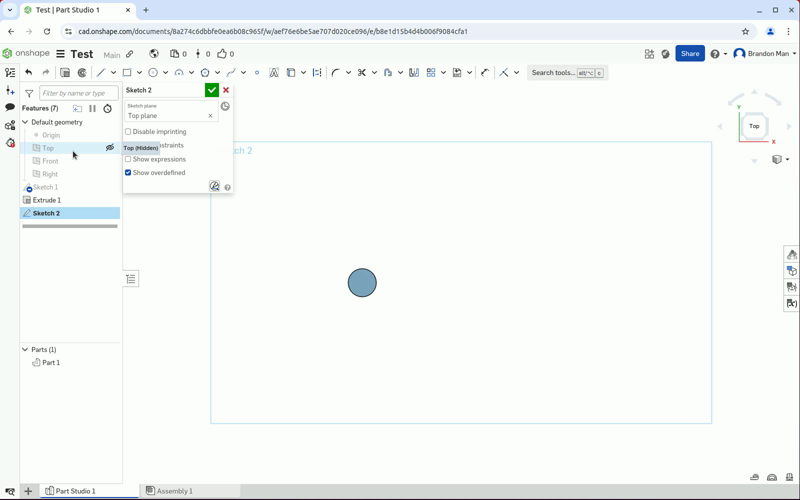
mouse_move(73, 352)
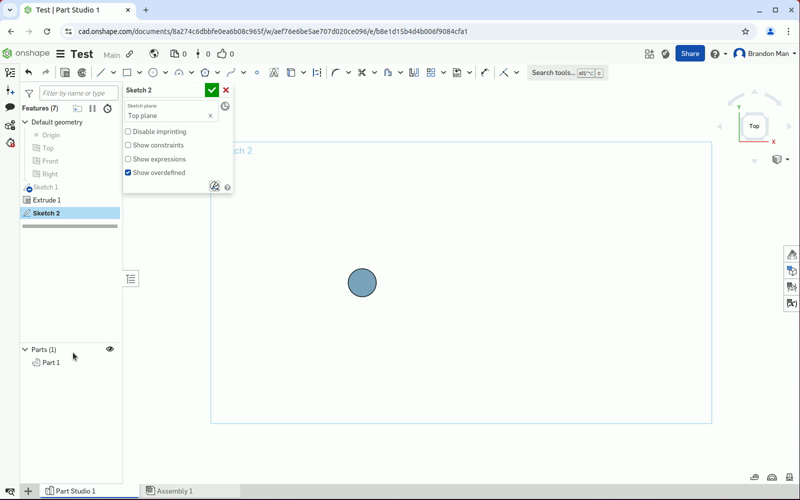
key(y)
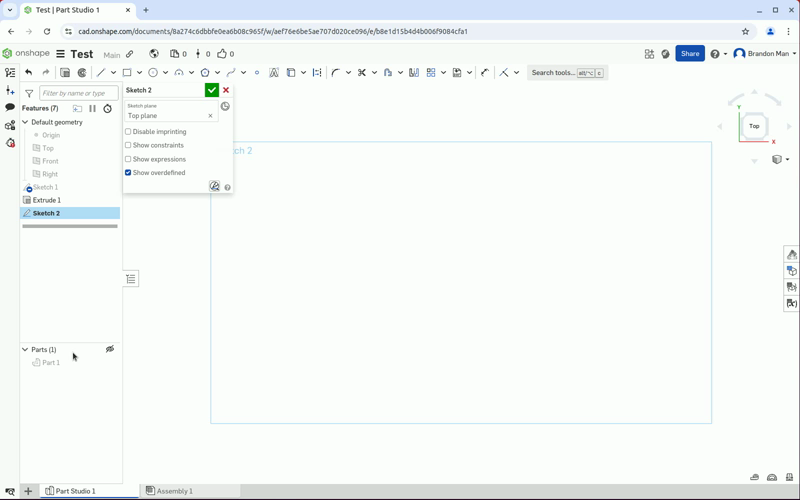
key(l)
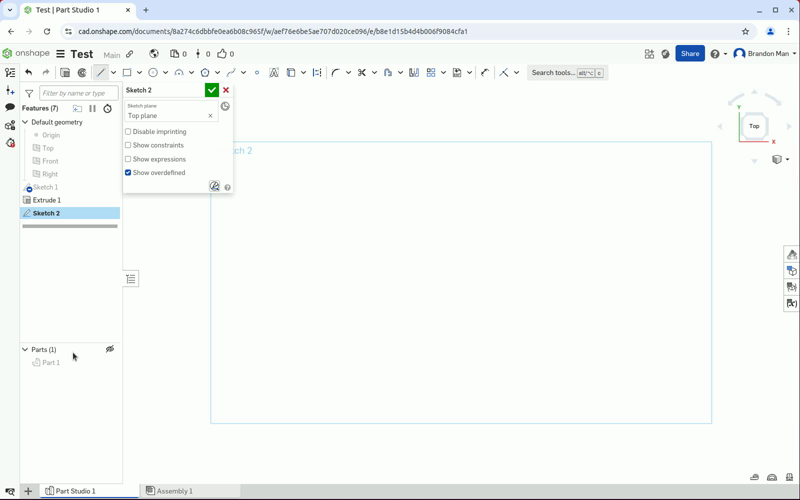
key_down(shift)
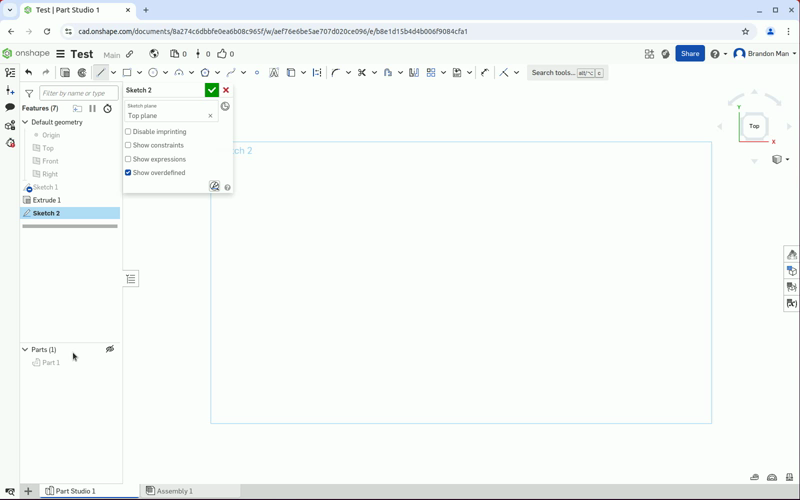
mouse_move(359, 297)
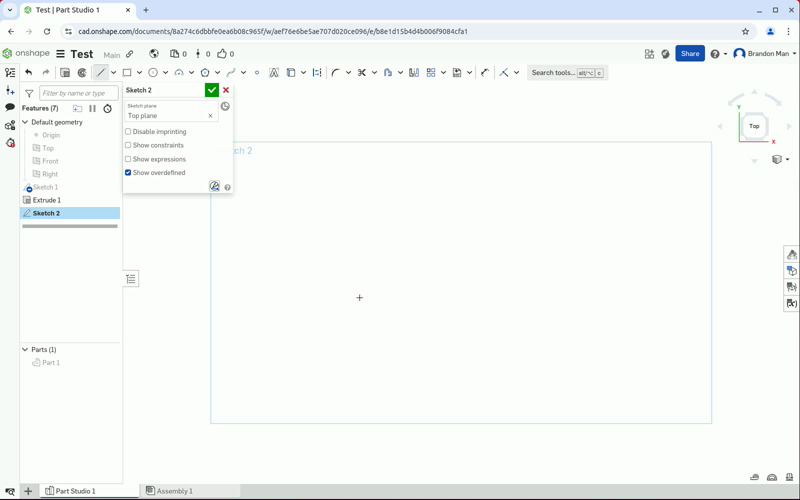
click(359, 297)
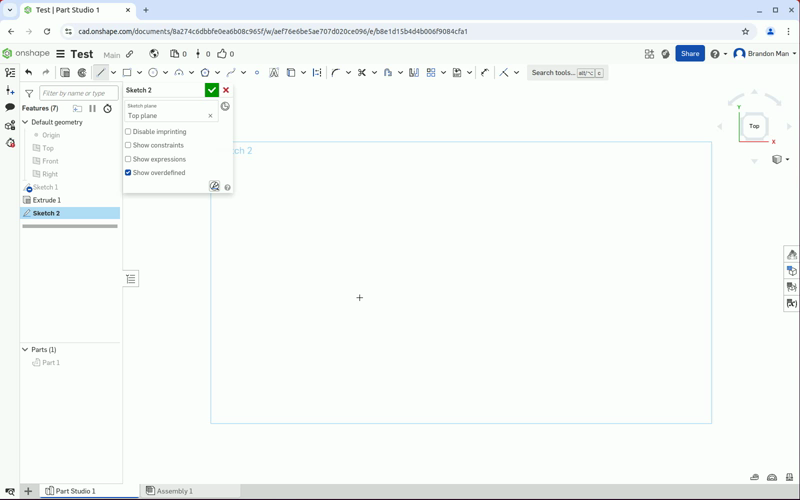
key_up(shift)
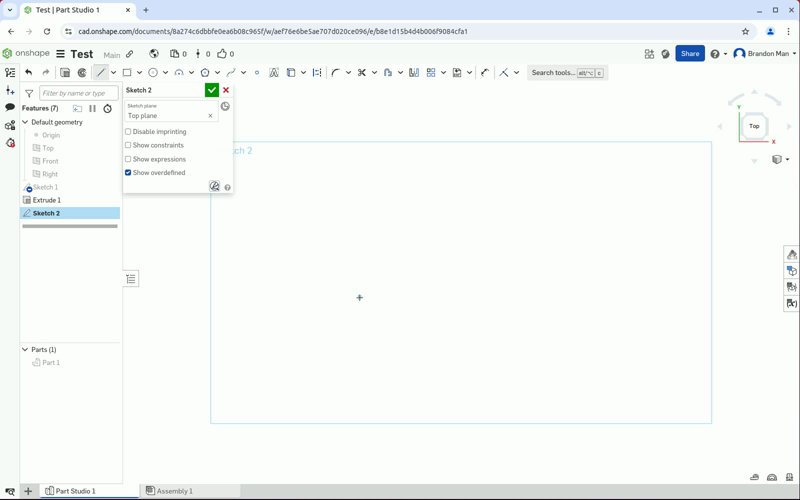
key_down(shift)
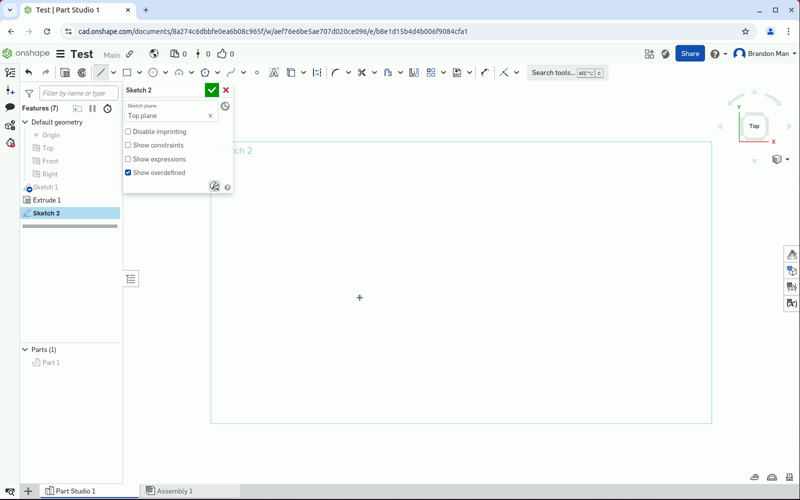
mouse_move(457, 307)
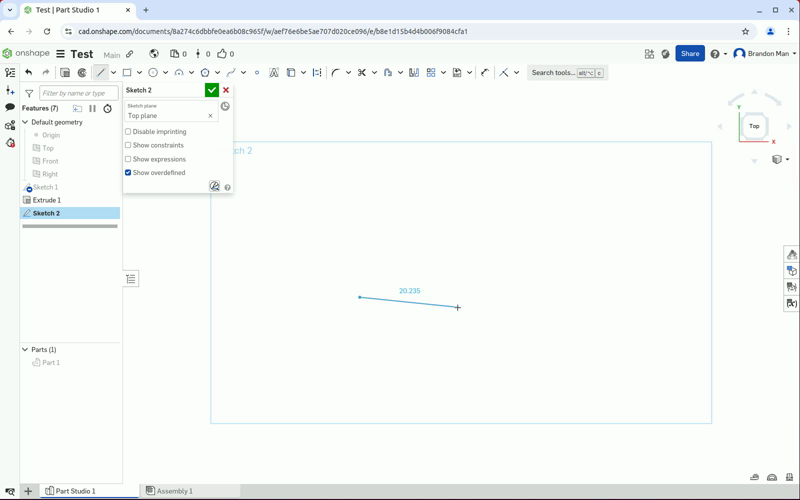
click(457, 307)
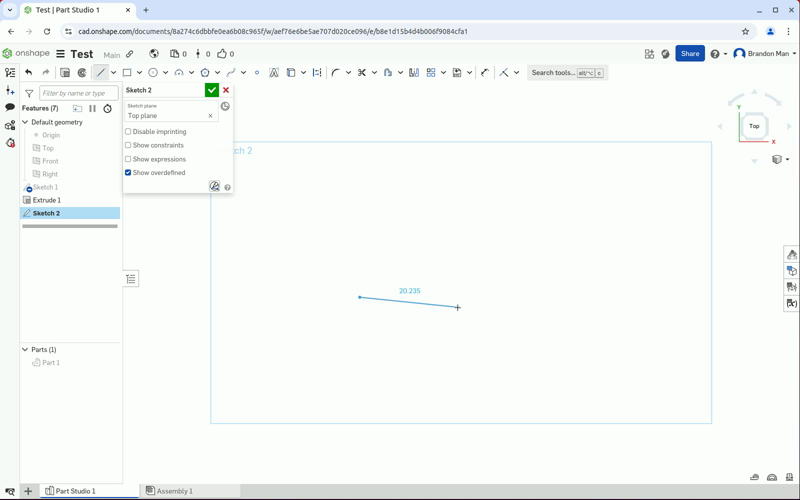
key_up(shift)
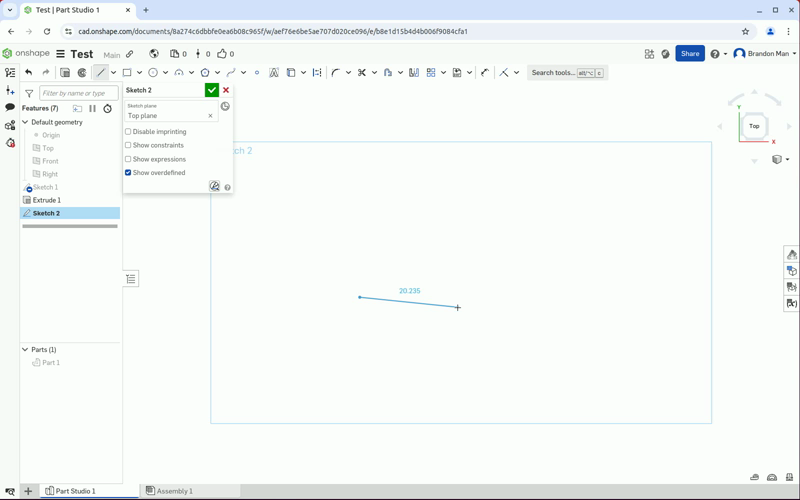
key(esc)
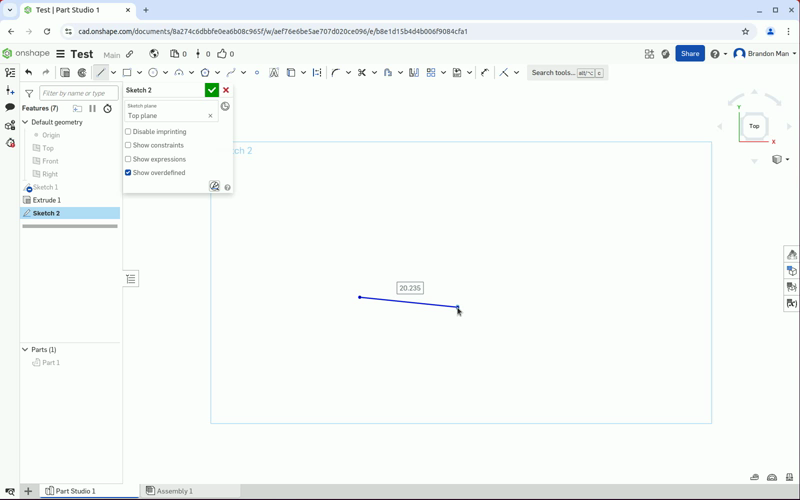
key(a)
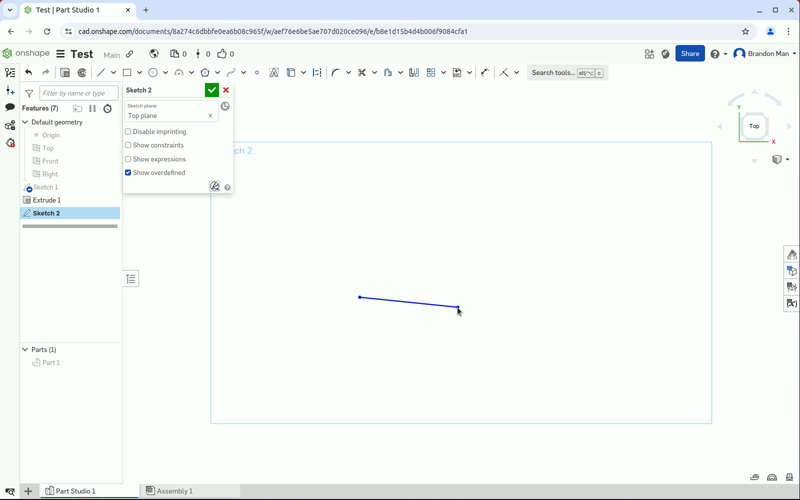
mouse_move(457, 307)
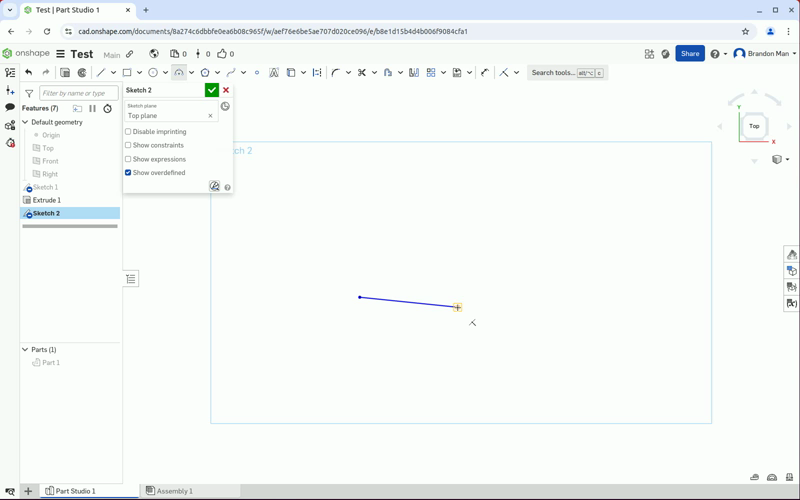
click(457, 307)
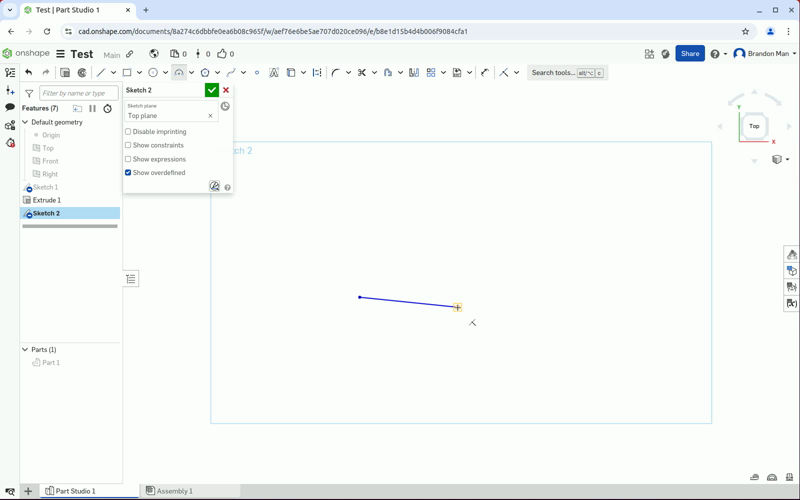
key_down(shift)
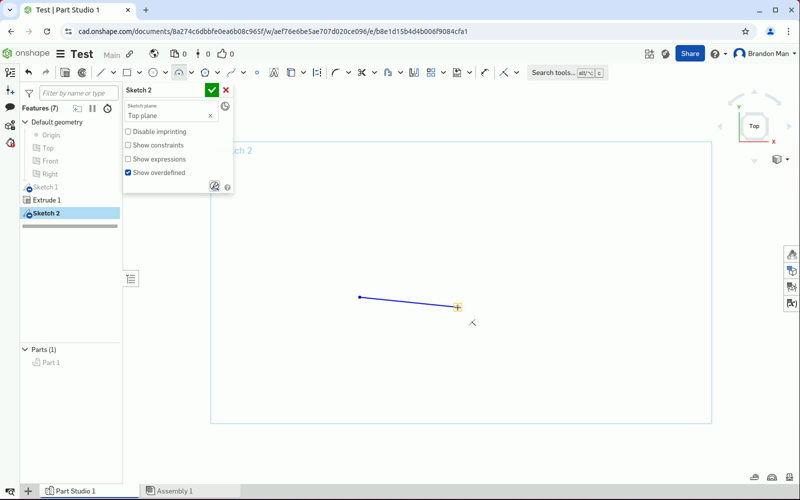
mouse_move(457, 260)
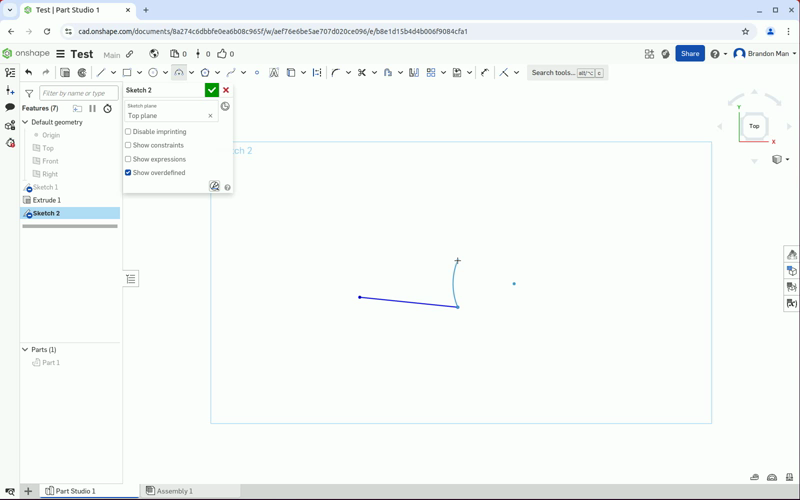
click(457, 260)
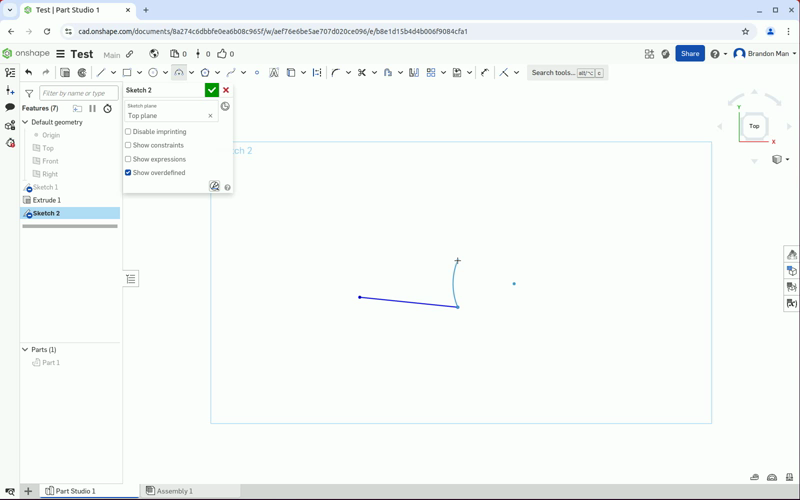
mouse_move(435, 283)
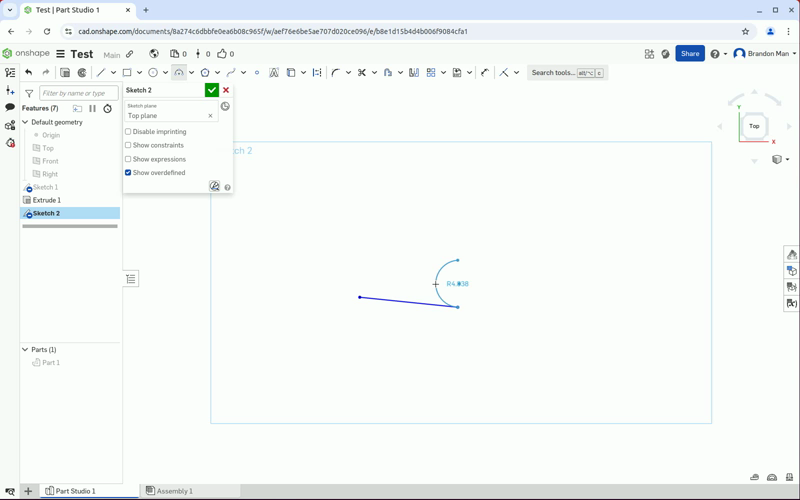
click(435, 283)
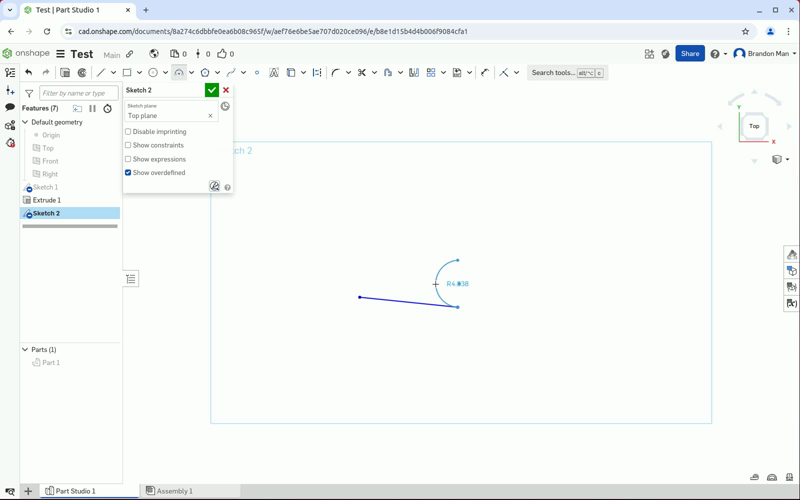
key_up(shift)
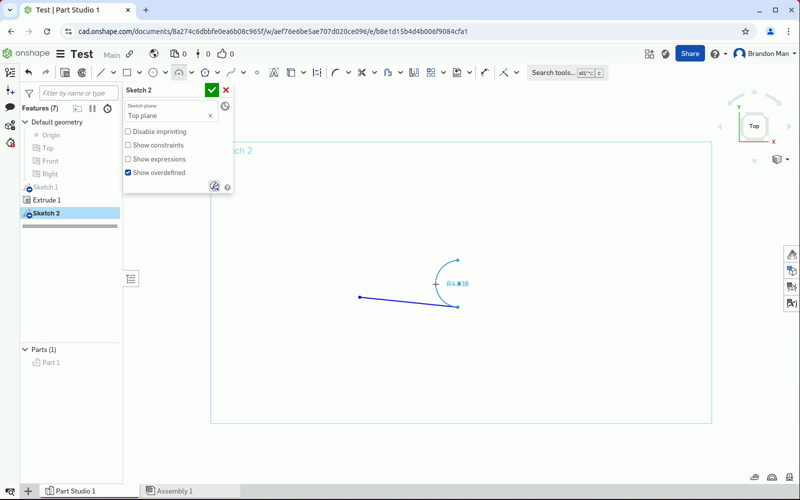
key(esc)
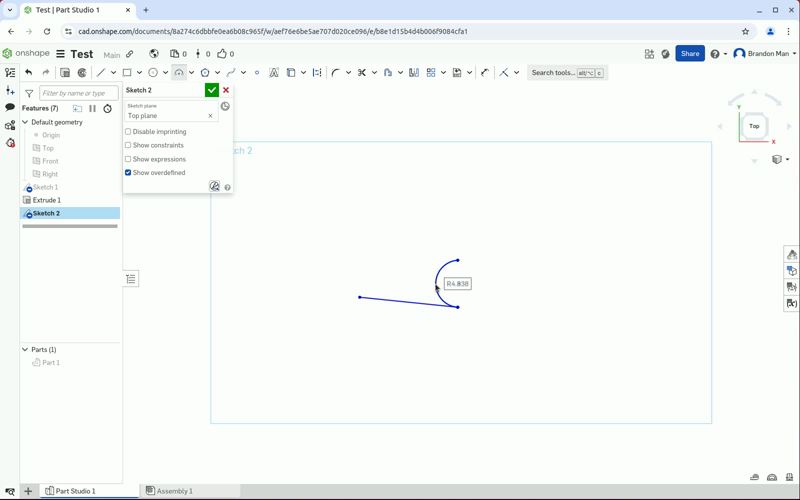
key(l)
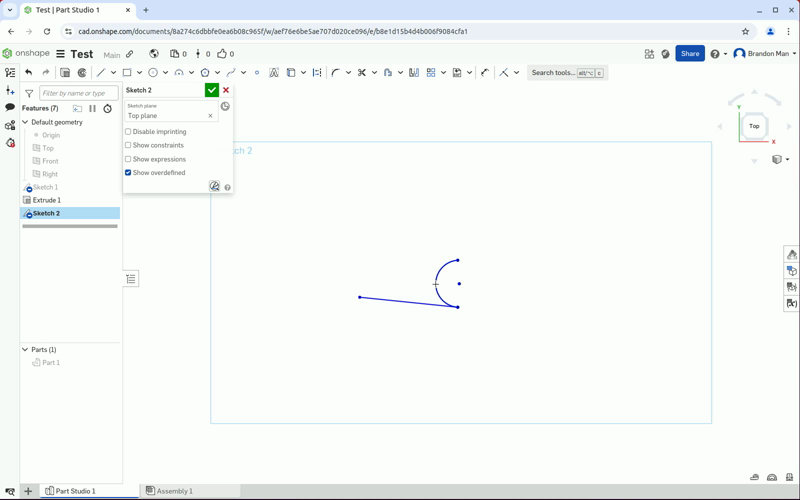
mouse_move(457, 260)
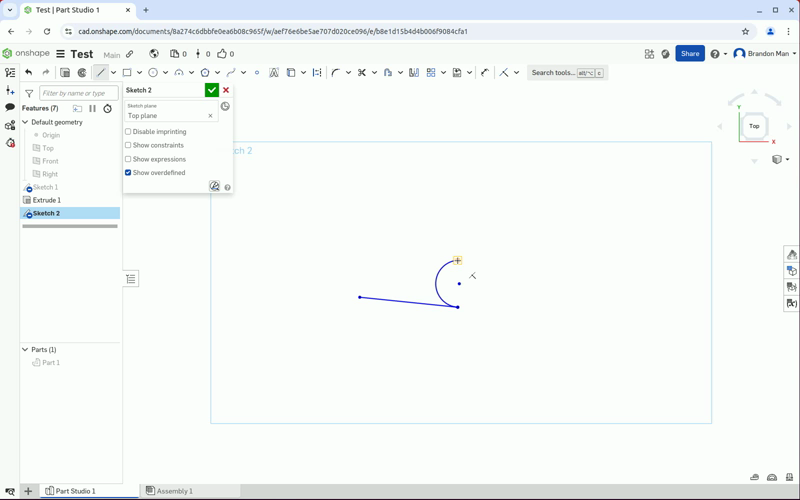
click(457, 260)
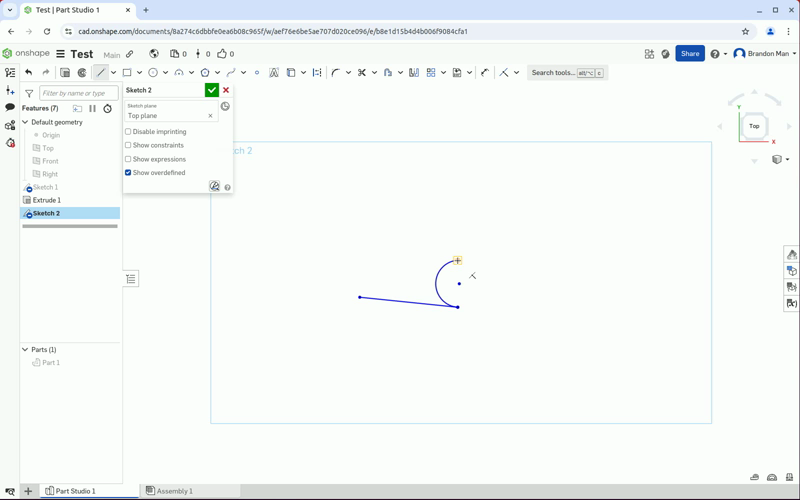
key_down(shift)
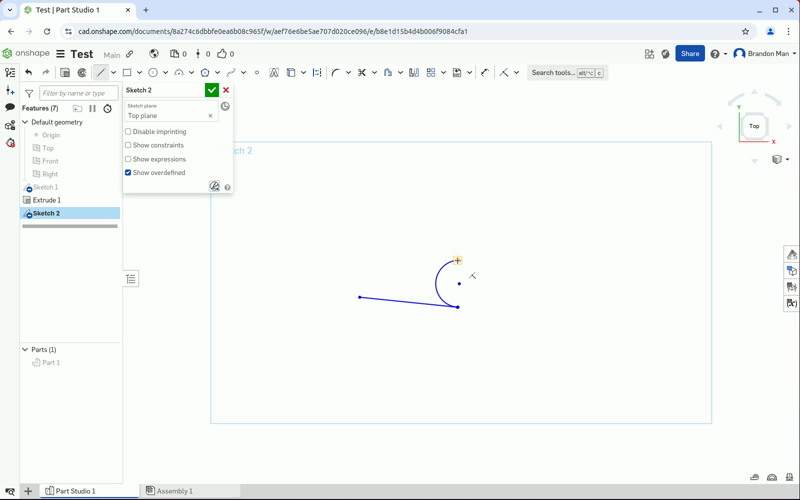
mouse_move(359, 270)
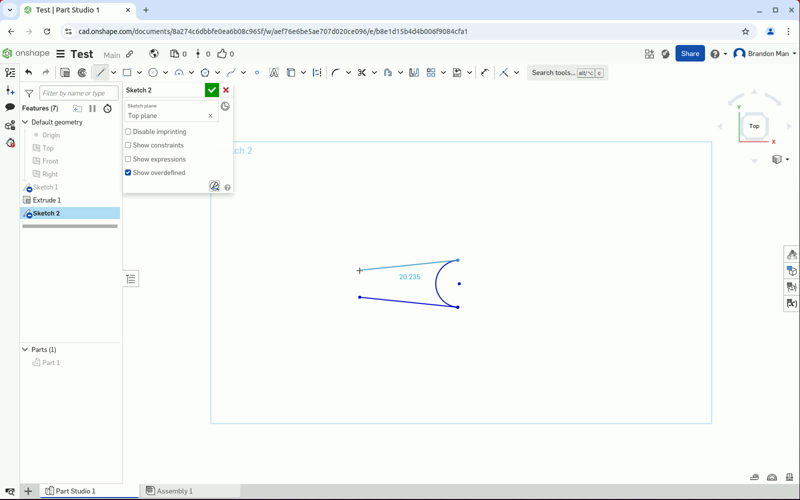
click(359, 270)
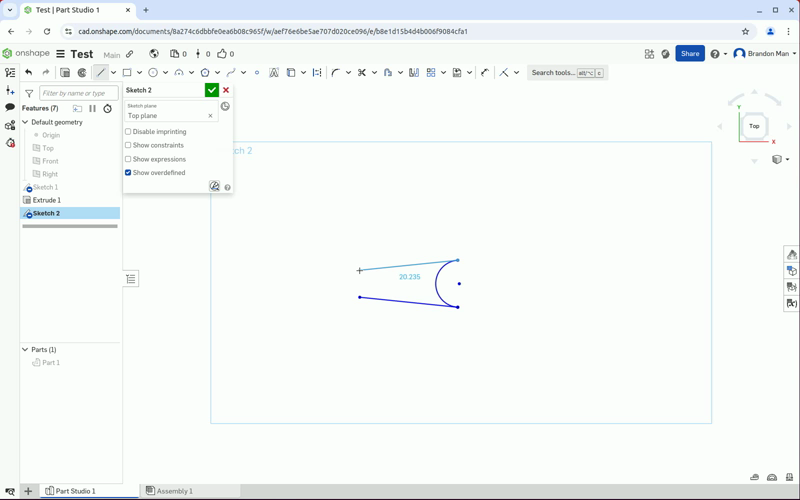
key_up(shift)
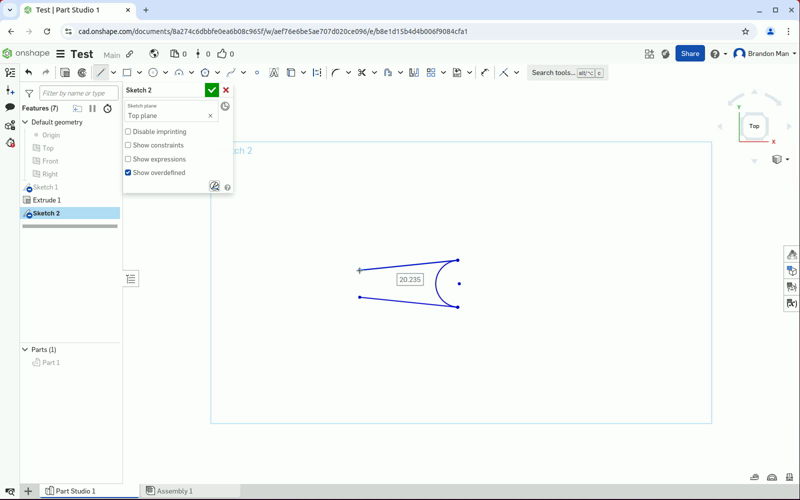
key(esc)
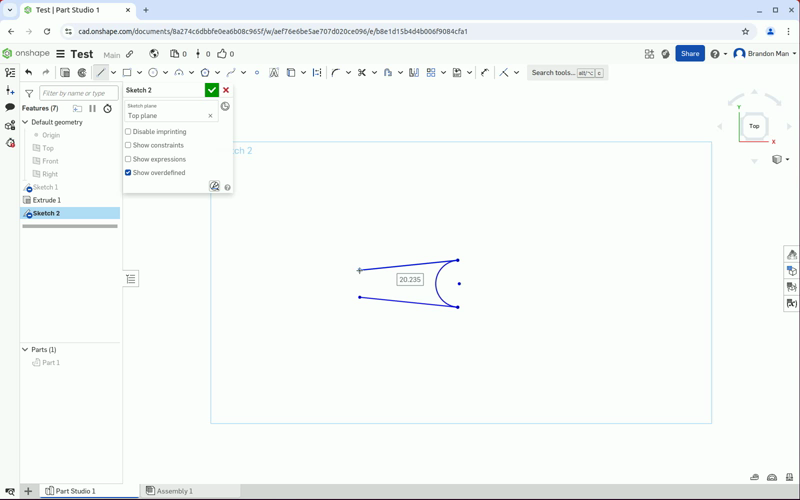
key(a)
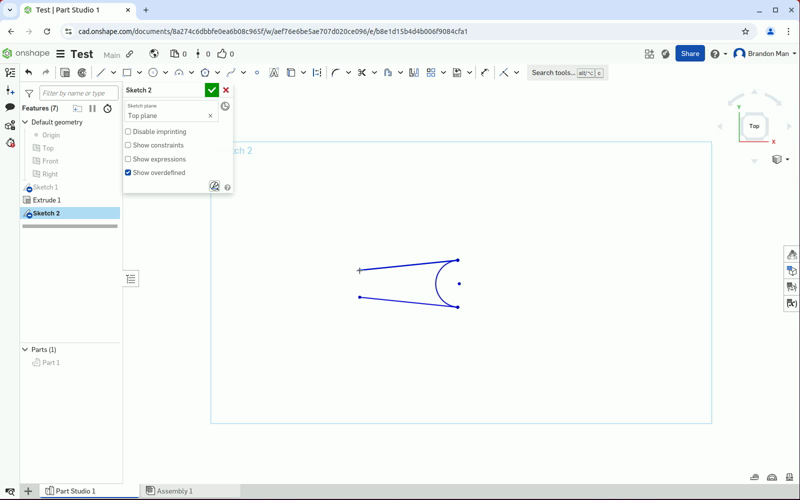
mouse_move(359, 270)
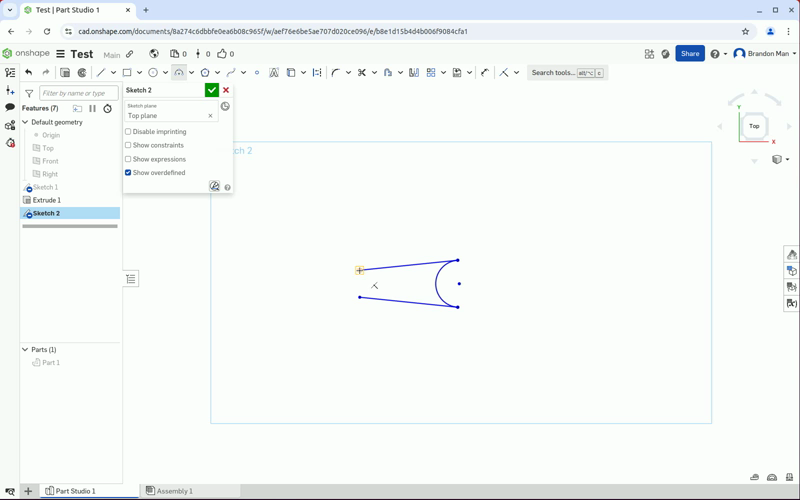
click(359, 270)
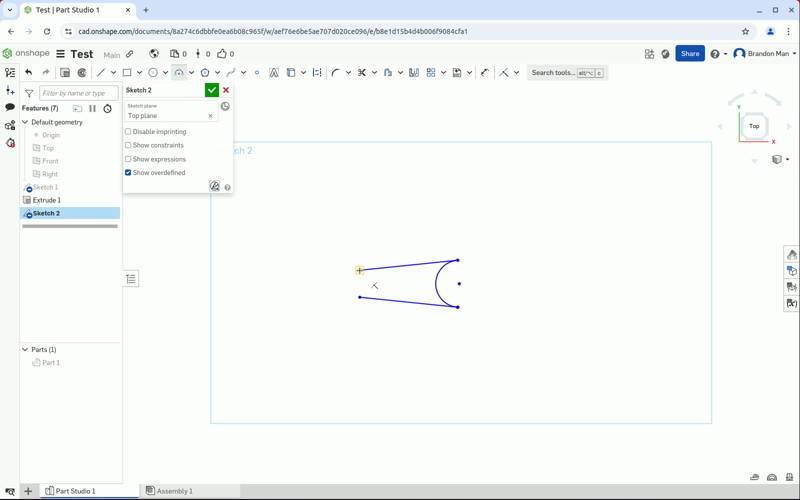
mouse_move(359, 297)
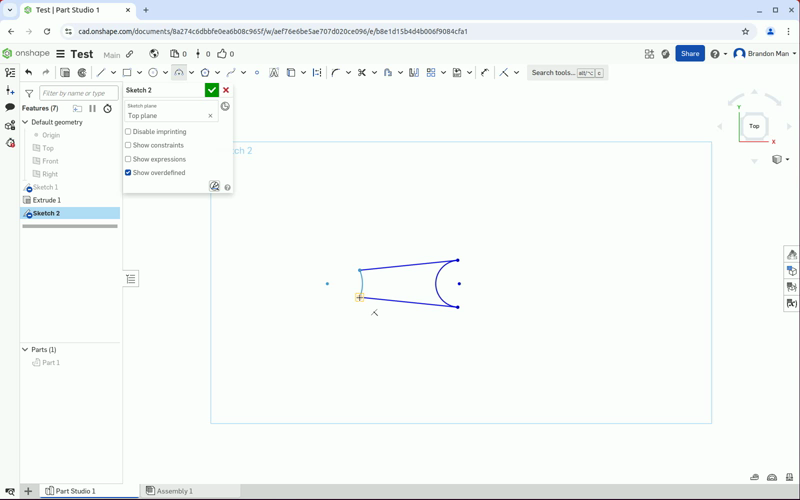
click(359, 297)
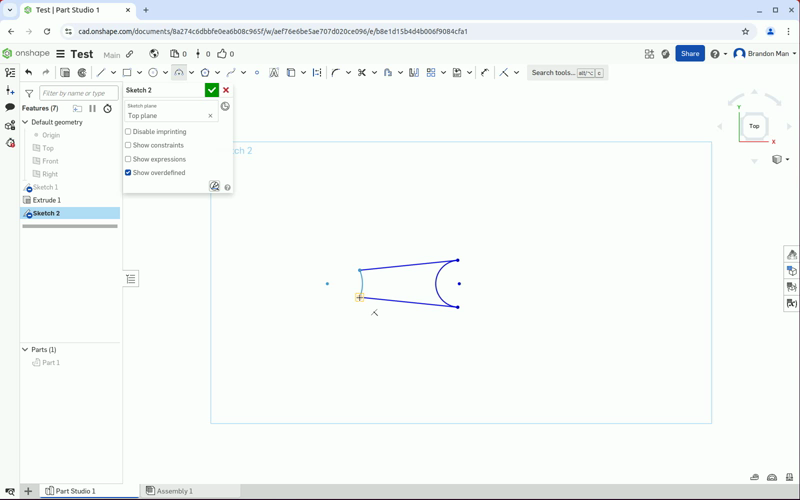
key_down(shift)
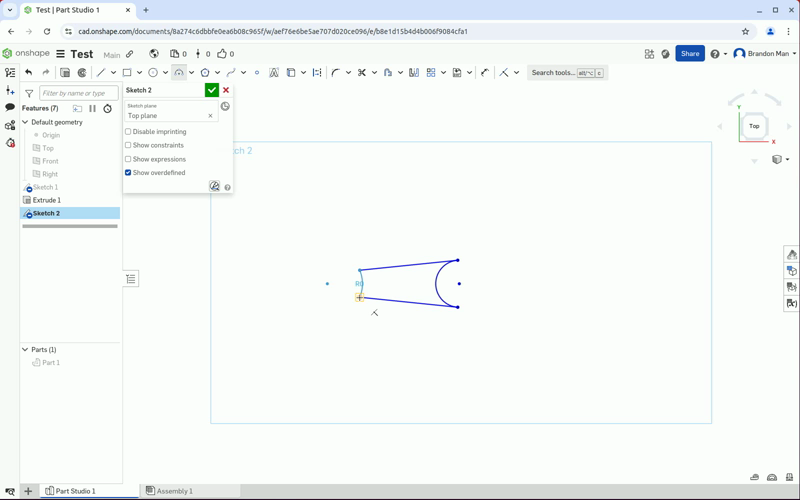
mouse_move(374, 283)
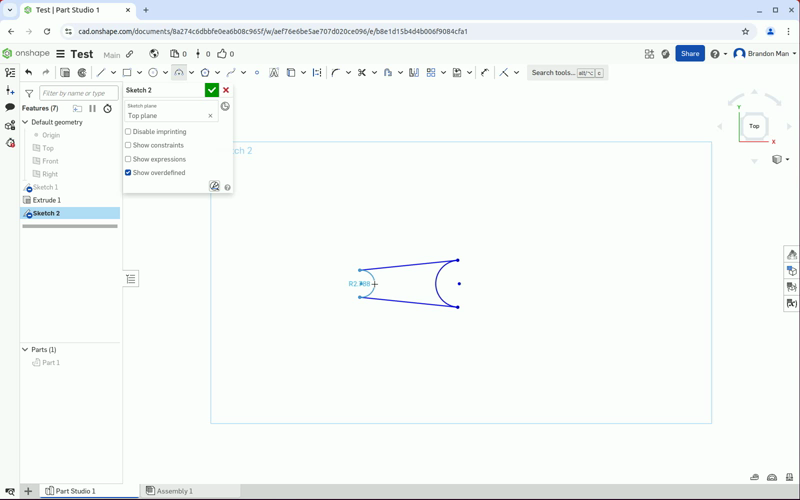
click(374, 283)
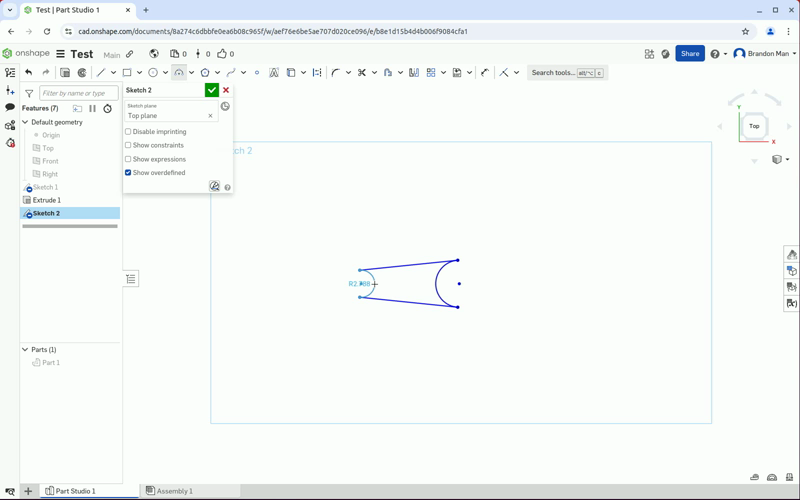
key_up(shift)
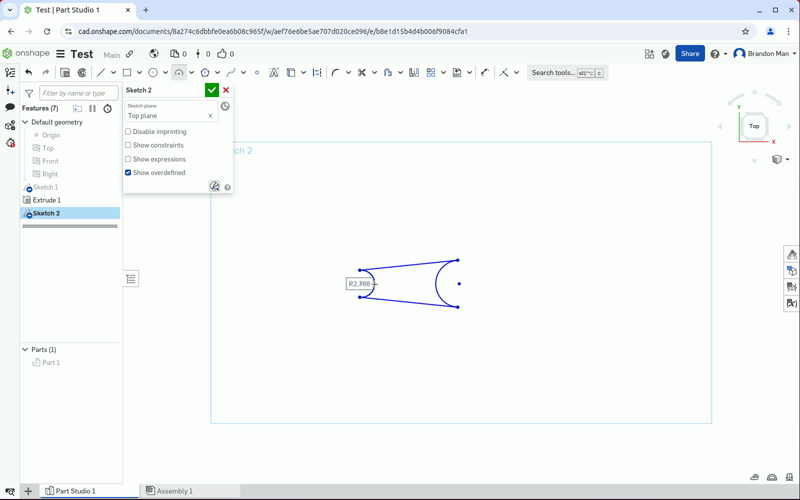
key(esc)
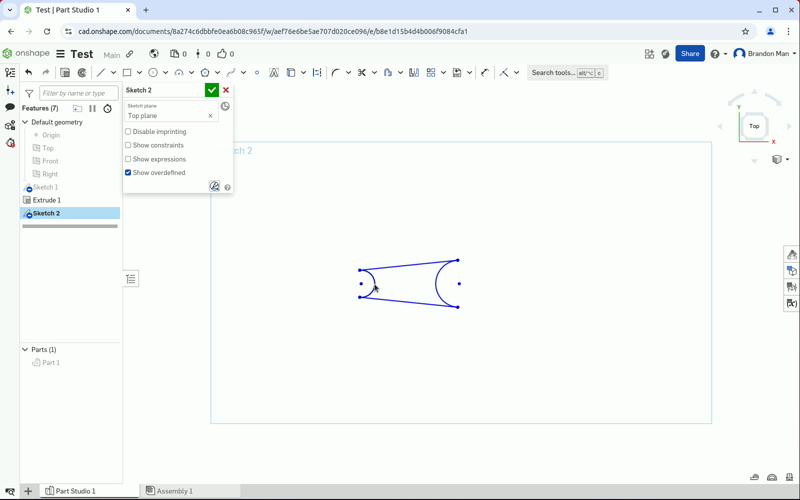
mouse_move(407, 287)
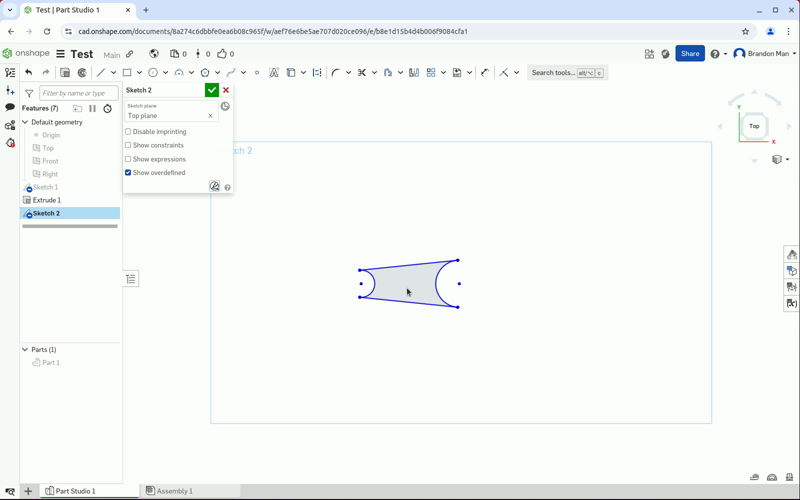
click(407, 287)
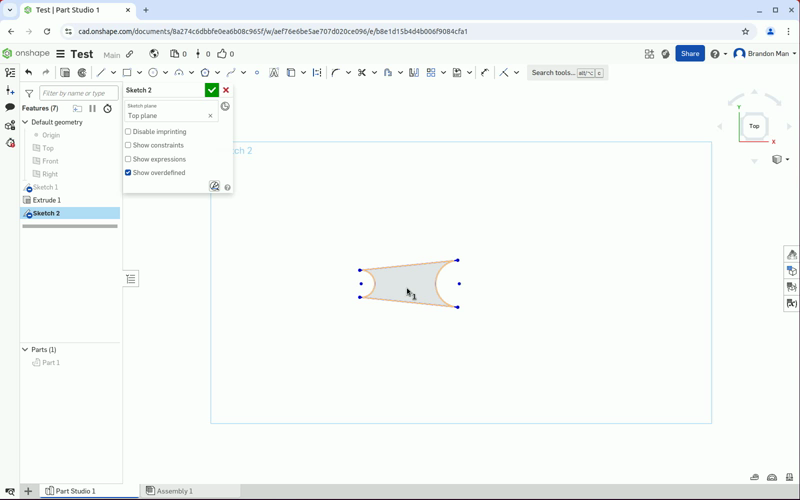
mouse_move(73, 352)
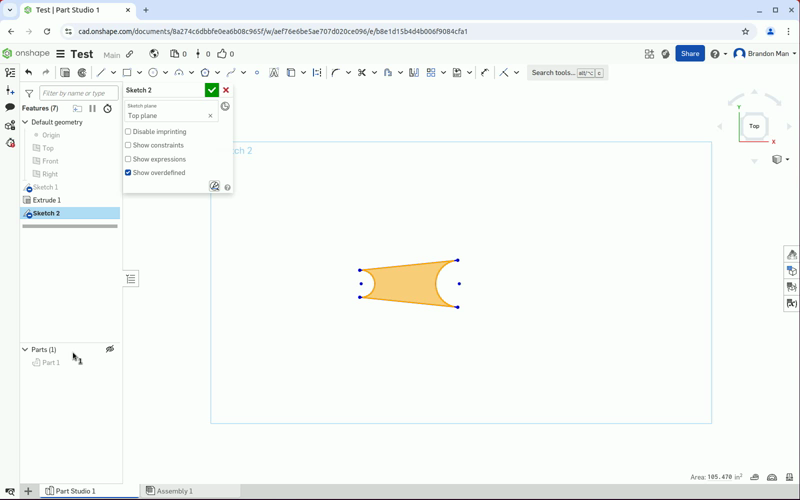
key(shift+y)
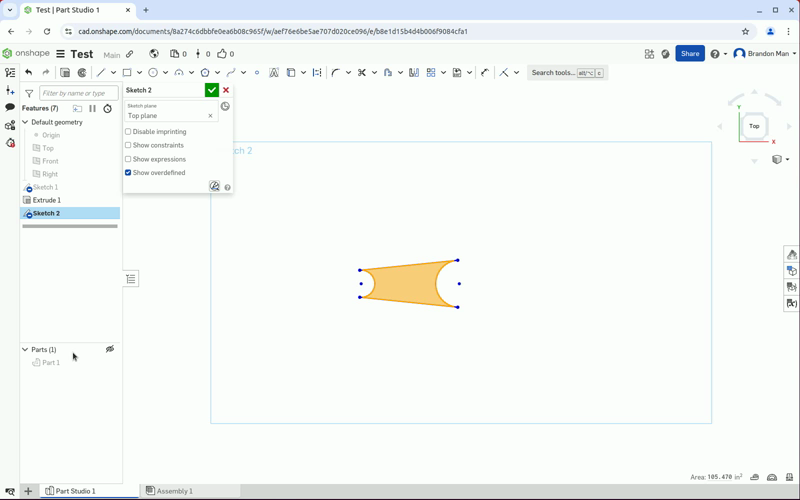
key(shift+e)
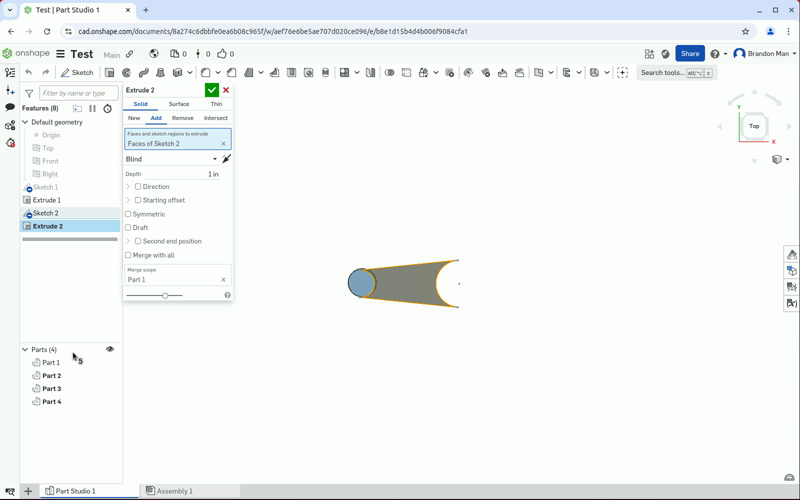
mouse_move(143, 106)
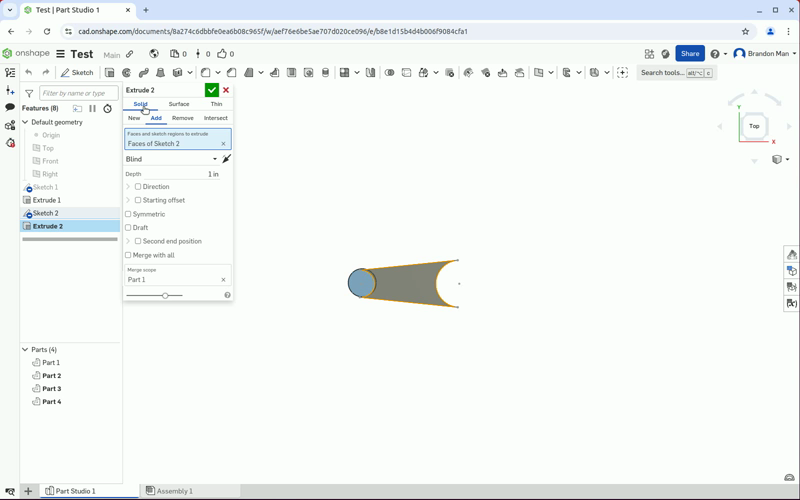
click(143, 106)
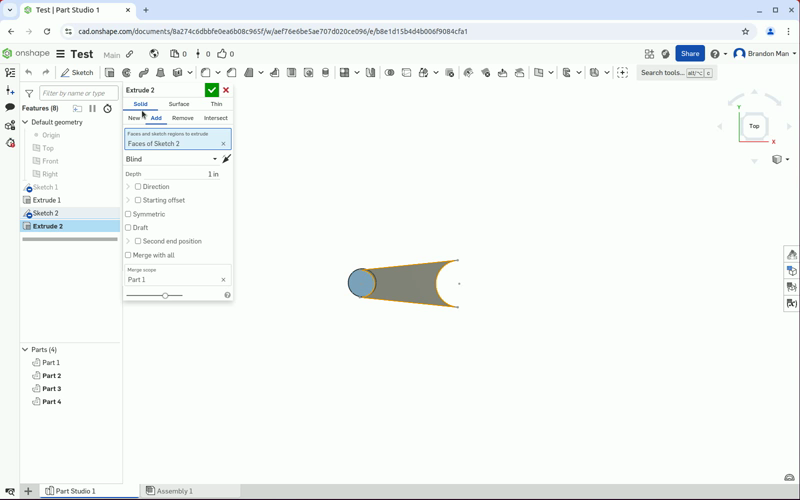
mouse_move(137, 120)
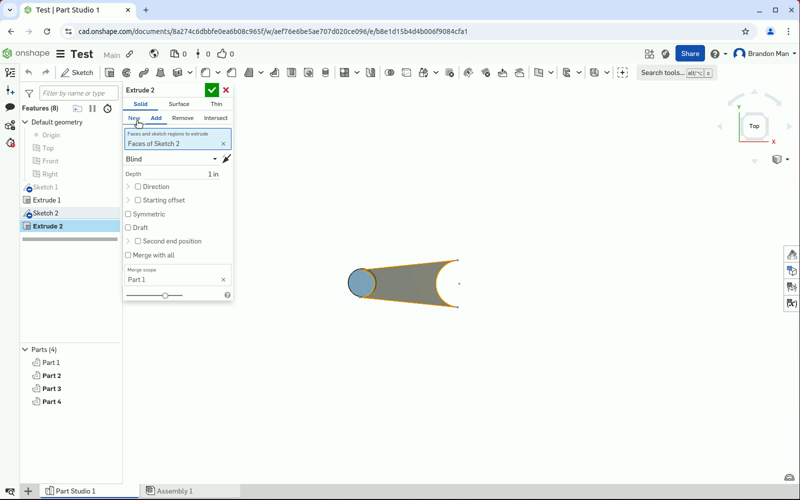
click(137, 120)
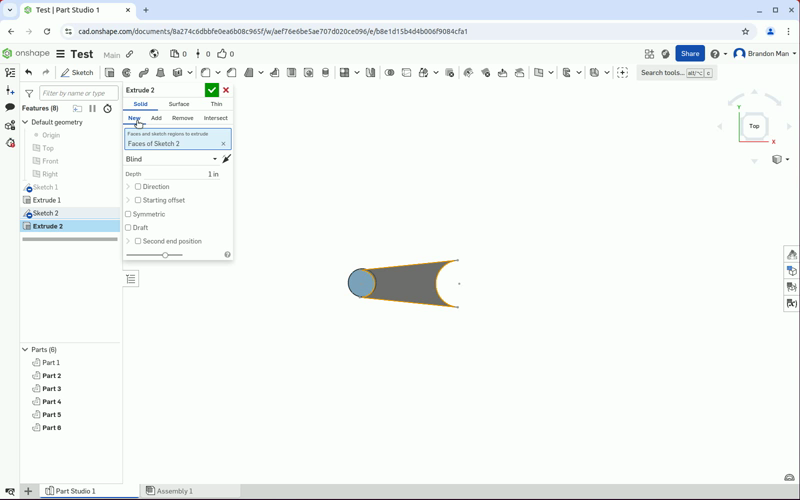
key(tab, 4)
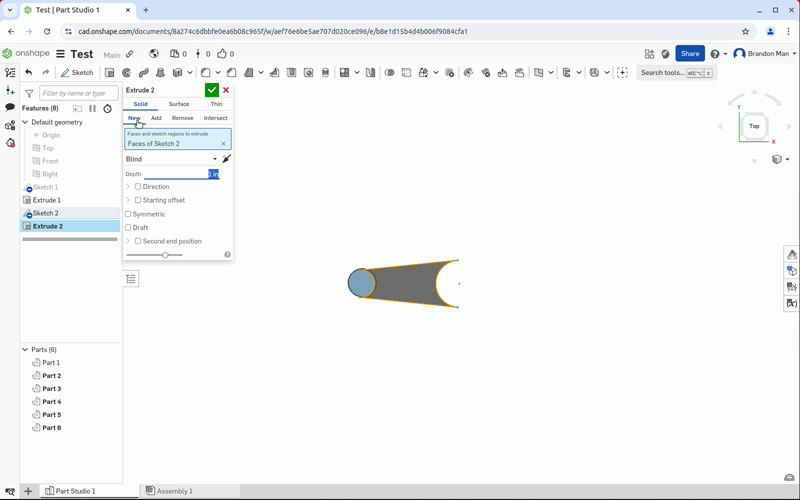
text(1.444)
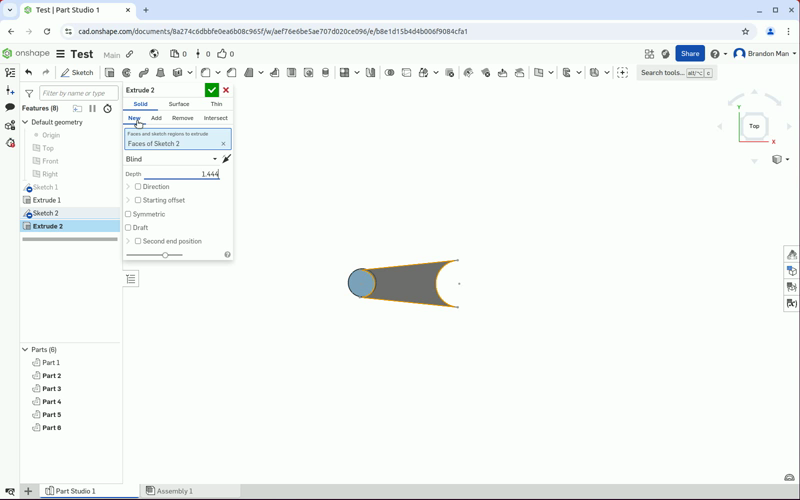
key(enter)
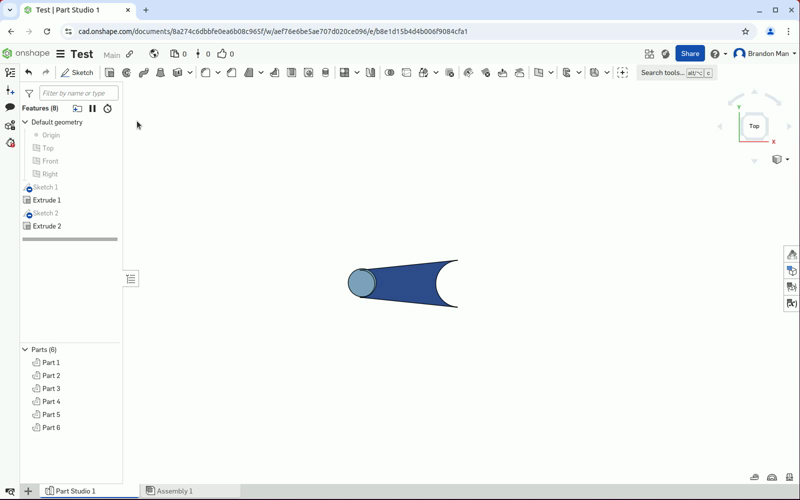
key(shift+h)
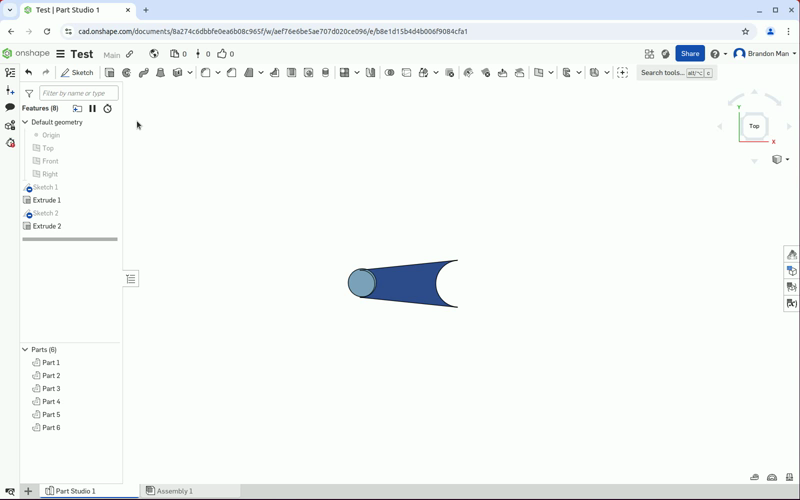
key(shift+h)
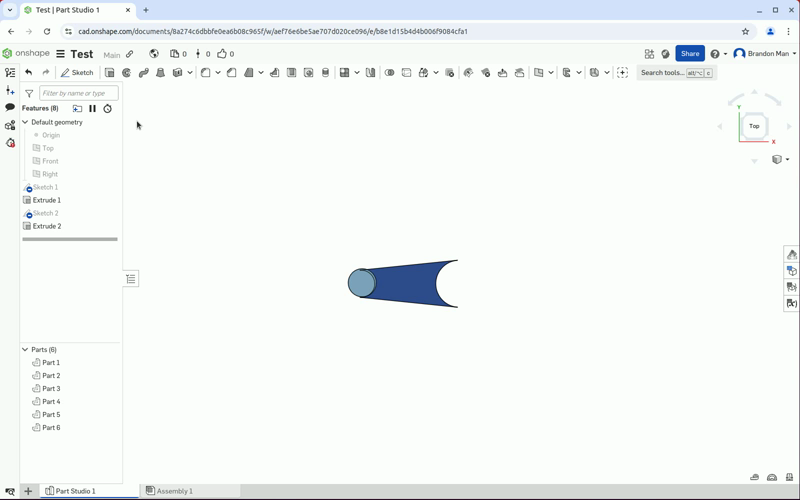
mouse_move(73, 189)
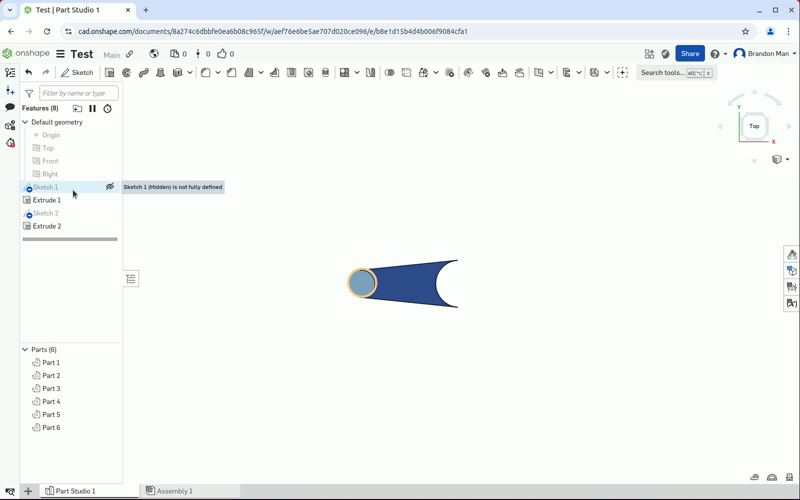
click(73, 189)
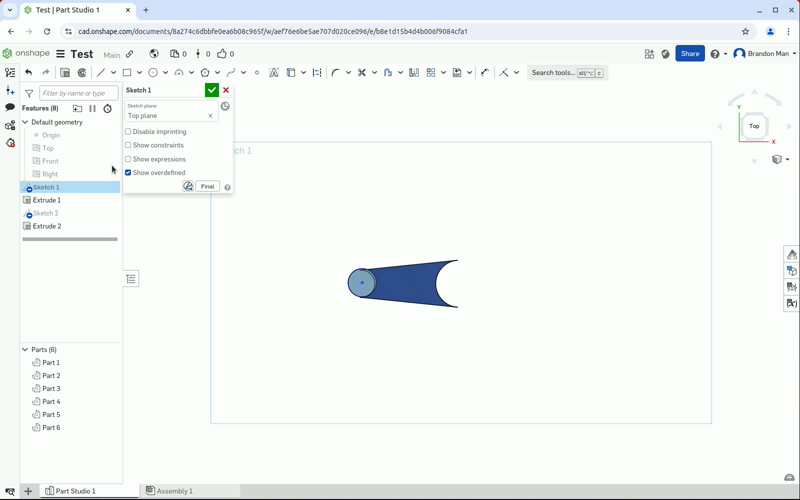
mouse_move(229, 92)
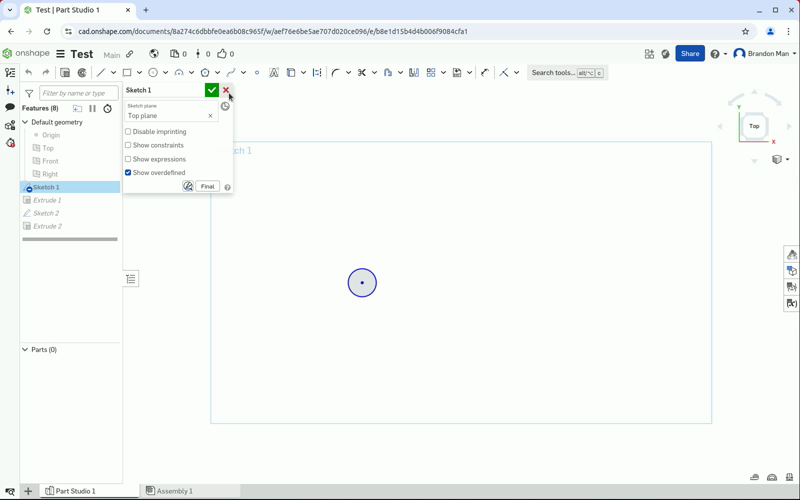
click(229, 92)
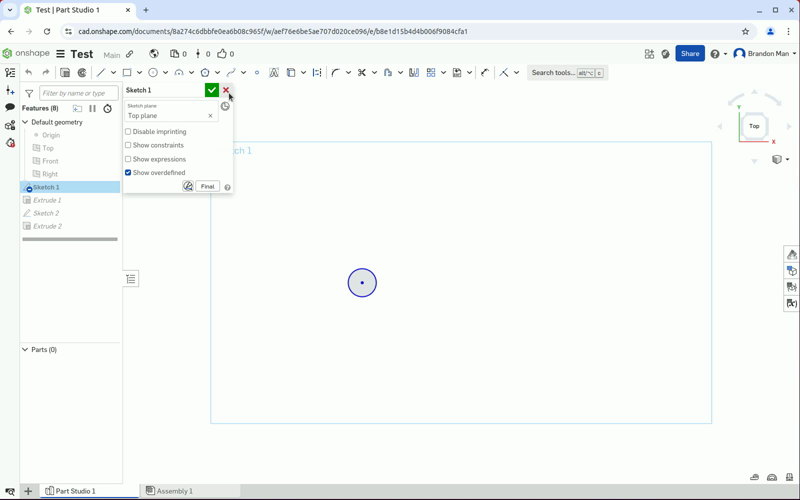
key(shift+s)
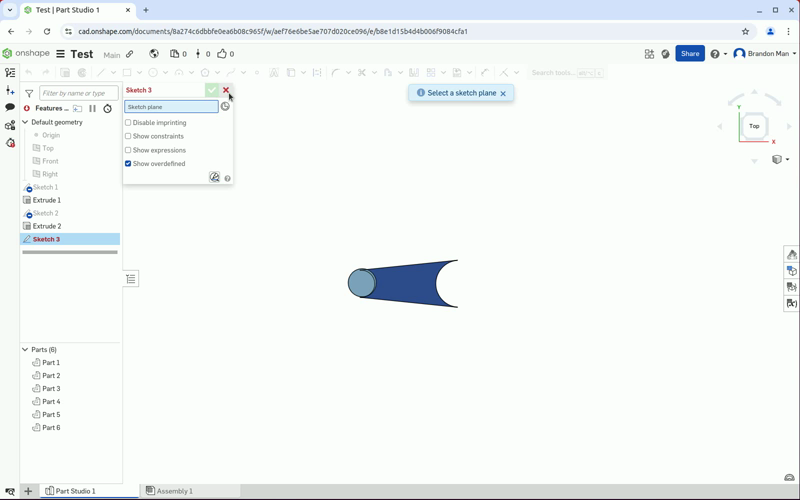
mouse_move(73, 150)
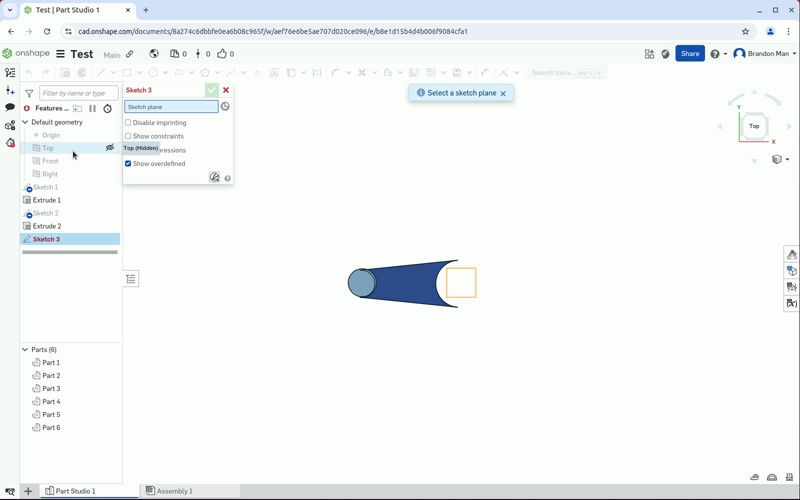
click(73, 150)
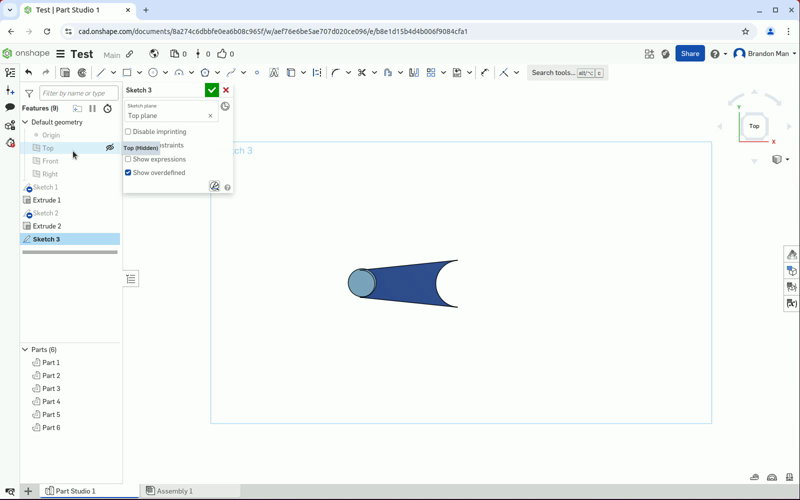
mouse_move(73, 352)
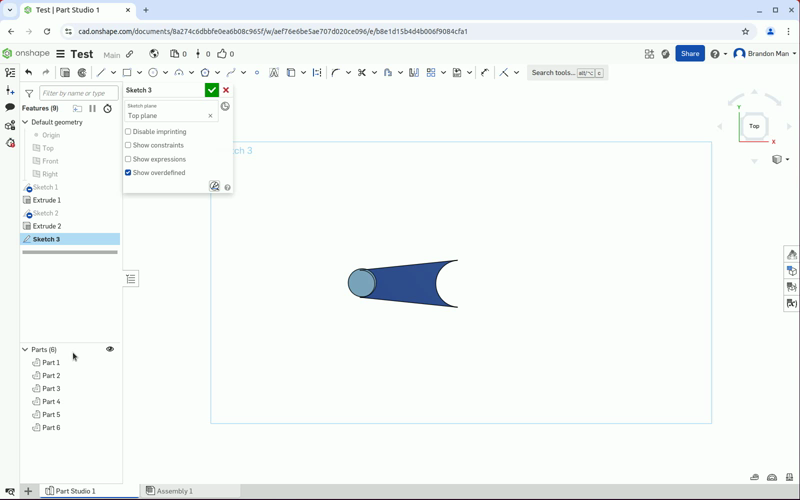
key(y)
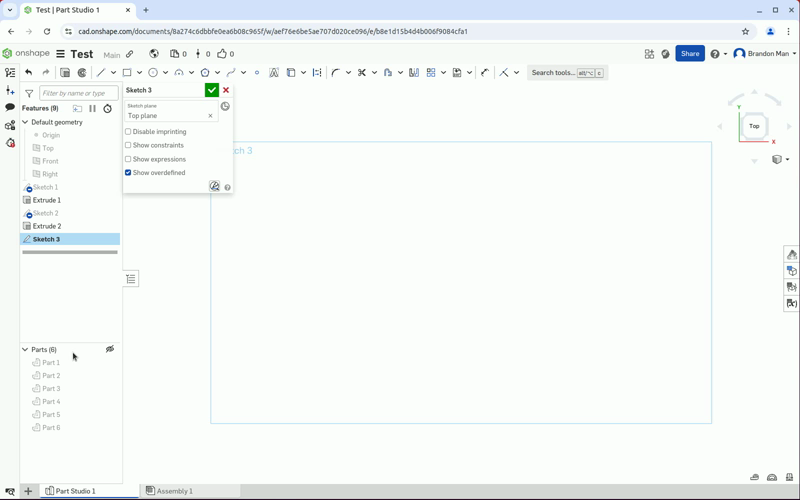
key(c)
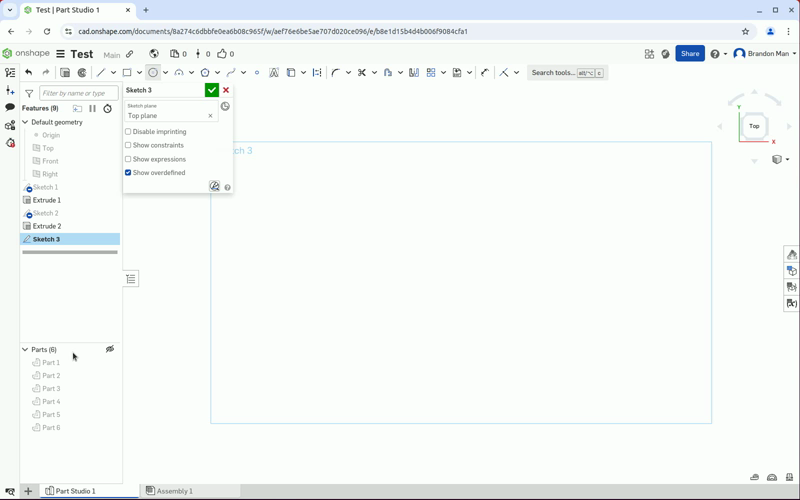
key_down(shift)
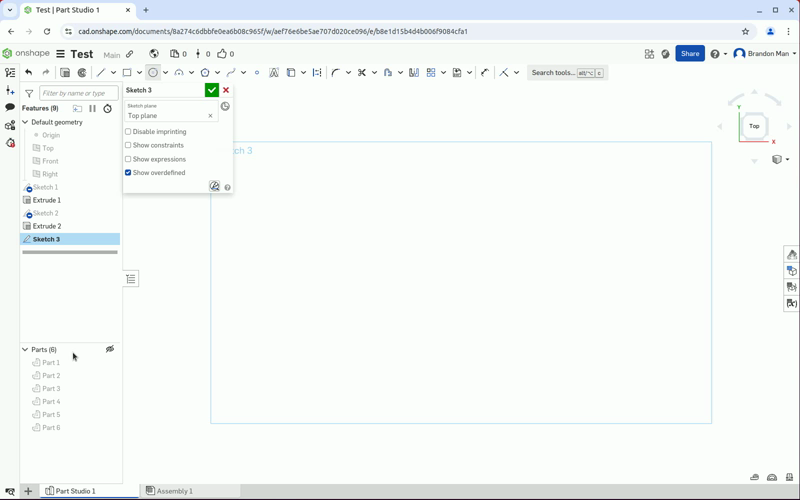
mouse_move(461, 282)
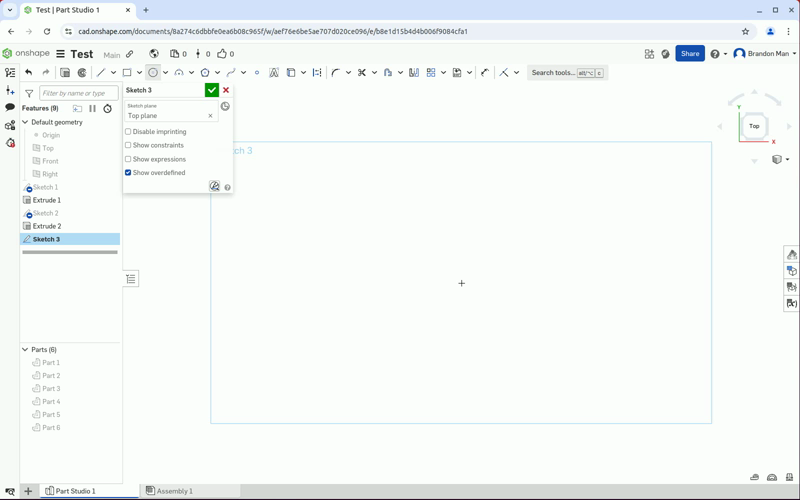
click(461, 282)
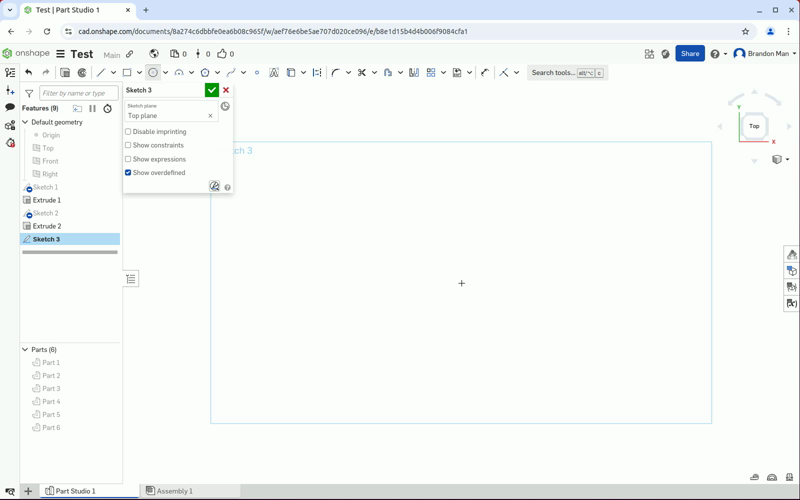
key_up(shift)
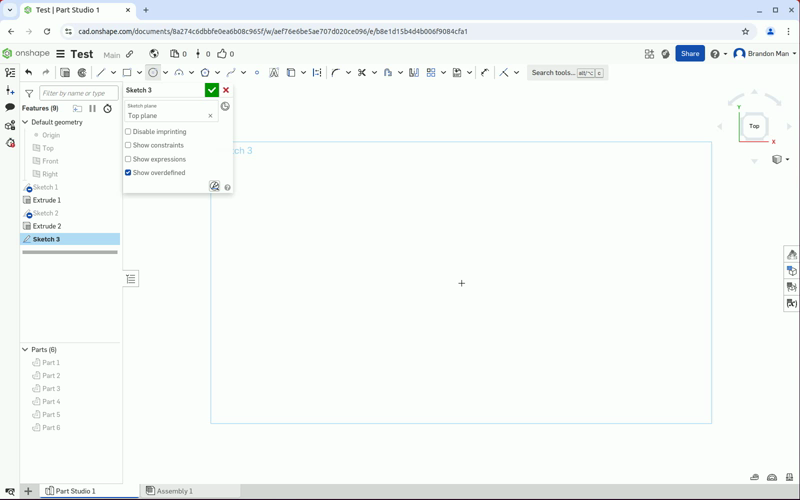
mouse_move(486, 282)
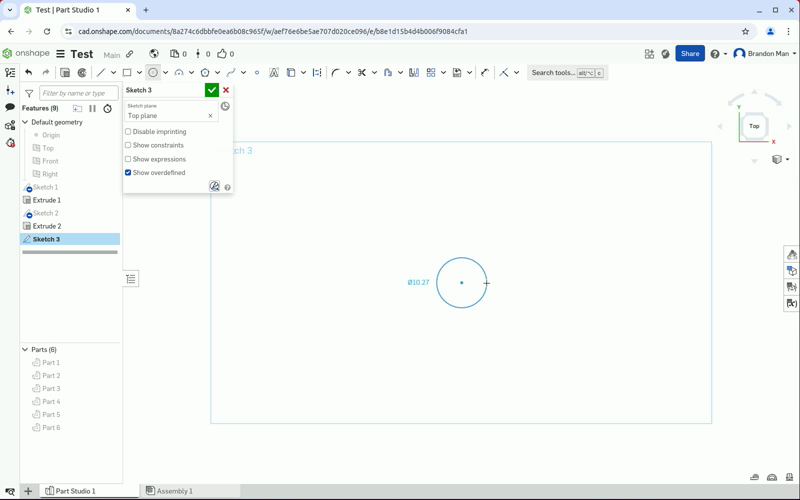
click(486, 282)
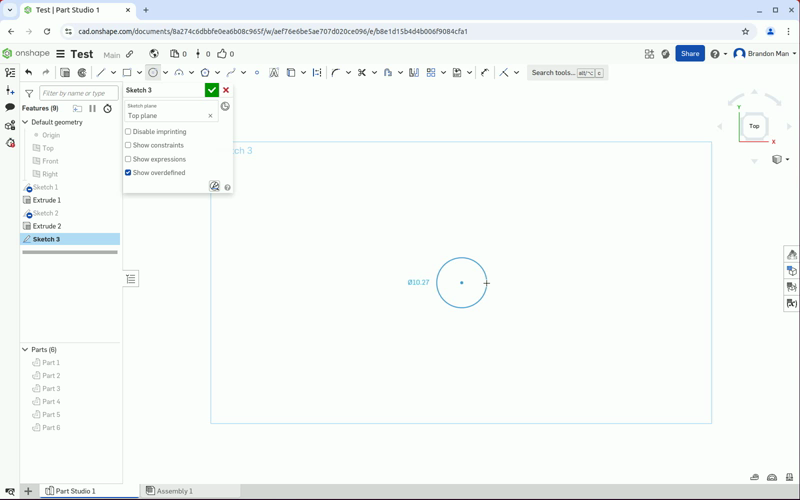
key(esc)
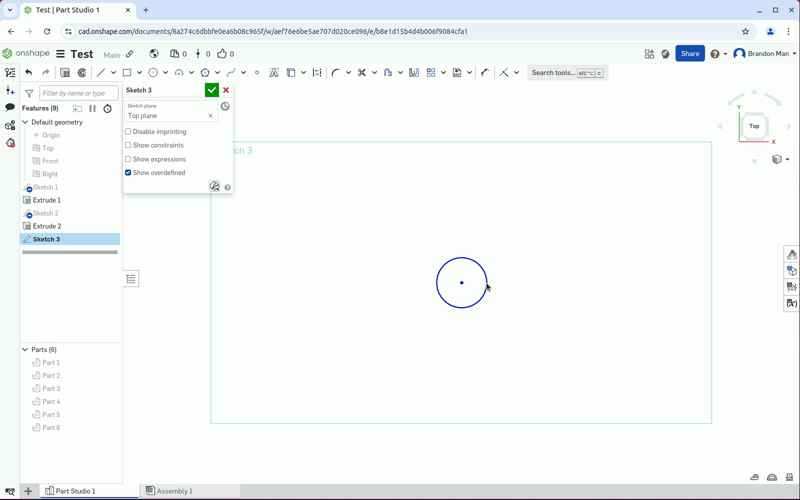
key(c)
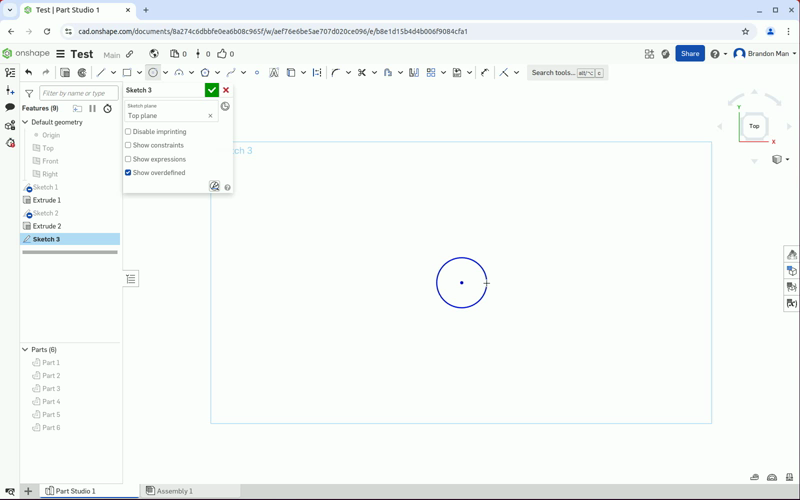
key_down(shift)
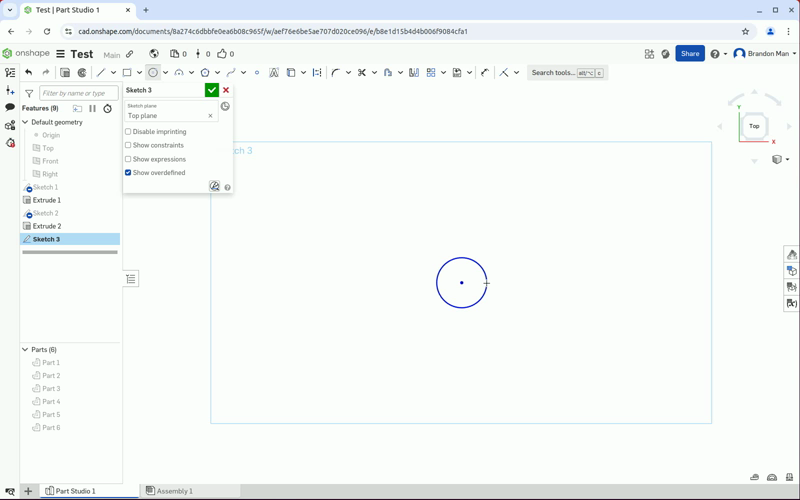
mouse_move(461, 282)
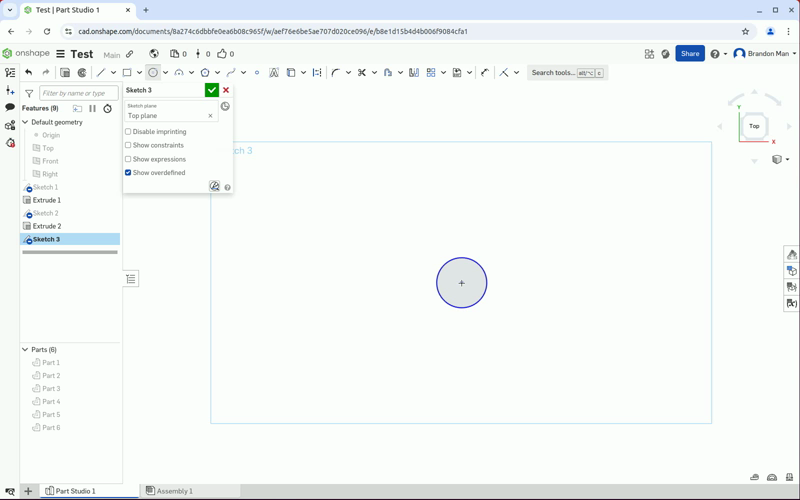
click(461, 282)
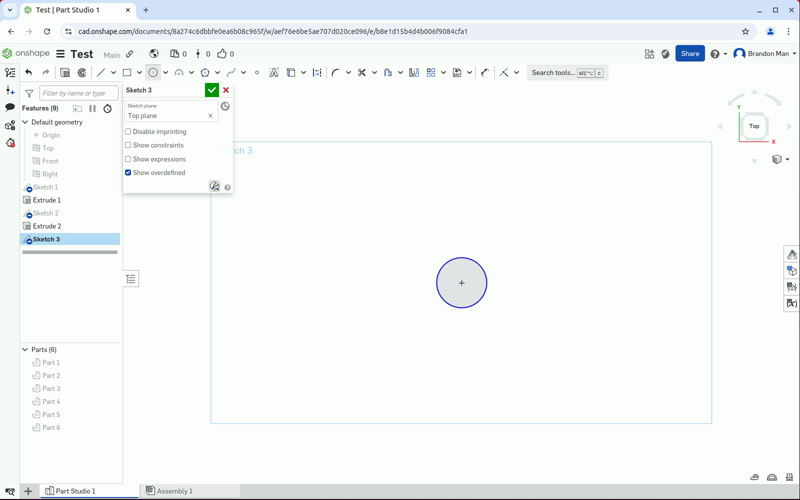
key_up(shift)
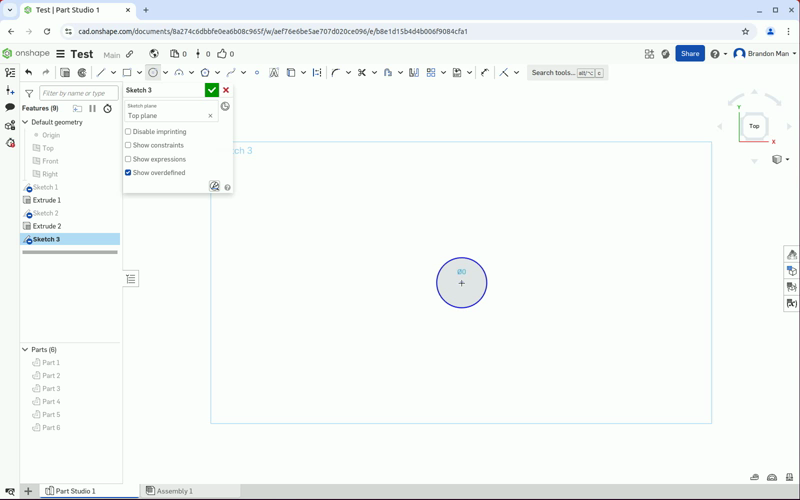
mouse_move(479, 282)
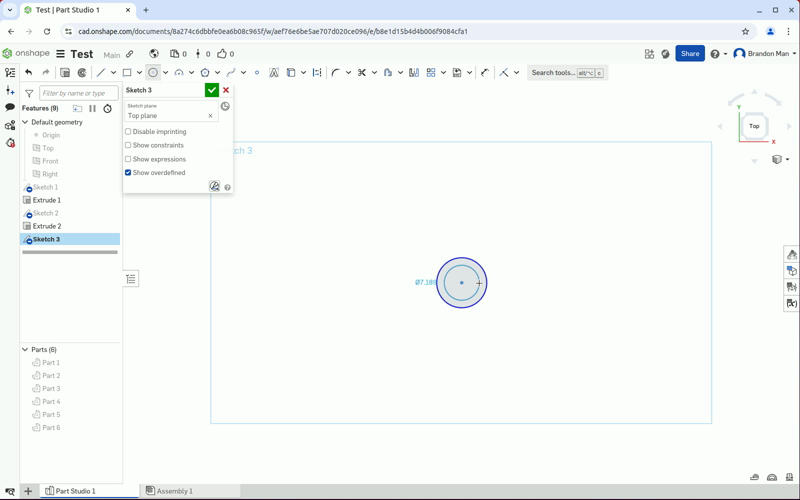
click(479, 282)
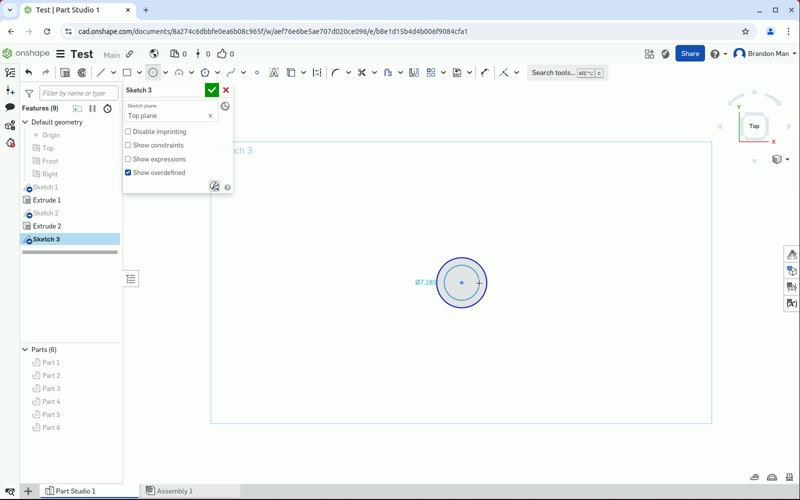
key(esc)
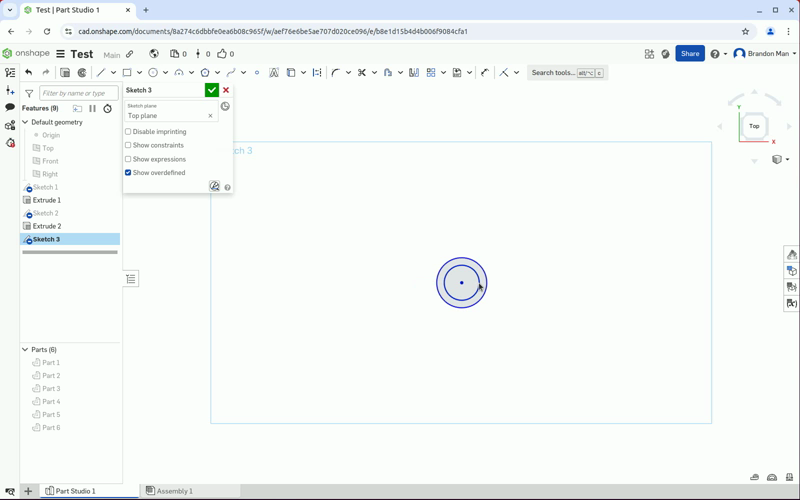
mouse_move(450, 297)
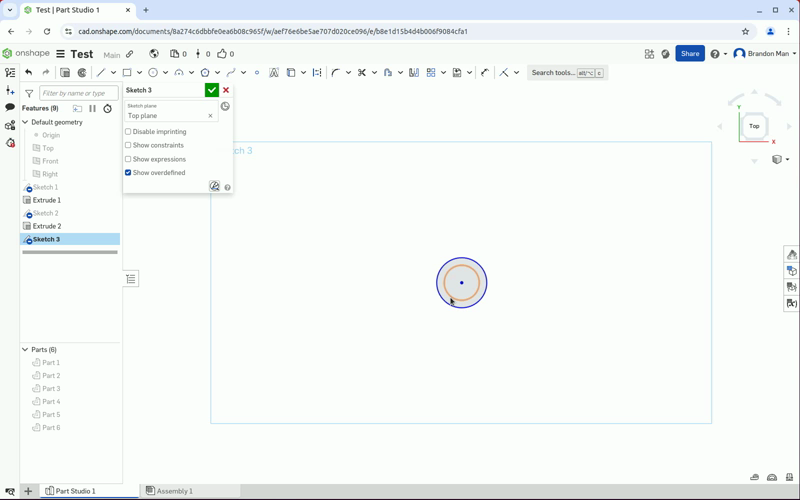
scroll(6)
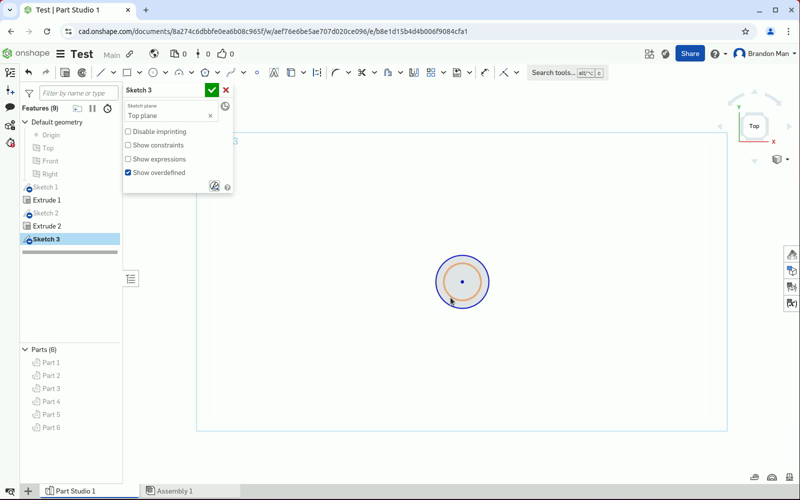
scroll(6)
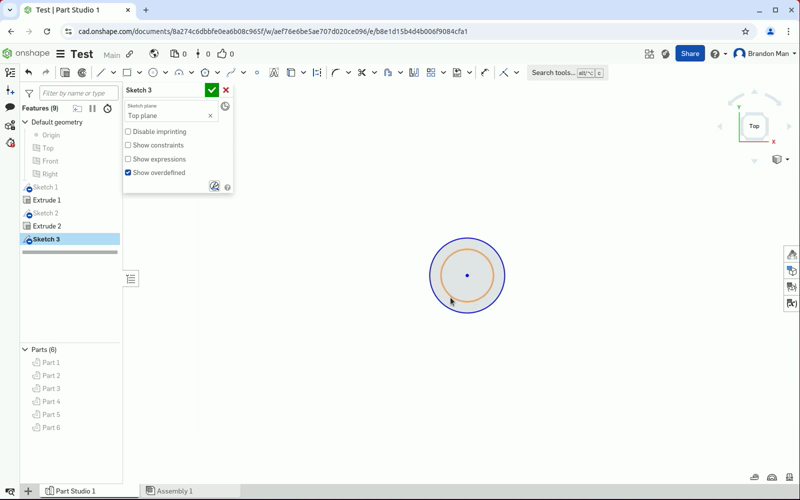
scroll(6)
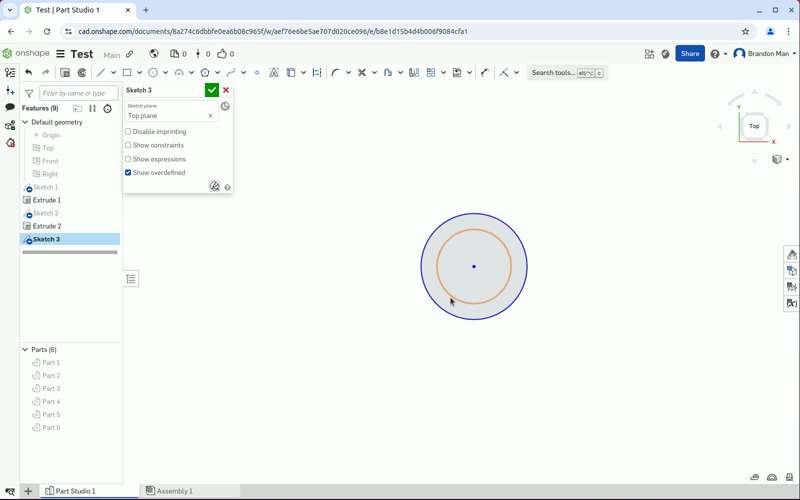
scroll(6)
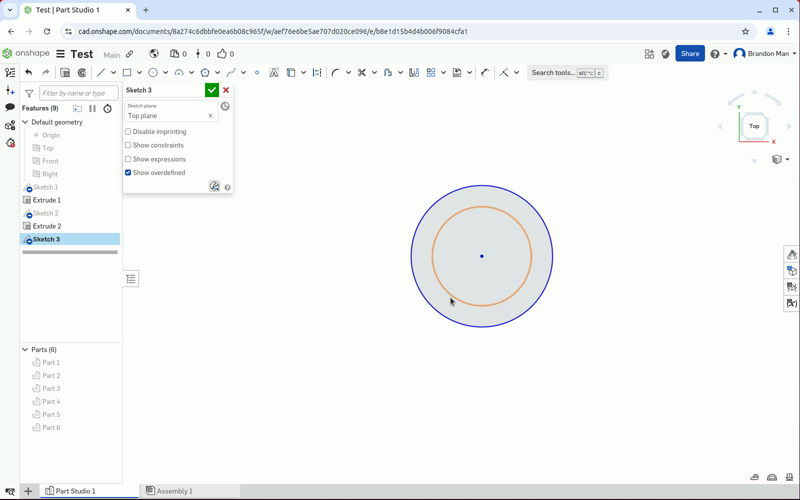
scroll(6)
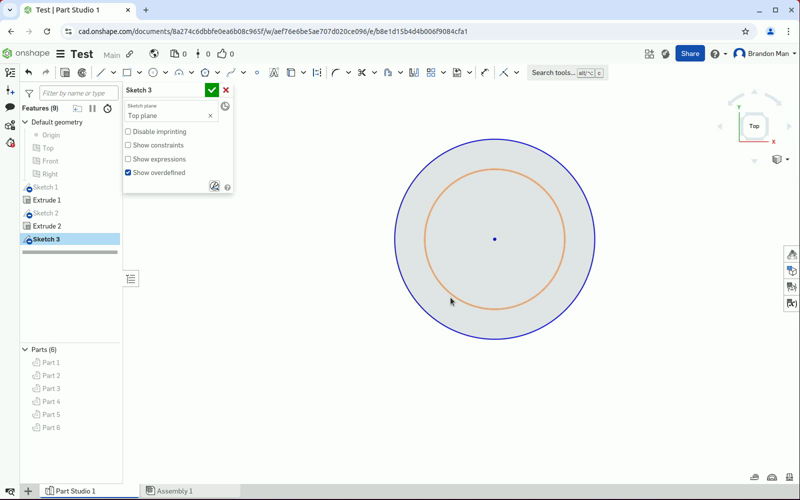
scroll(6)
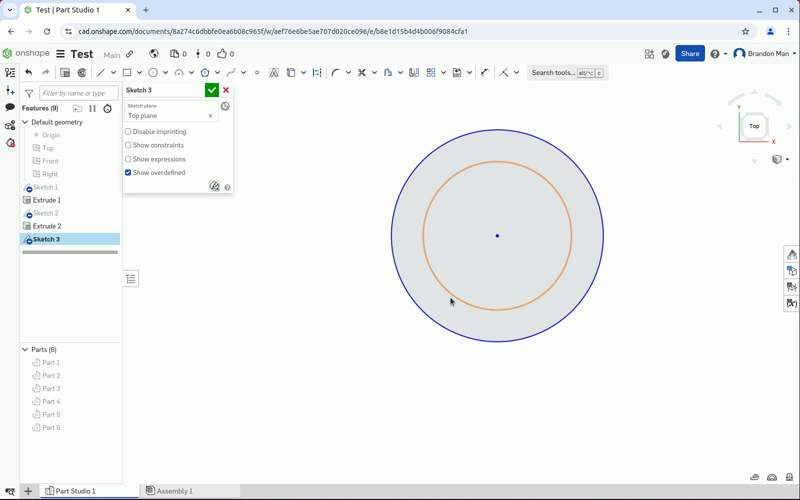
scroll(6)
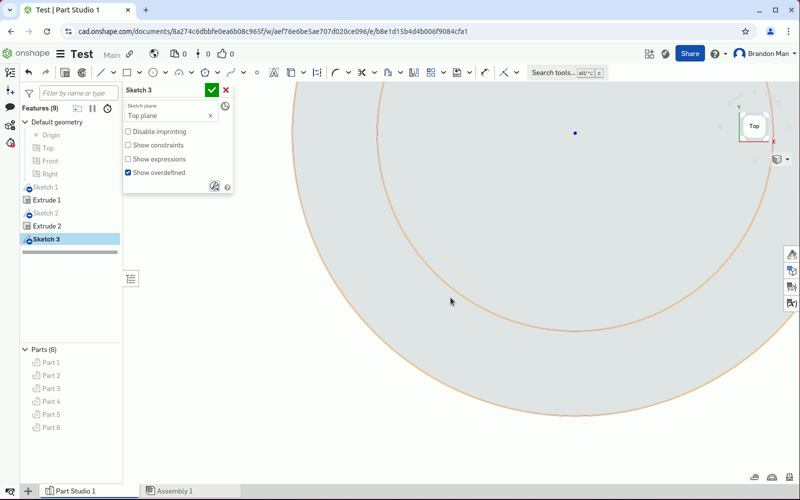
click(450, 297)
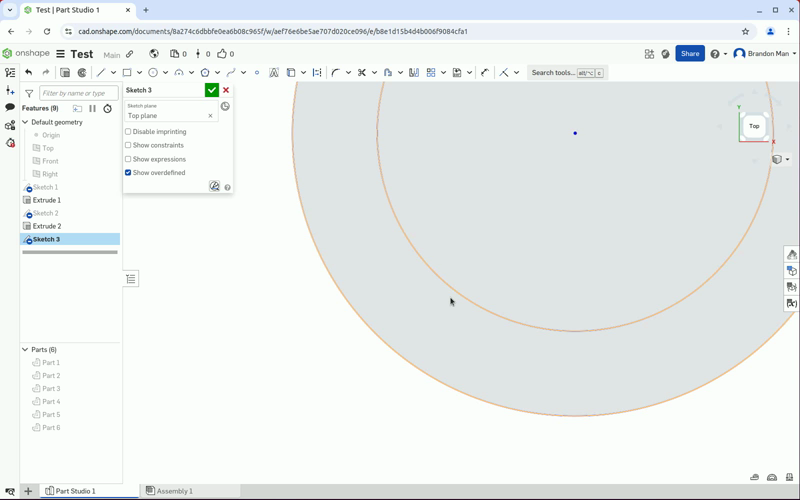
scroll(-6)
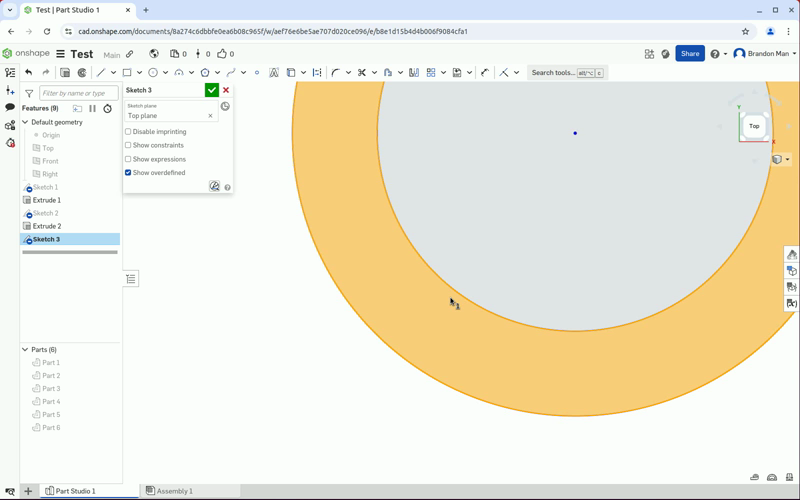
scroll(-6)
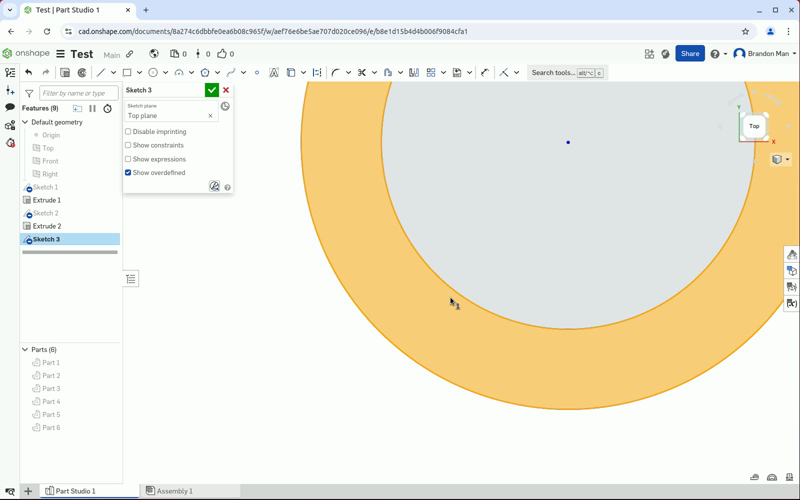
scroll(-6)
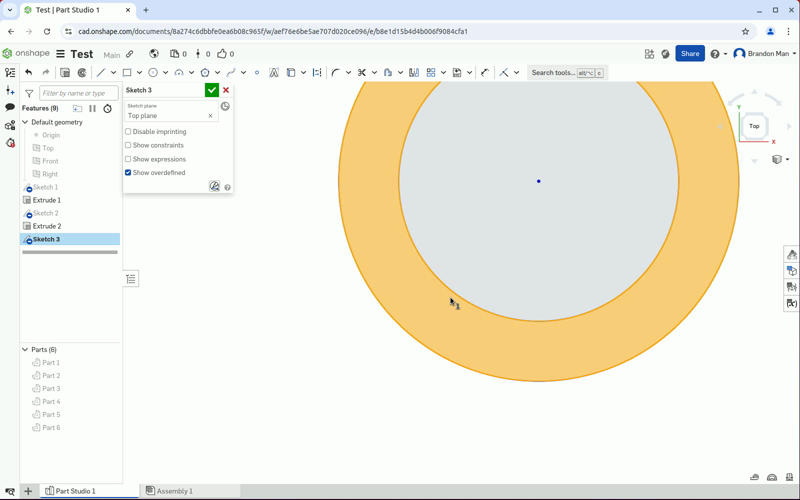
scroll(-6)
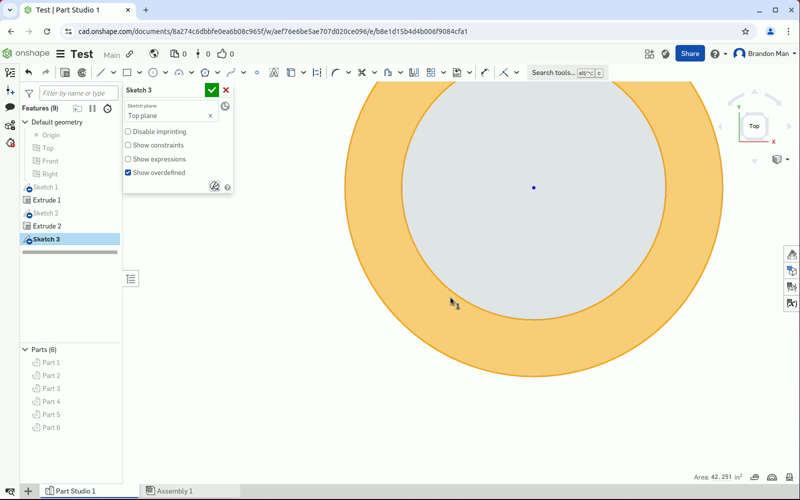
scroll(-6)
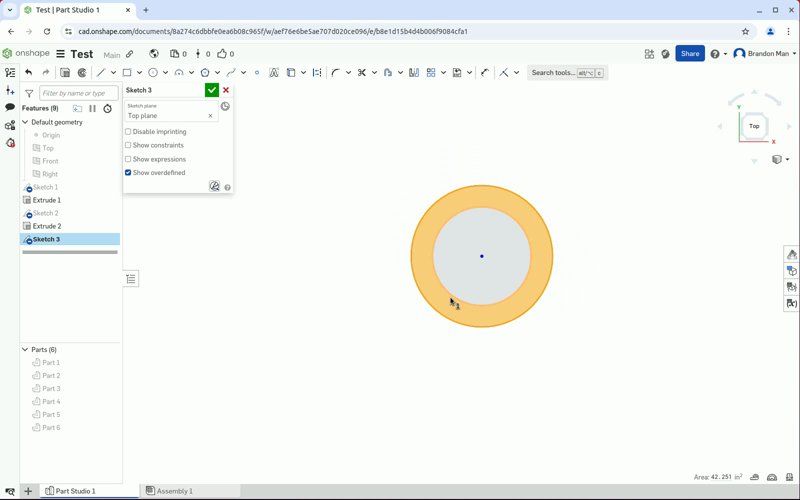
scroll(-6)
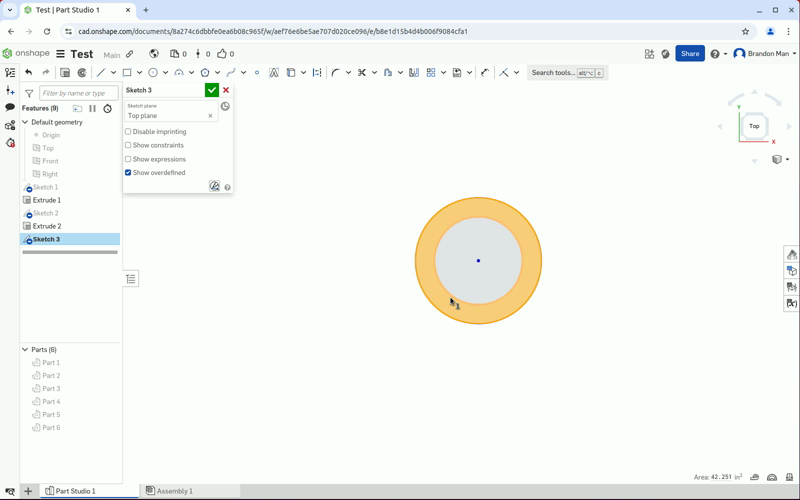
scroll(-6)
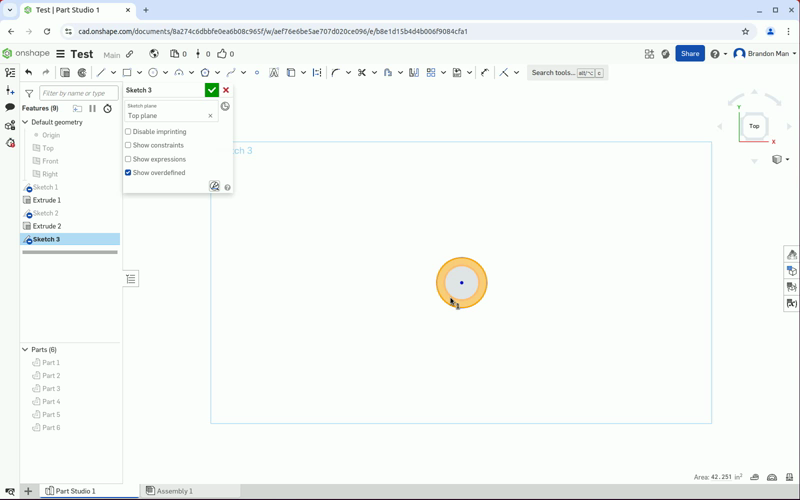
mouse_move(73, 352)
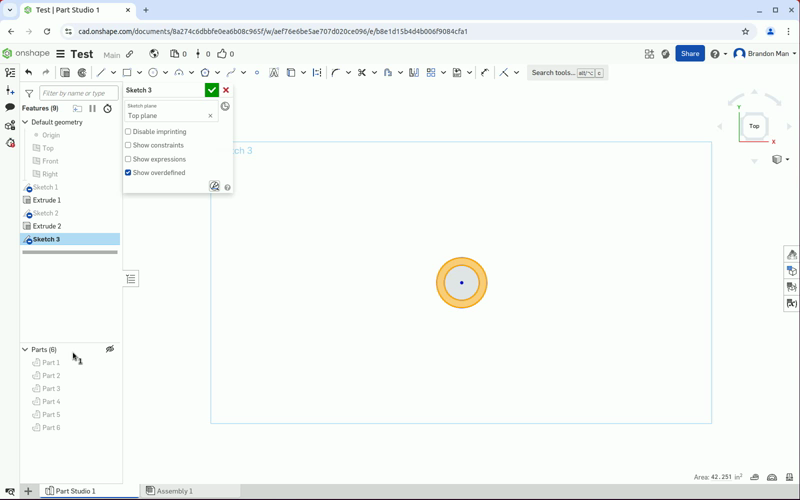
key(shift+y)
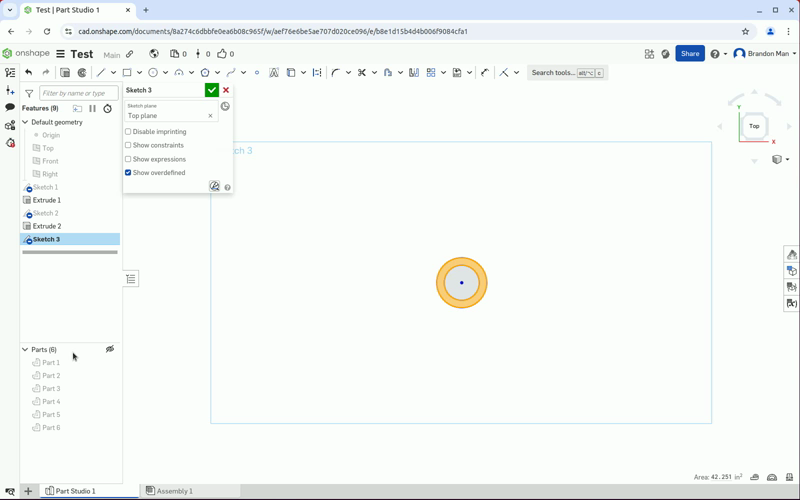
key(shift+e)
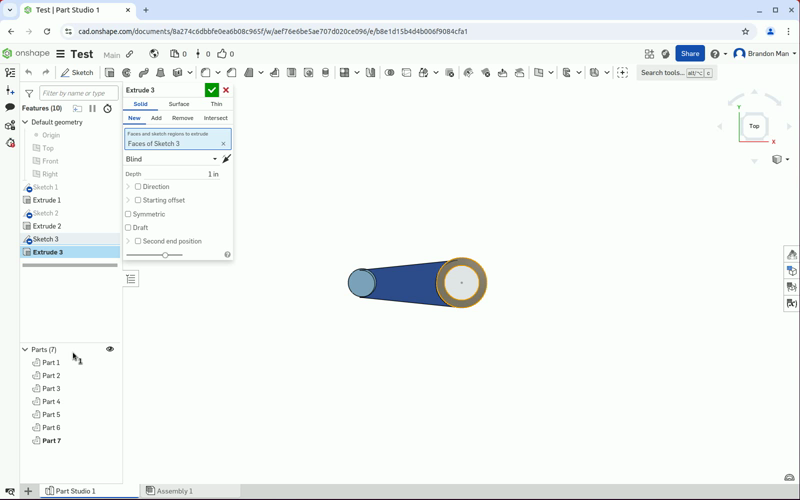
mouse_move(143, 106)
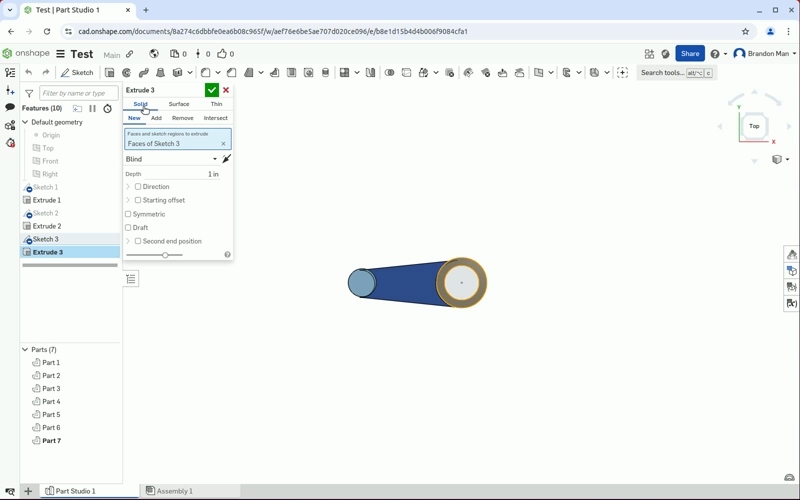
click(143, 106)
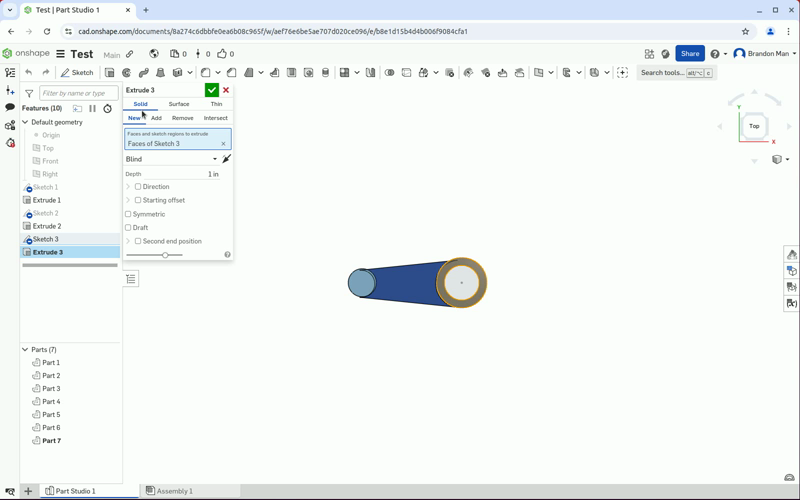
mouse_move(137, 120)
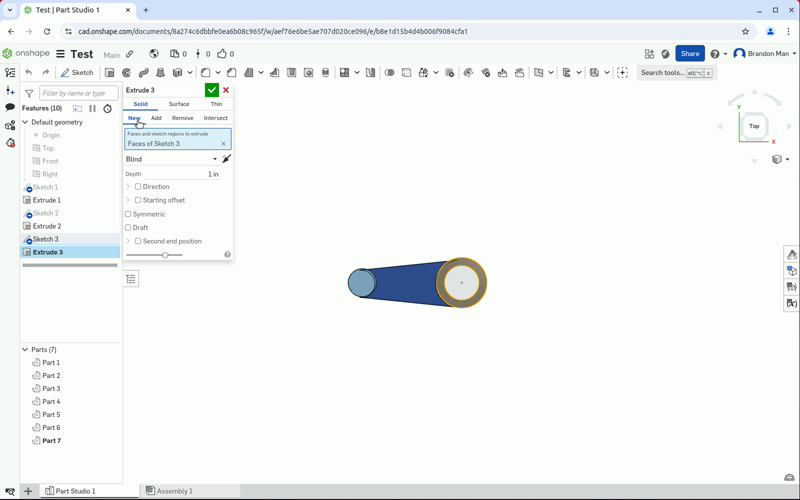
click(137, 120)
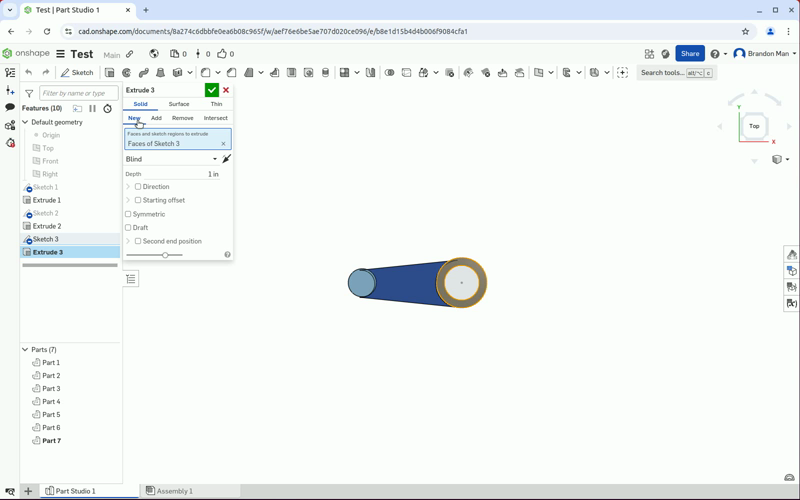
key(tab, 4)
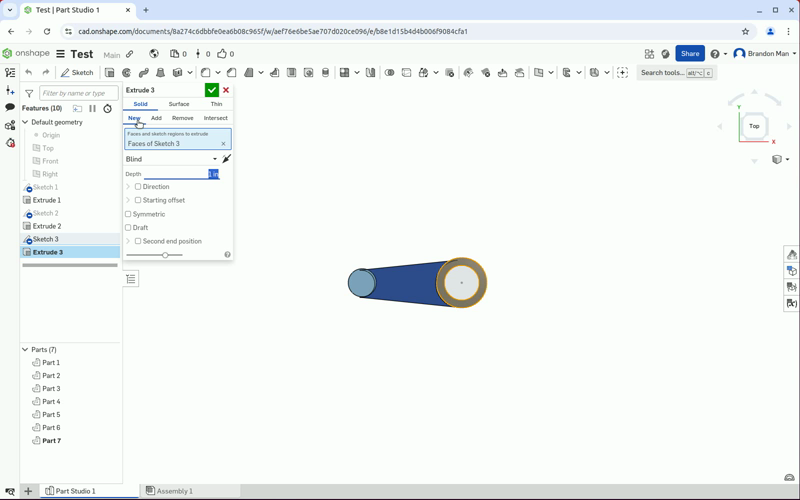
text(1.444)
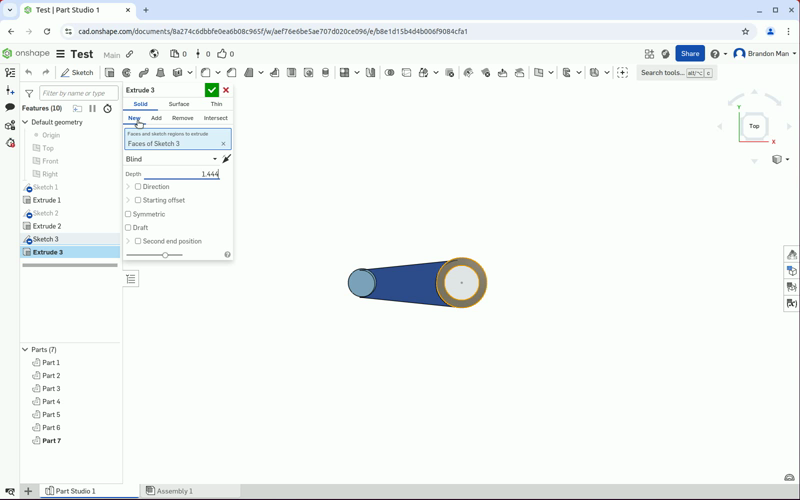
key(enter)
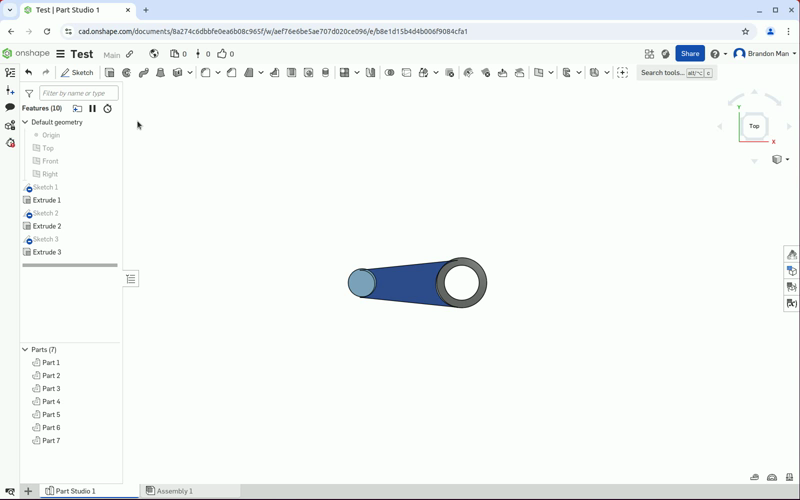
key(shift+h)
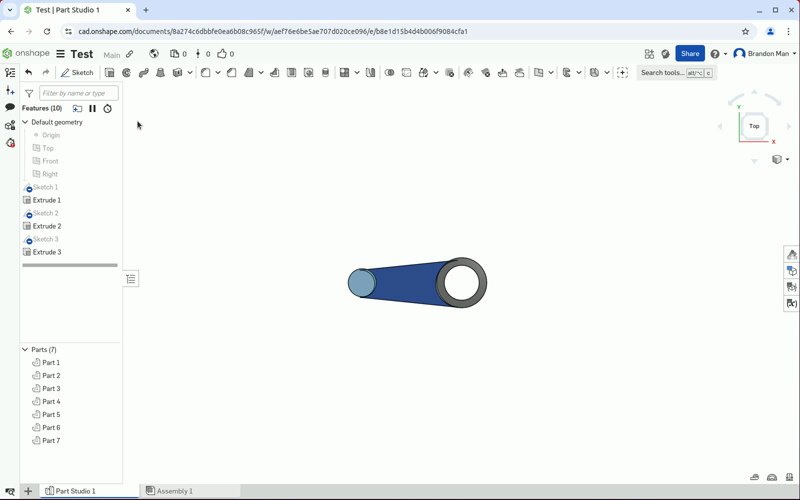
key(shift+h)
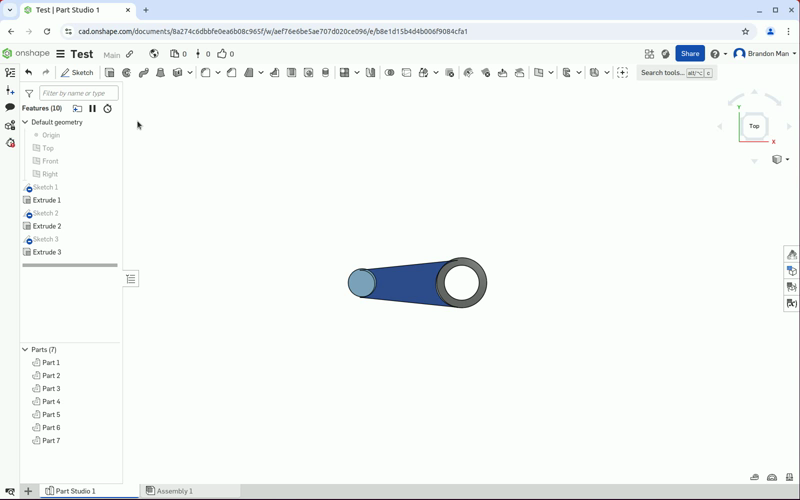
mouse_move(73, 189)
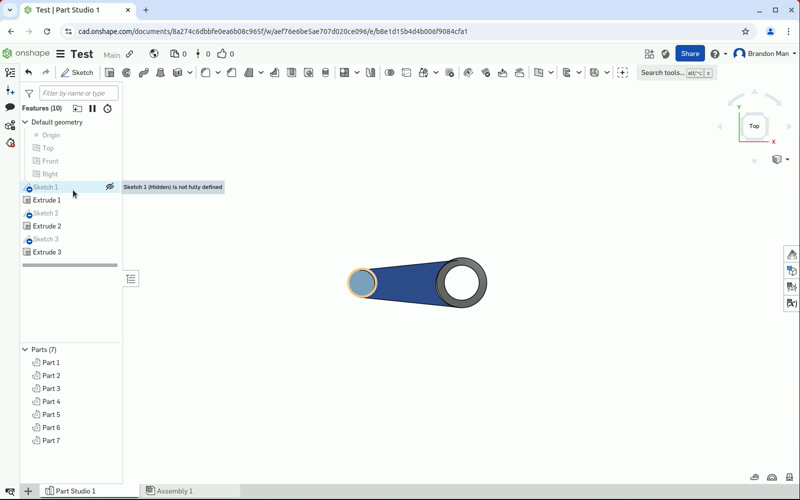
click(73, 189)
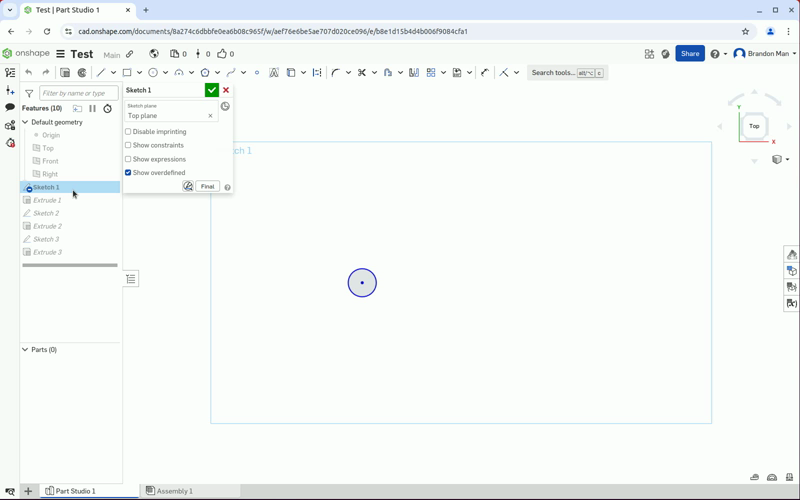
mouse_move(229, 92)
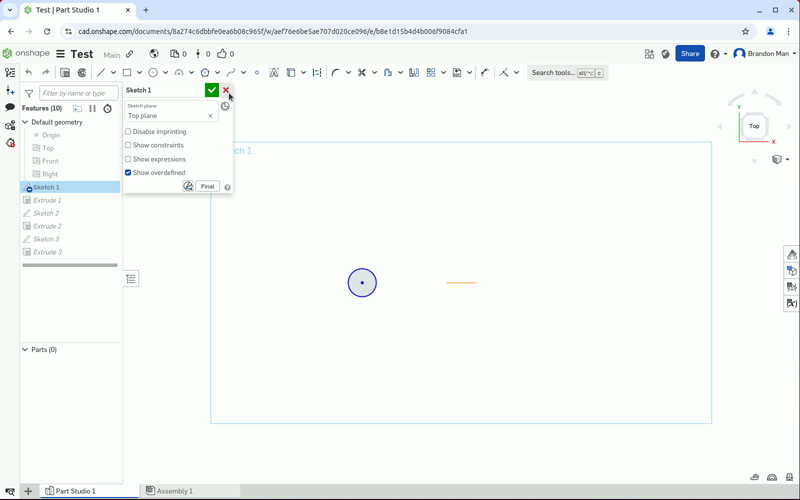
click(229, 92)
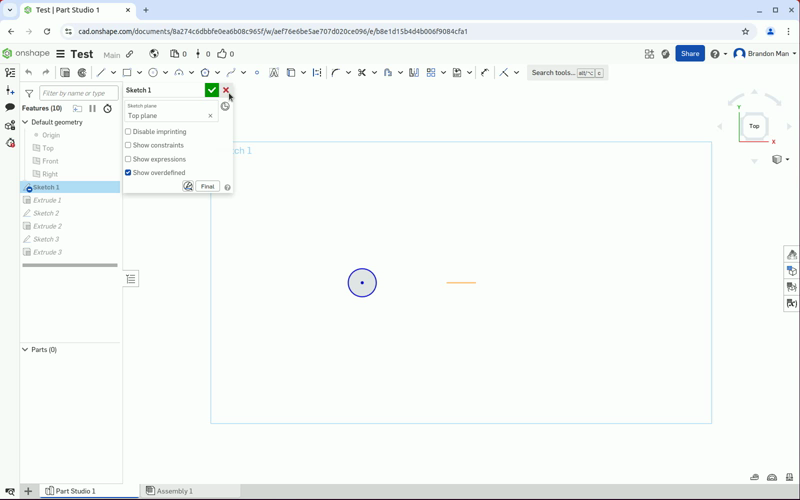
key(shift+s)
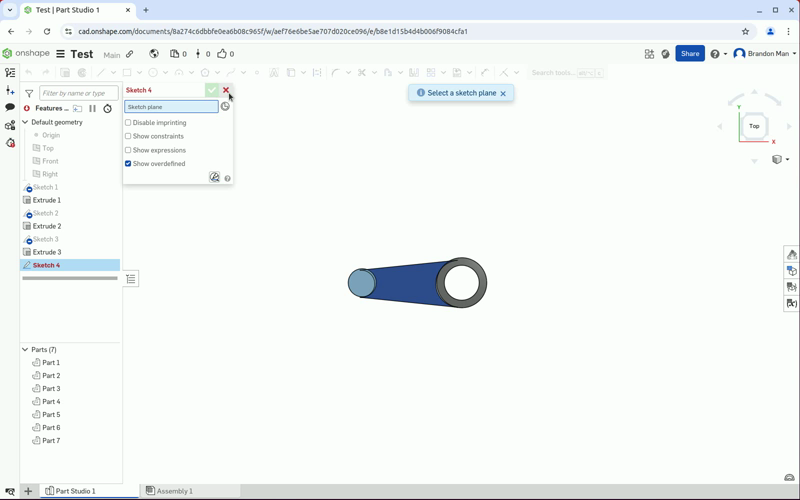
mouse_move(73, 150)
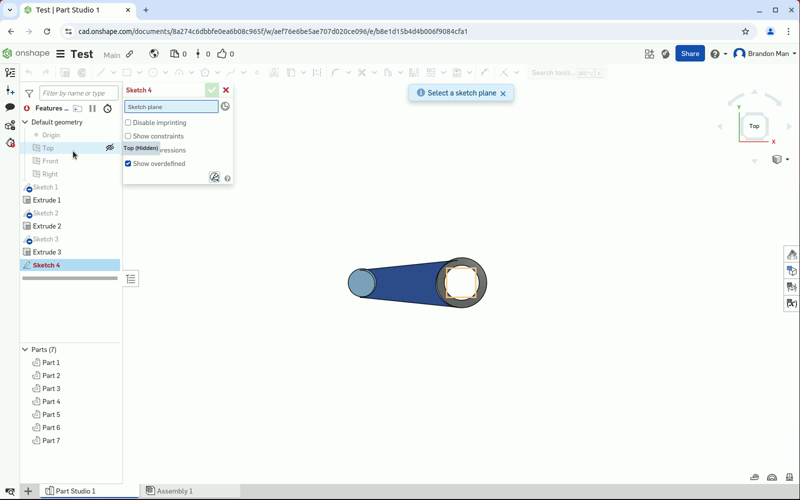
click(73, 150)
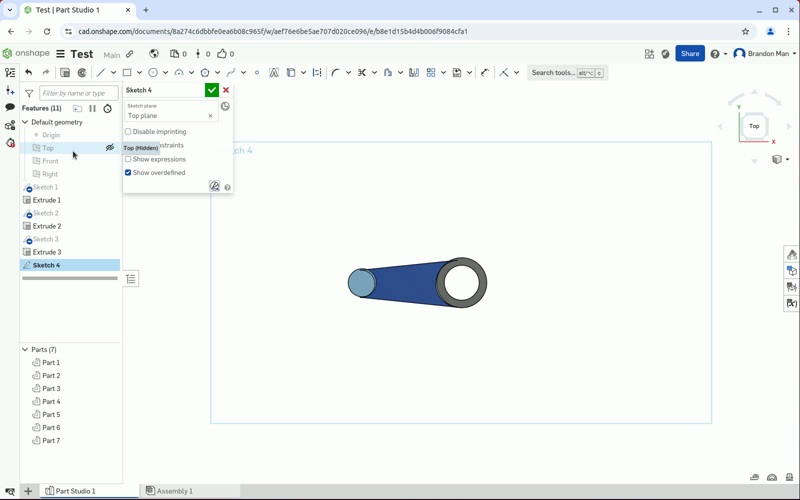
mouse_move(73, 352)
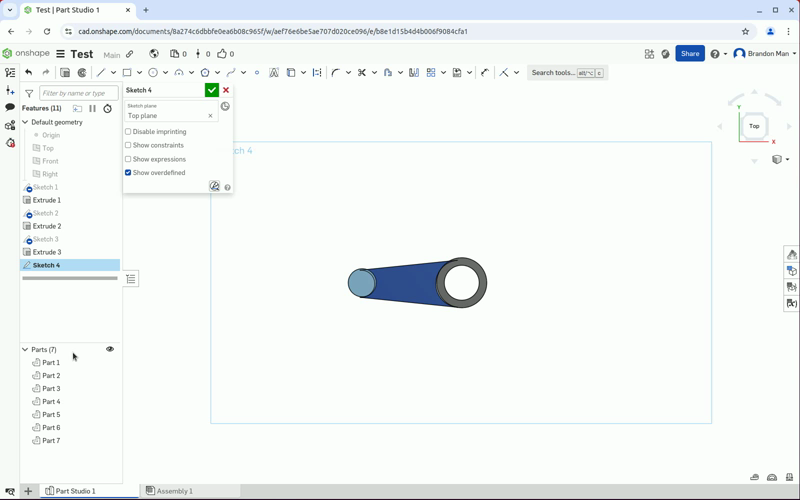
key(y)
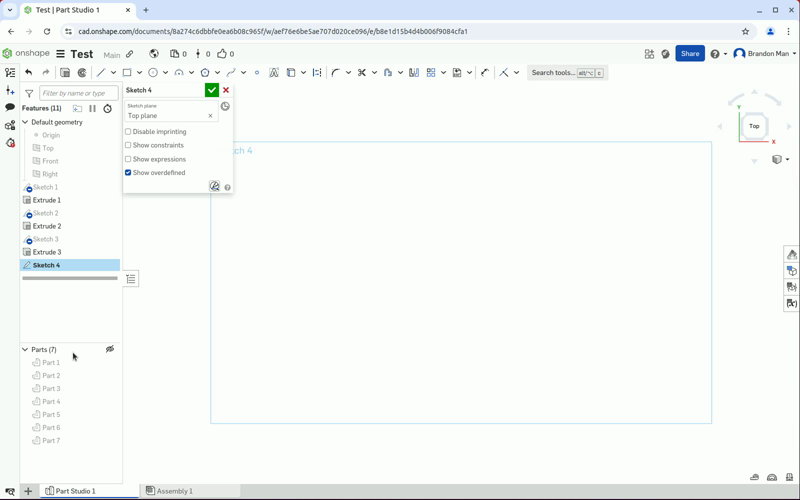
key(c)
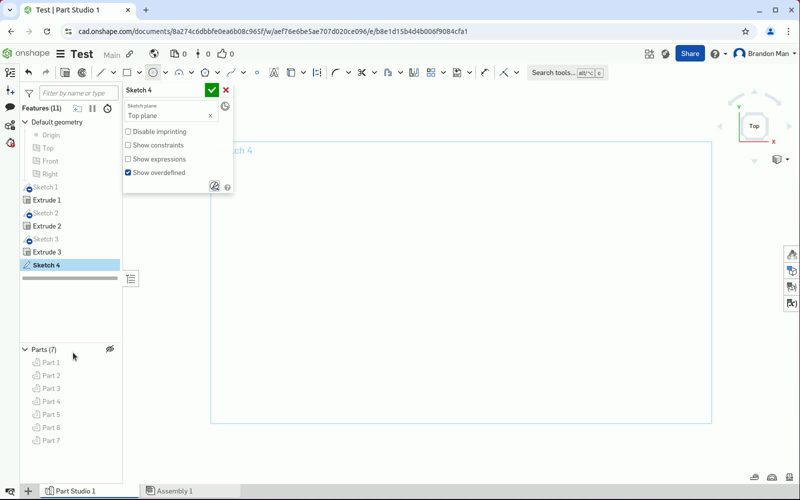
key_down(shift)
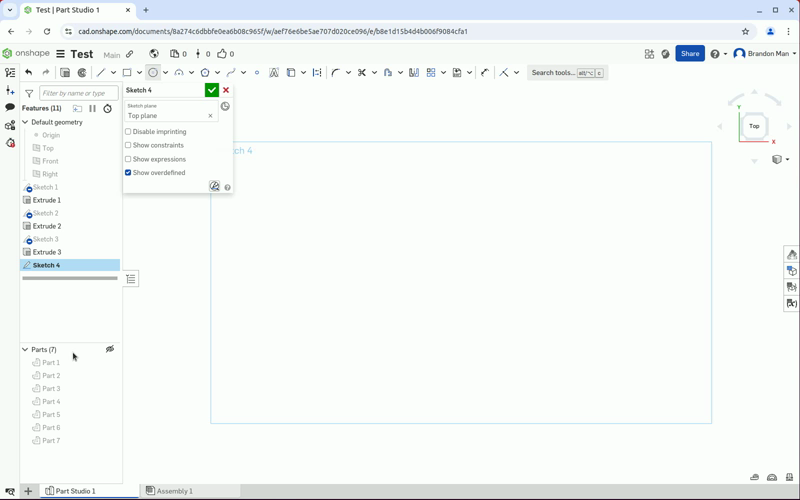
mouse_move(461, 282)
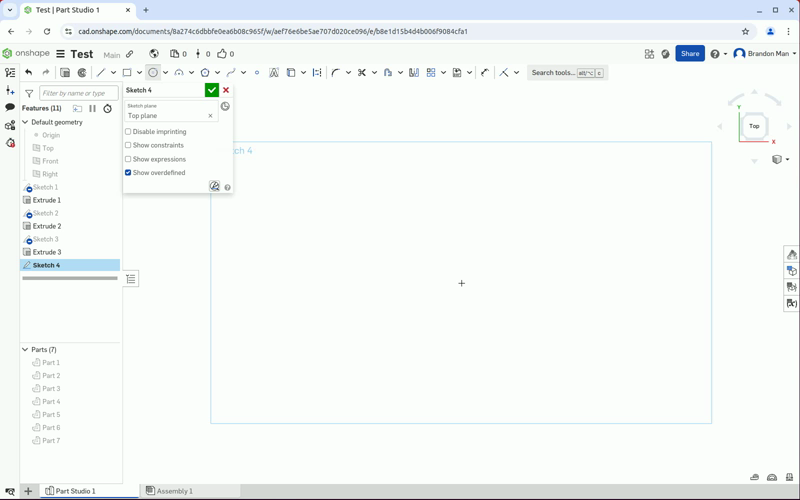
click(461, 282)
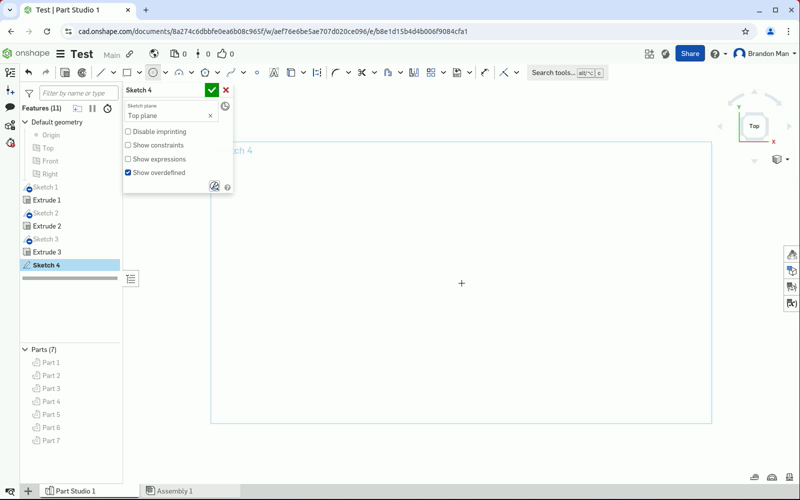
key_up(shift)
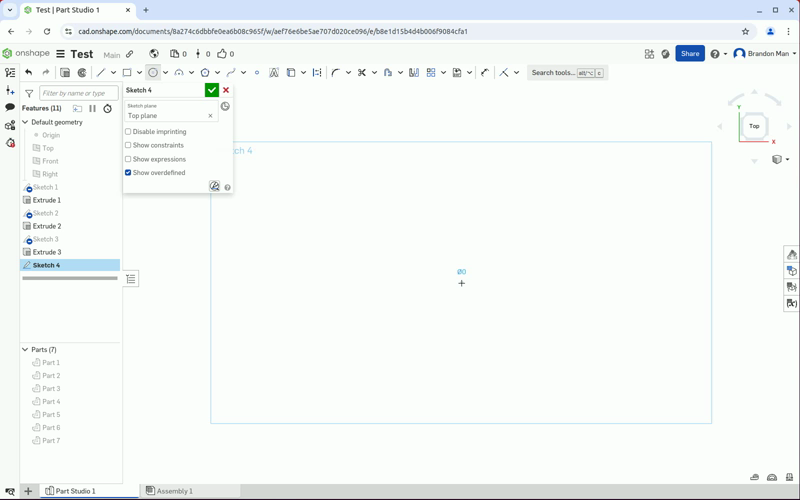
mouse_move(486, 282)
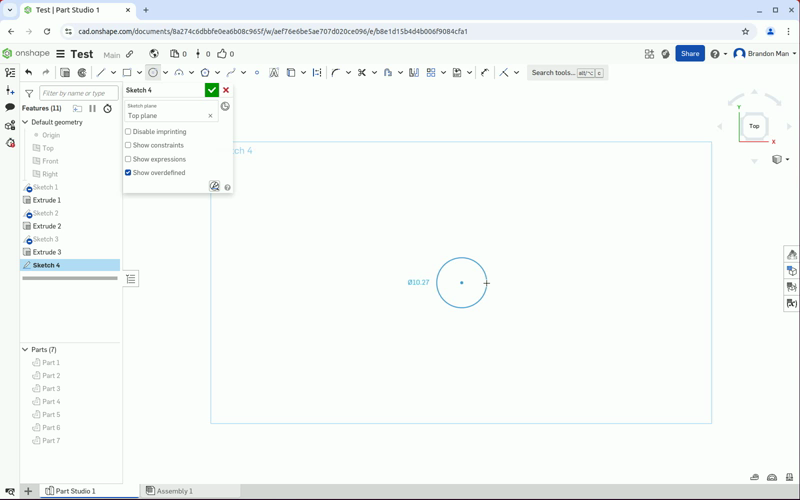
click(486, 282)
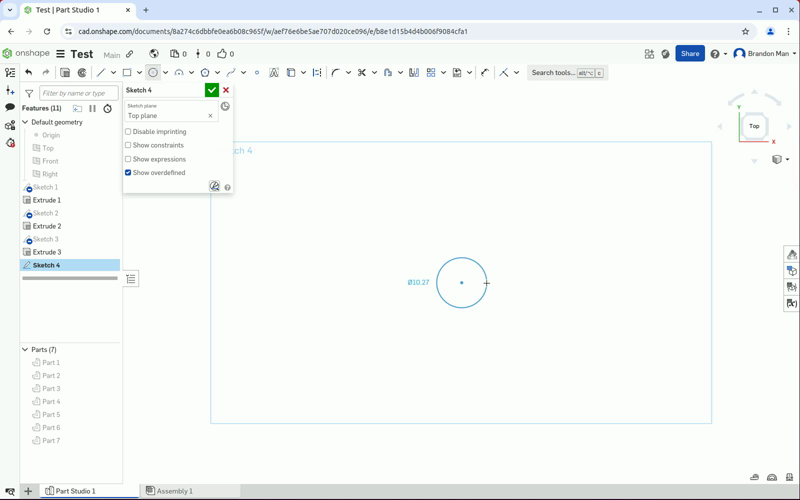
key(esc)
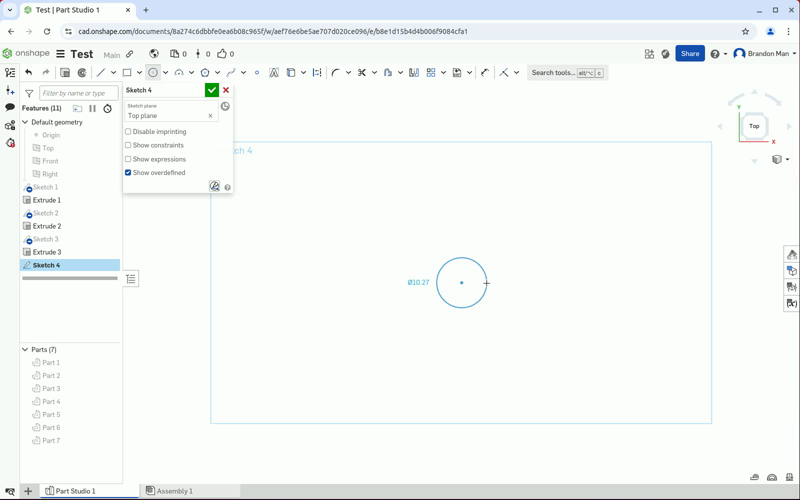
key(c)
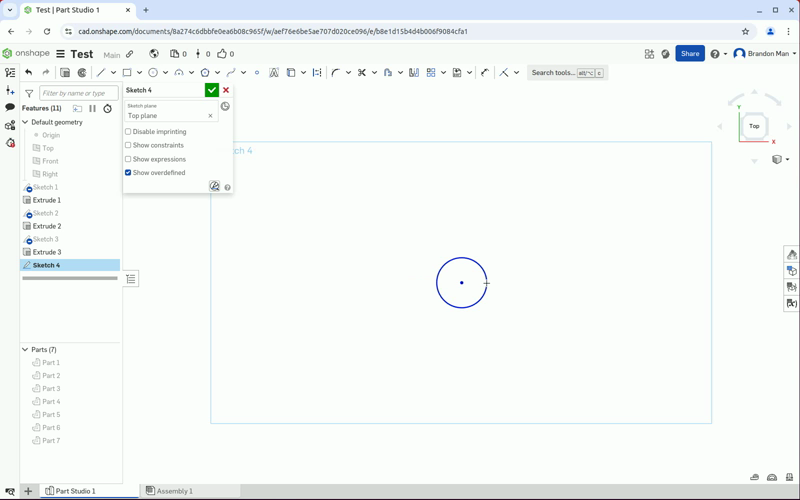
key_down(shift)
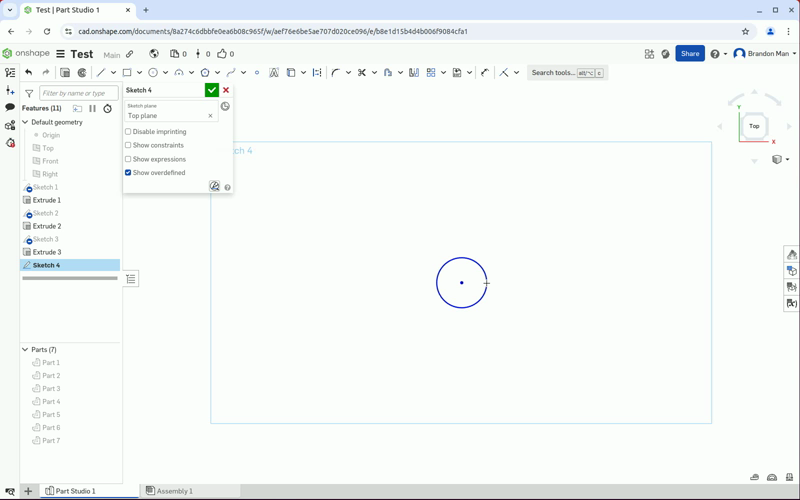
mouse_move(461, 282)
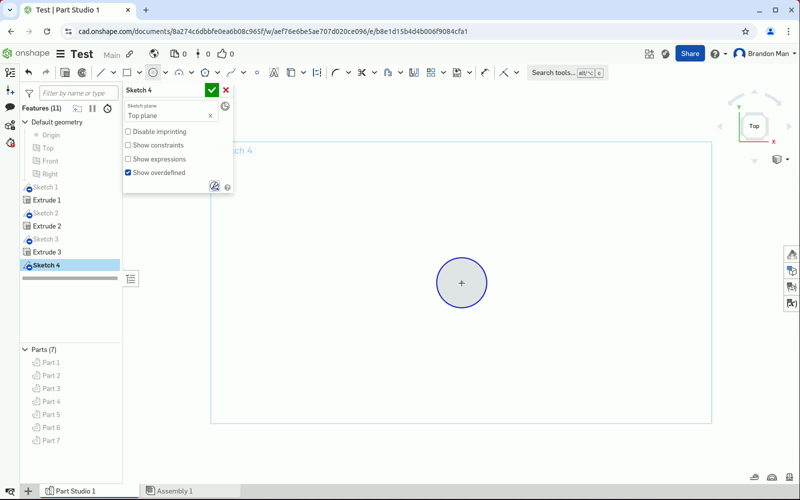
click(461, 282)
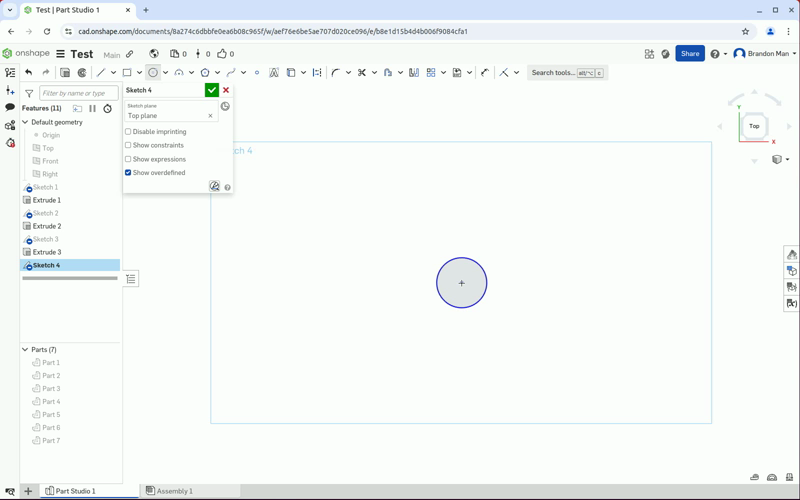
key_up(shift)
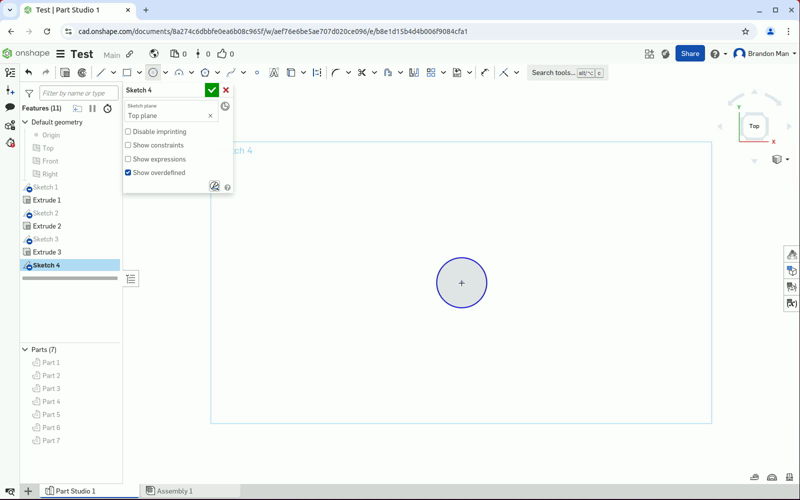
mouse_move(479, 282)
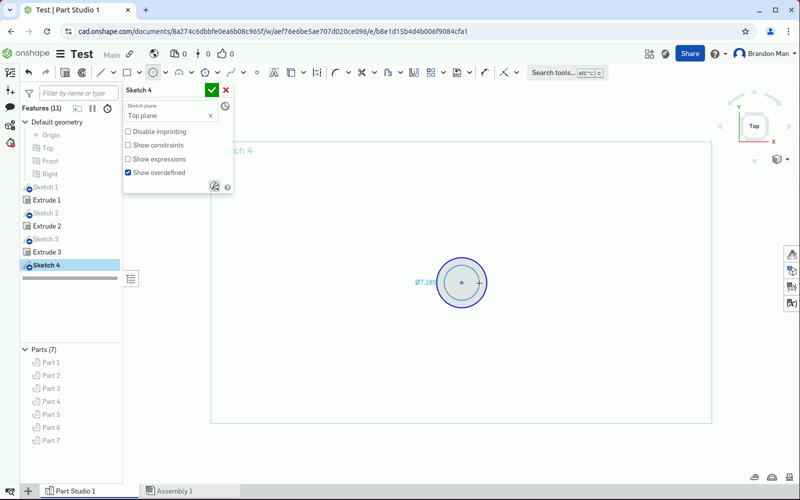
click(479, 282)
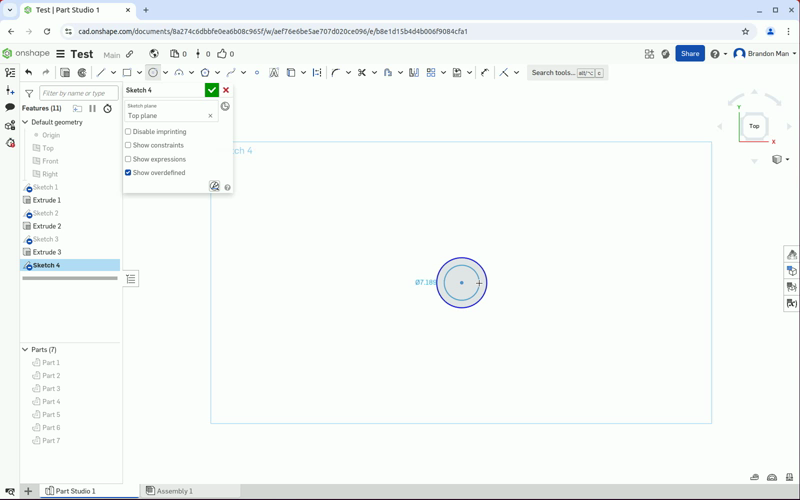
key(esc)
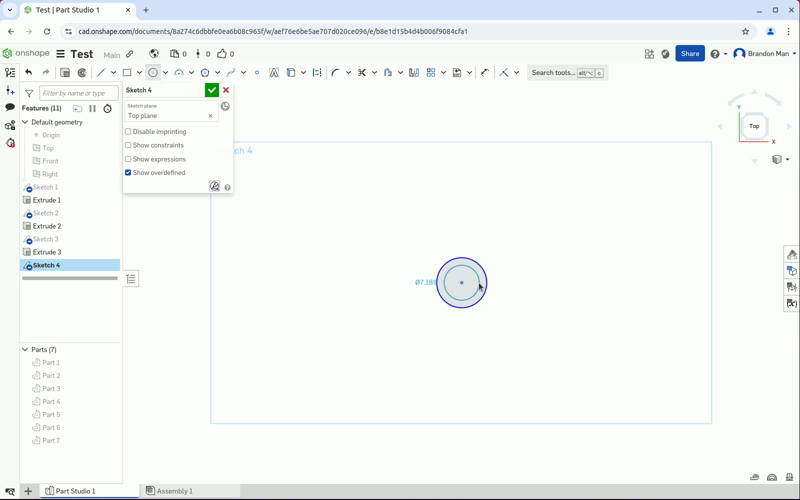
mouse_move(459, 304)
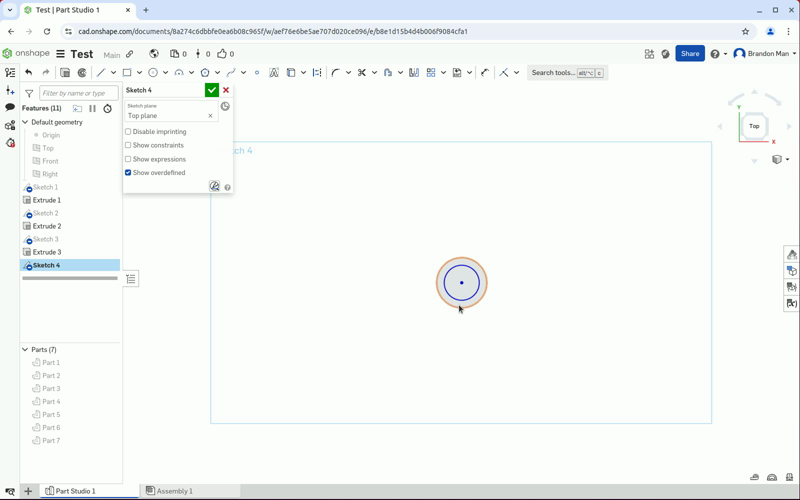
scroll(6)
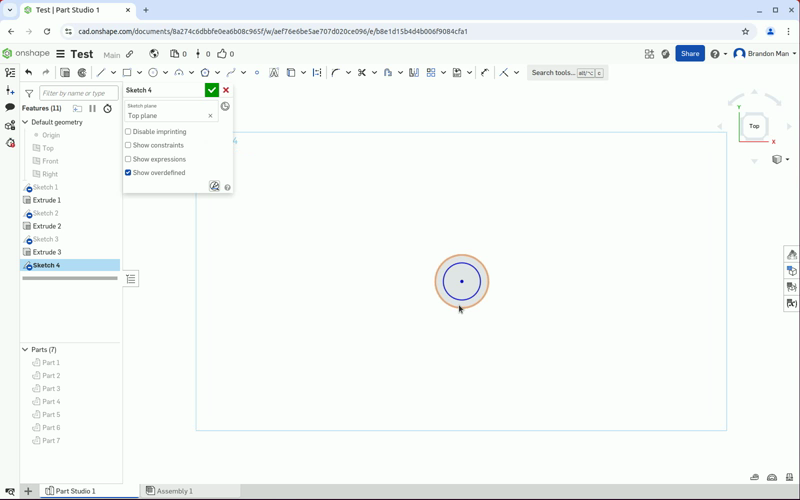
scroll(6)
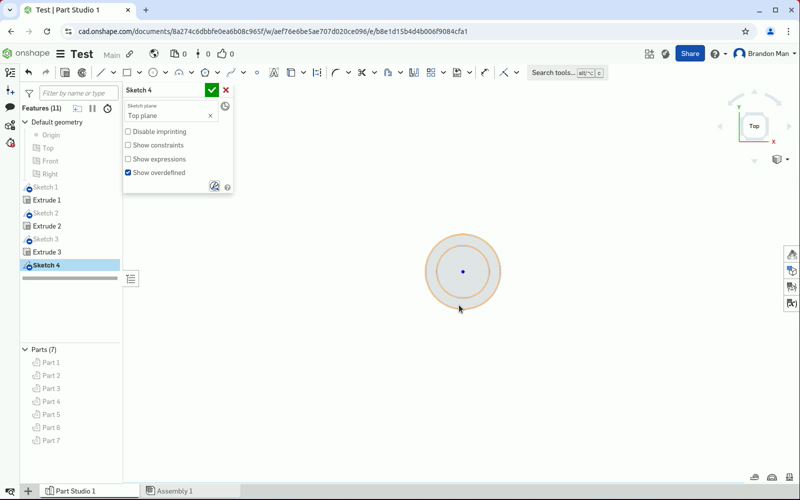
scroll(6)
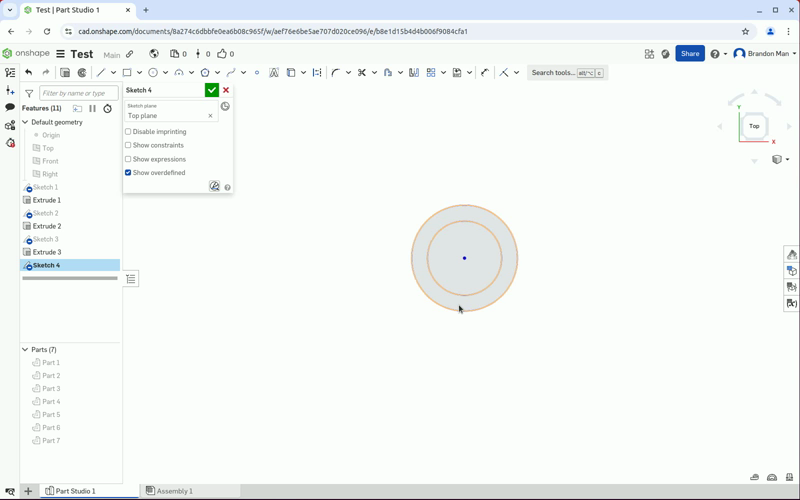
scroll(6)
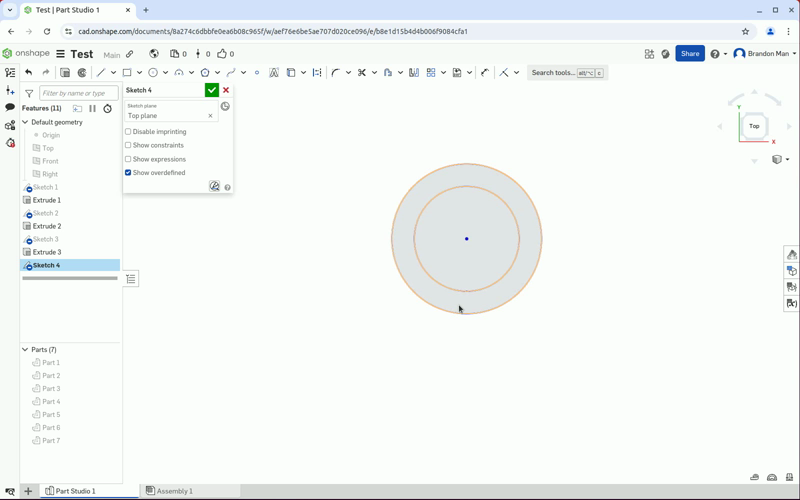
scroll(6)
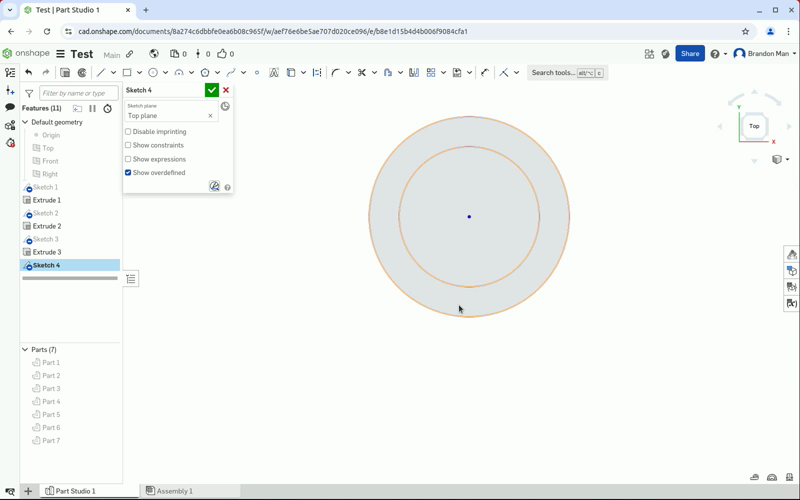
scroll(6)
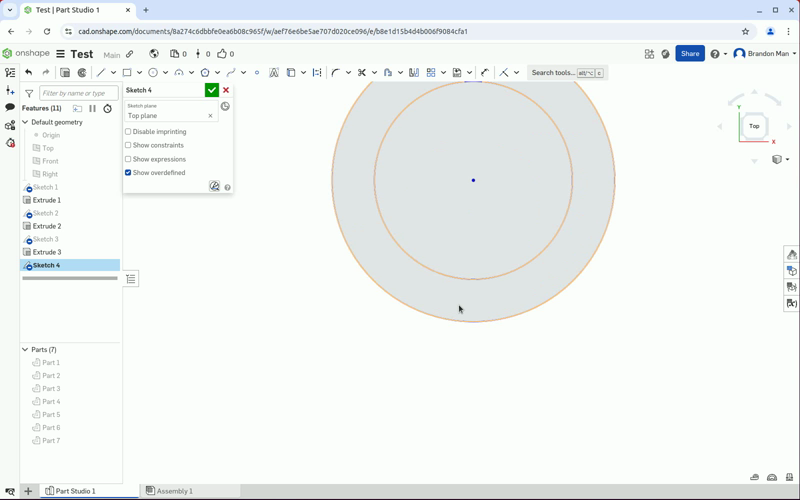
scroll(6)
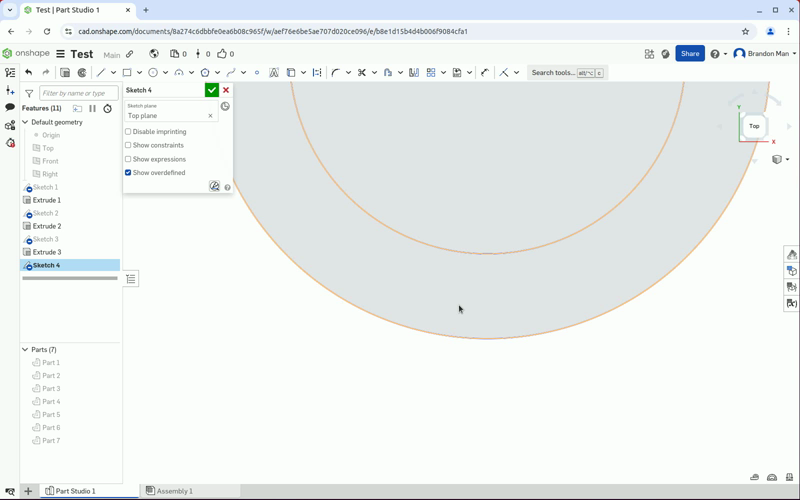
click(459, 304)
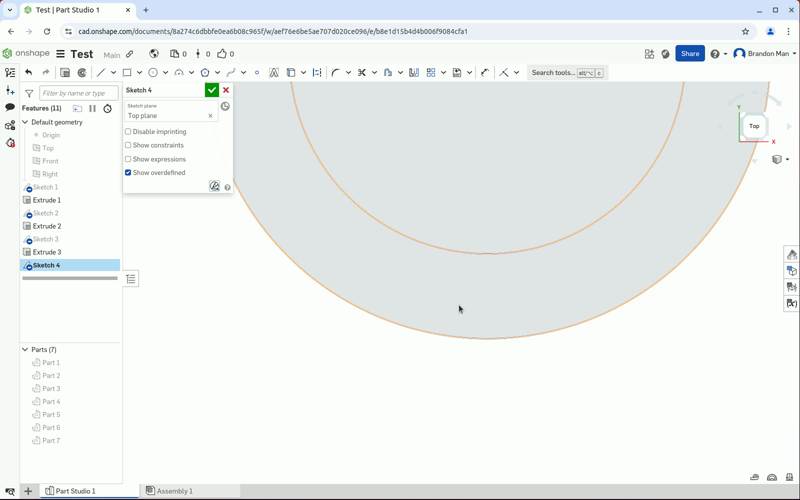
scroll(-6)
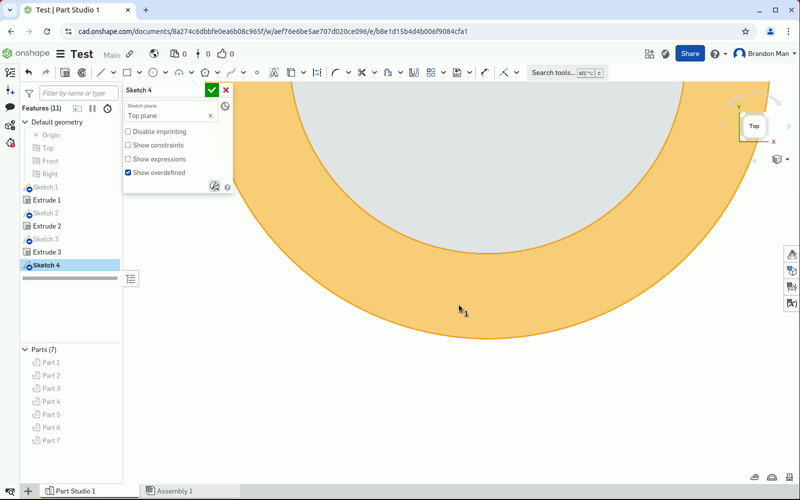
scroll(-6)
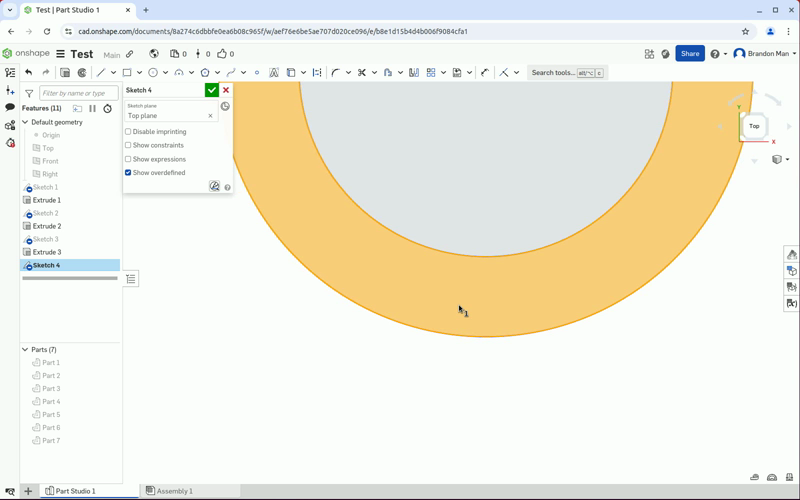
scroll(-6)
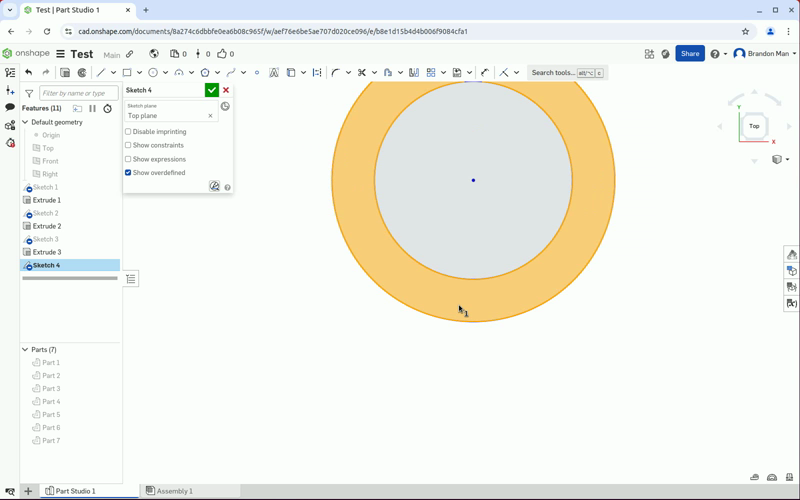
scroll(-6)
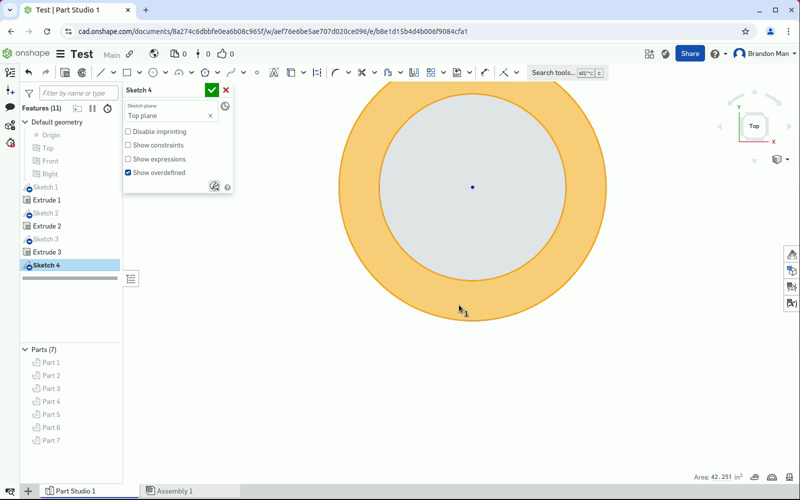
scroll(-6)
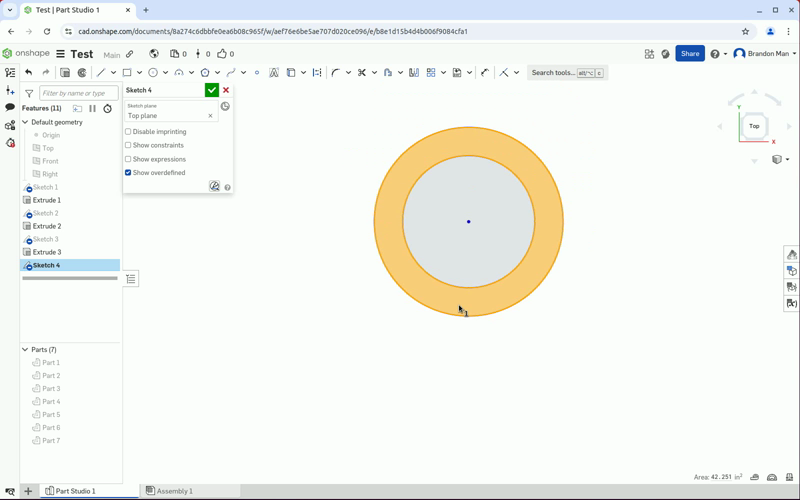
scroll(-6)
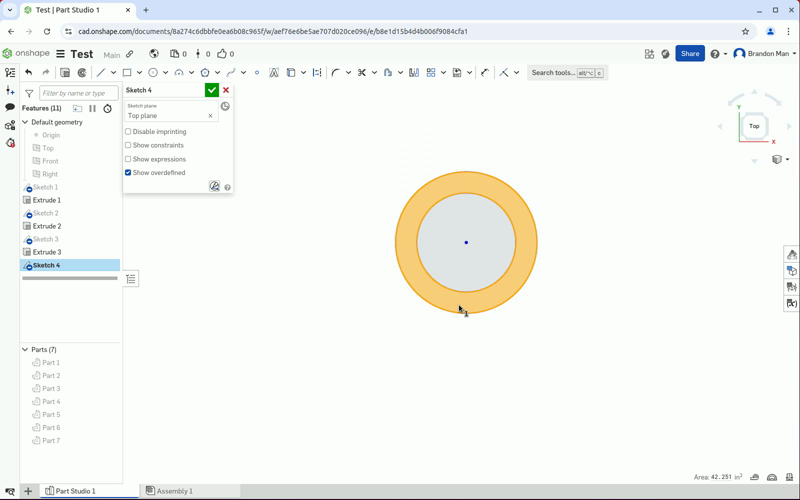
scroll(-6)
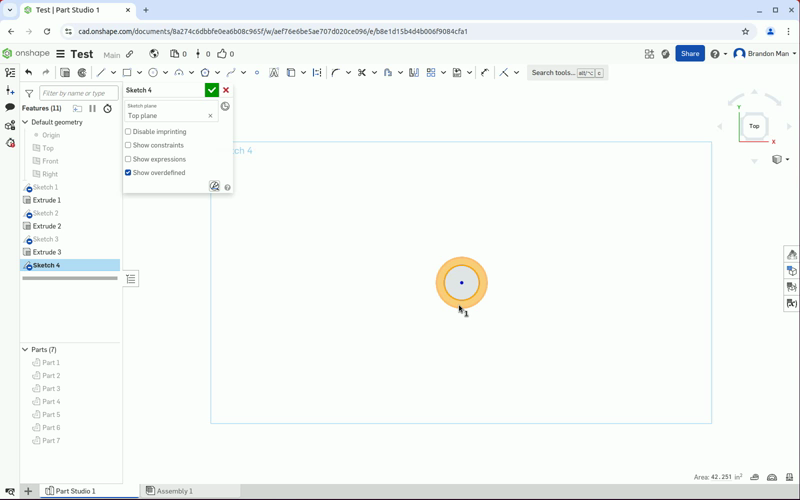
mouse_move(73, 352)
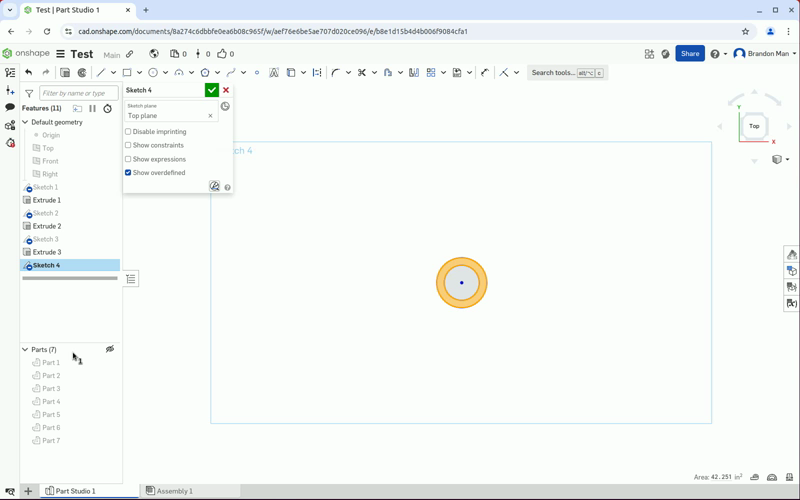
key(shift+y)
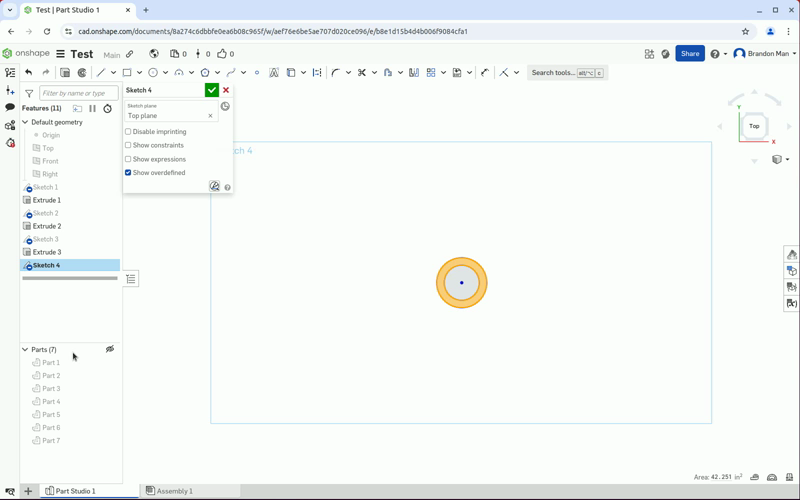
key(shift+e)
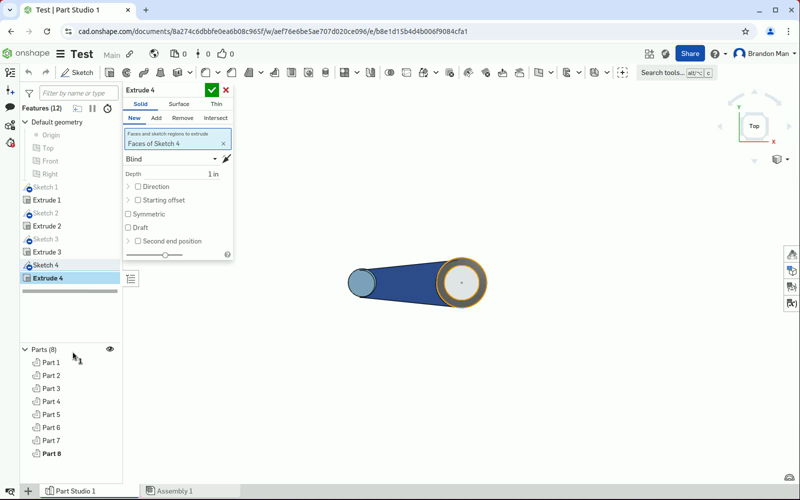
mouse_move(143, 106)
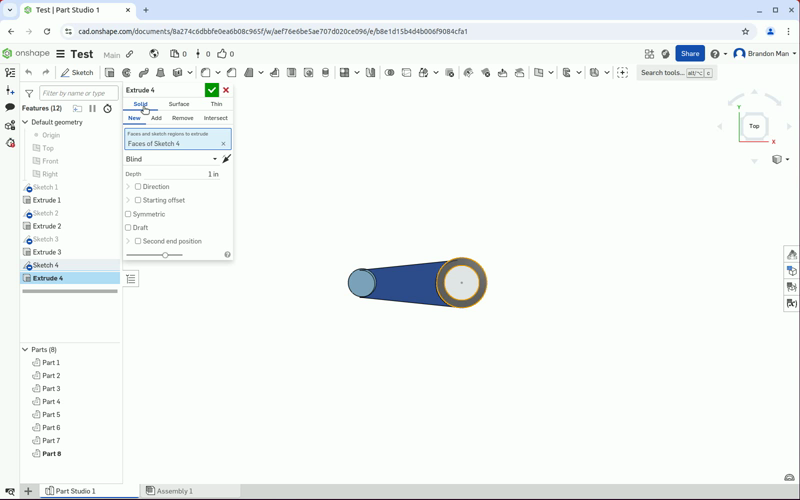
click(143, 106)
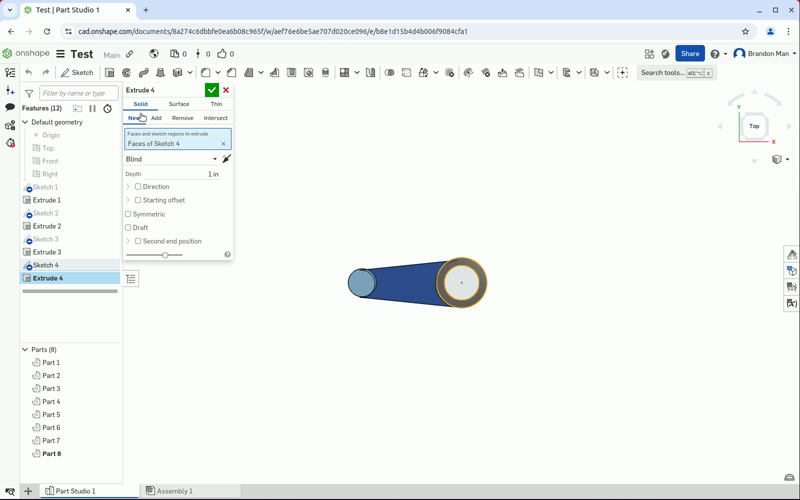
mouse_move(137, 120)
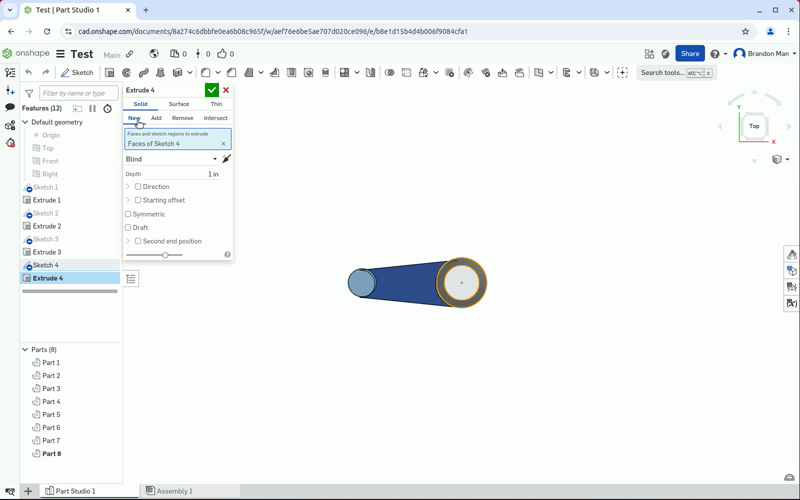
click(137, 120)
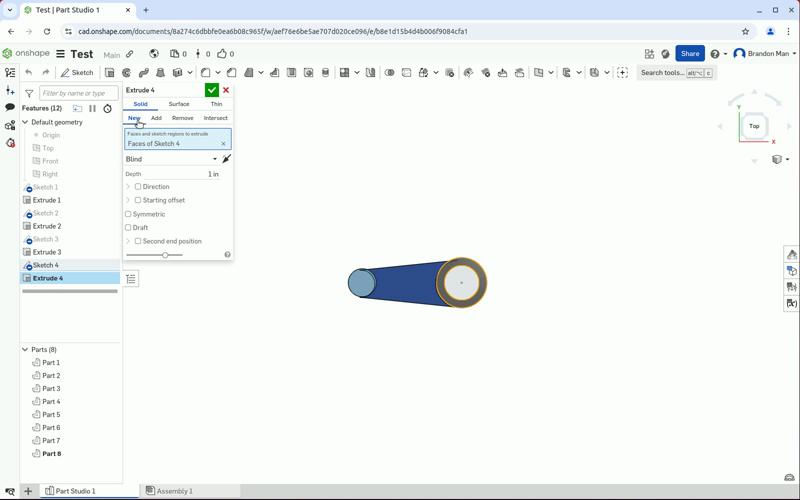
key(tab, 4)
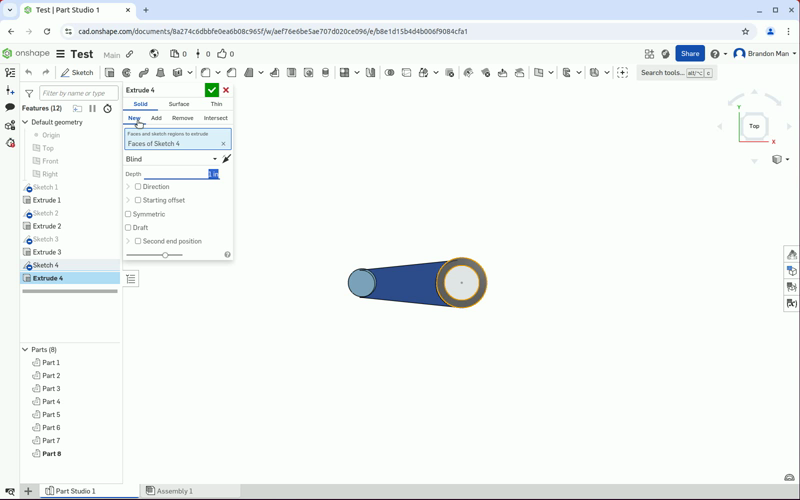
text(-4.092)
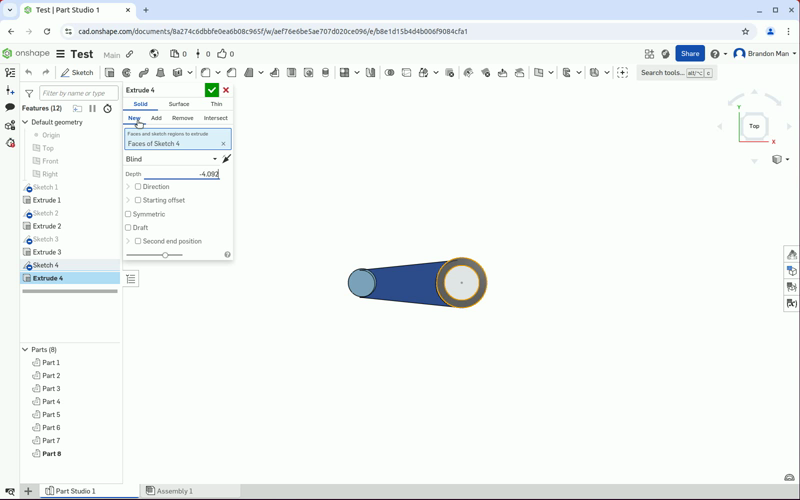
key(enter)
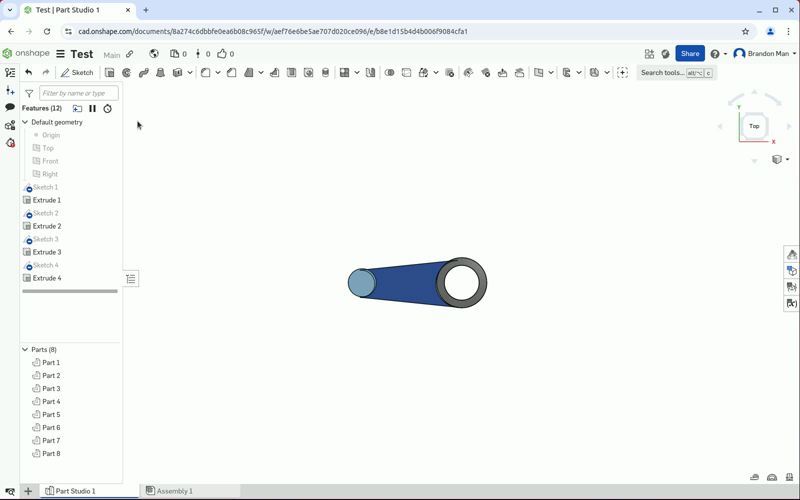
key(shift+h)
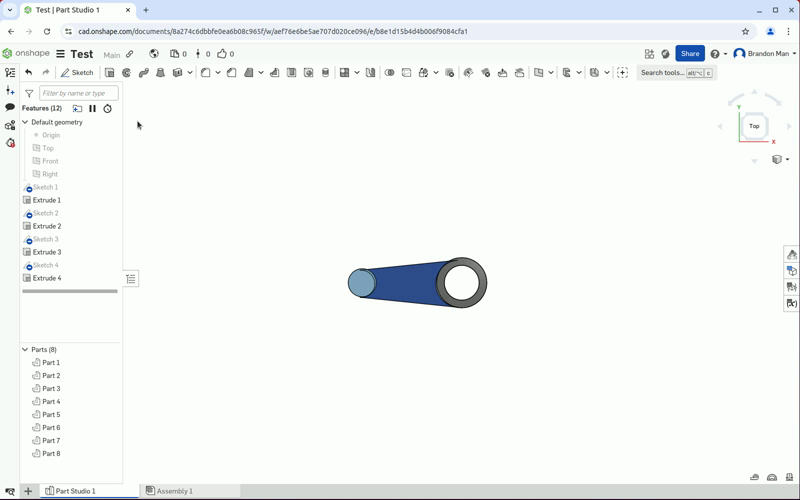
key(shift+h)
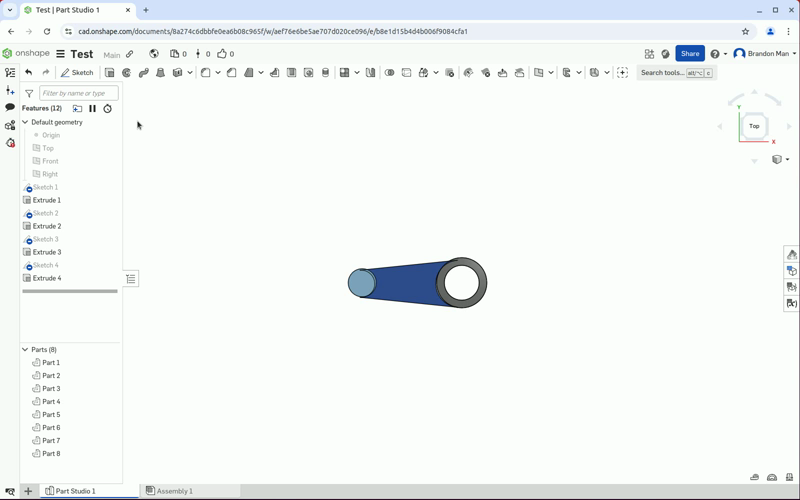
mouse_move(73, 189)
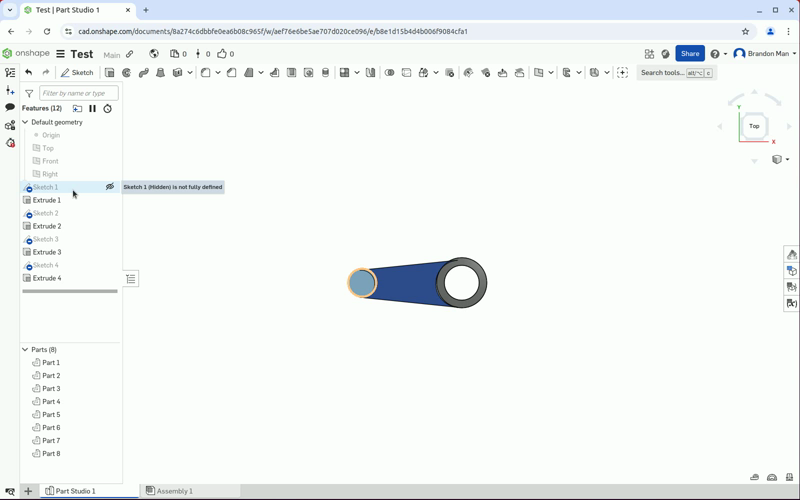
click(73, 189)
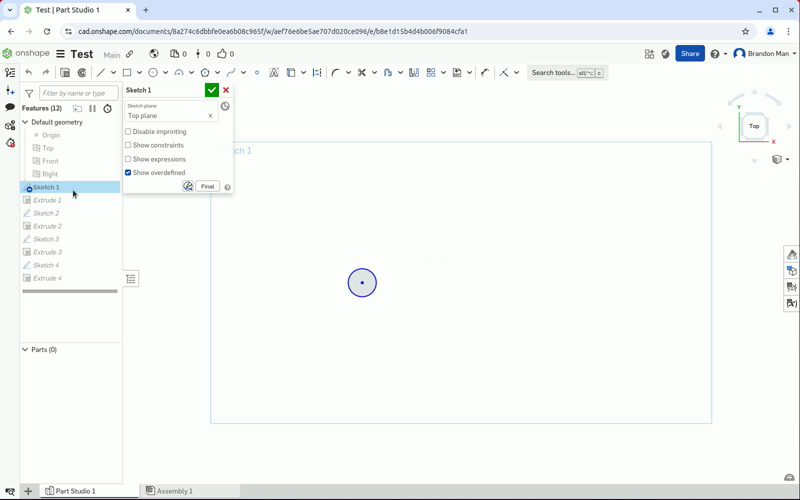
mouse_move(229, 92)
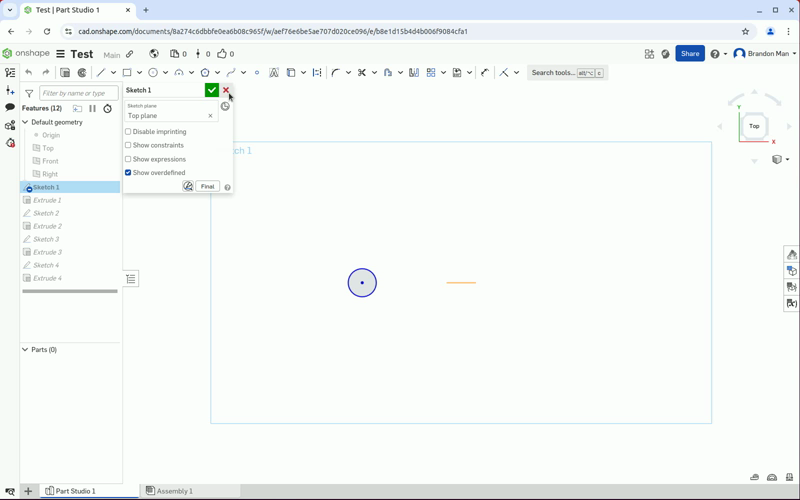
click(229, 92)
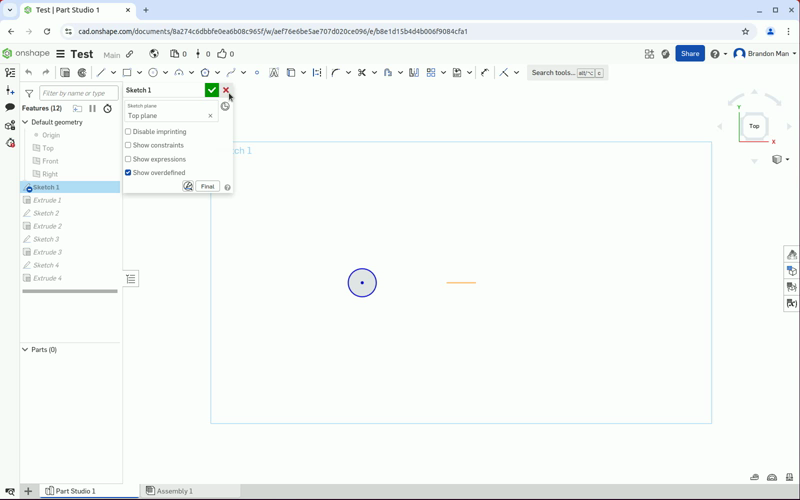
key(shift+s)
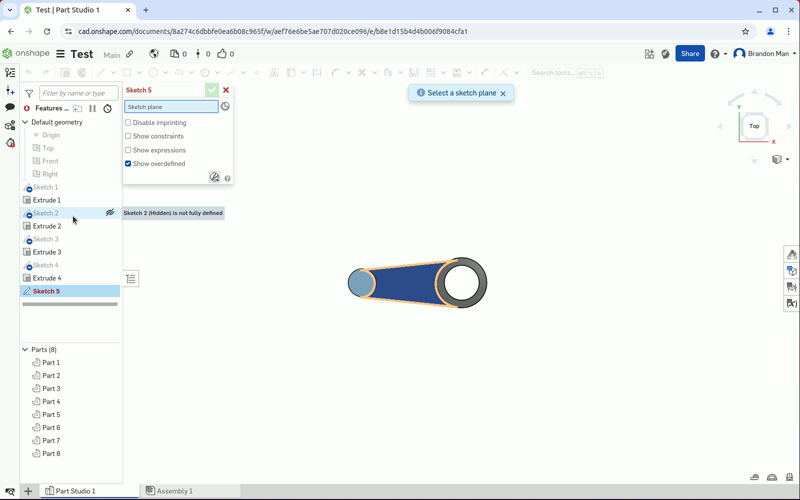
scroll(3)
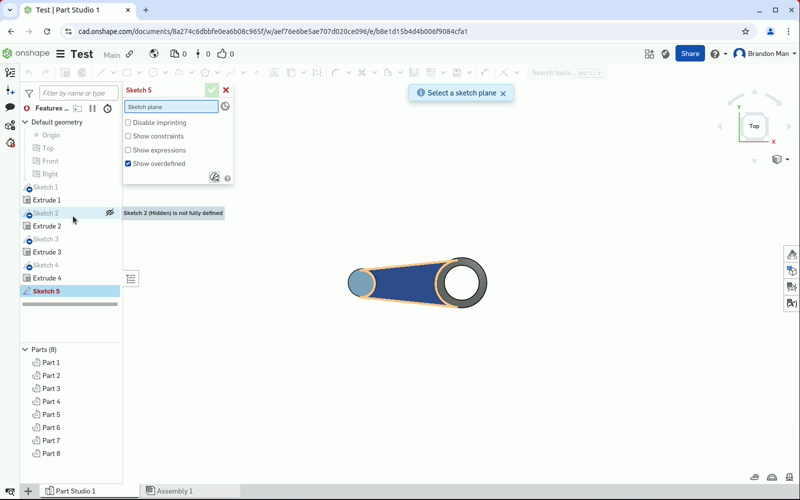
mouse_move(73, 150)
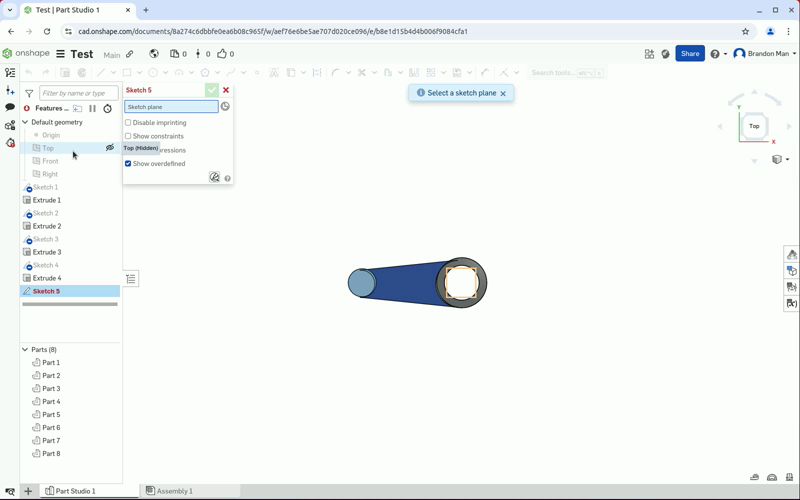
click(73, 150)
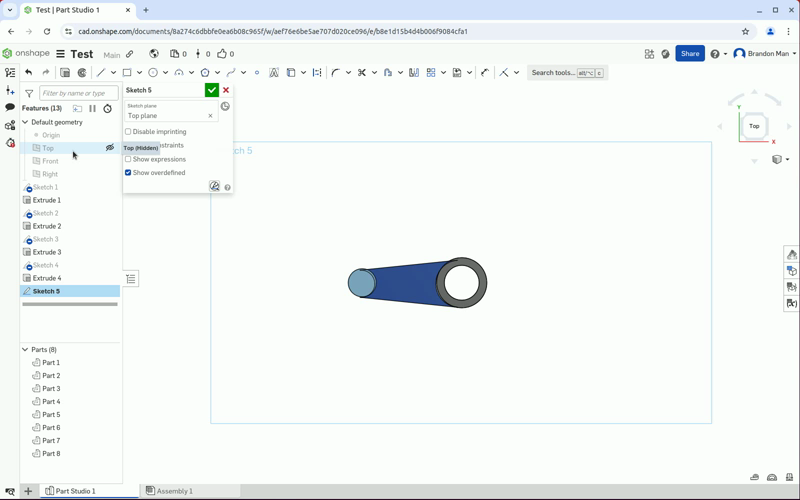
mouse_move(73, 352)
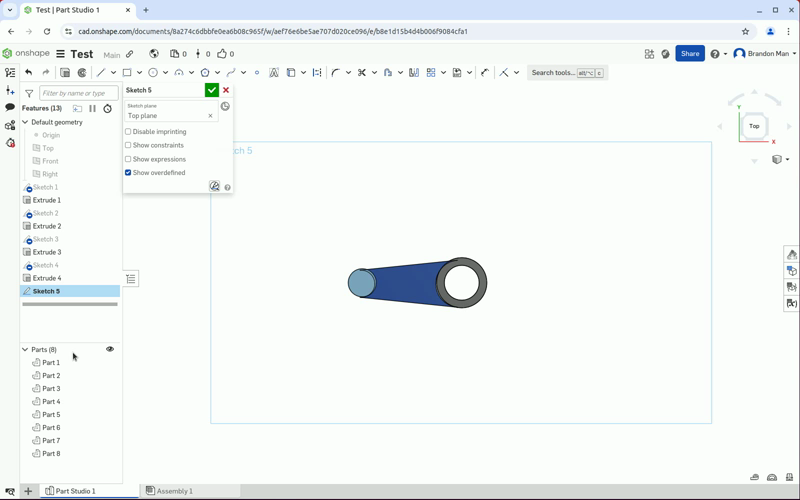
key(y)
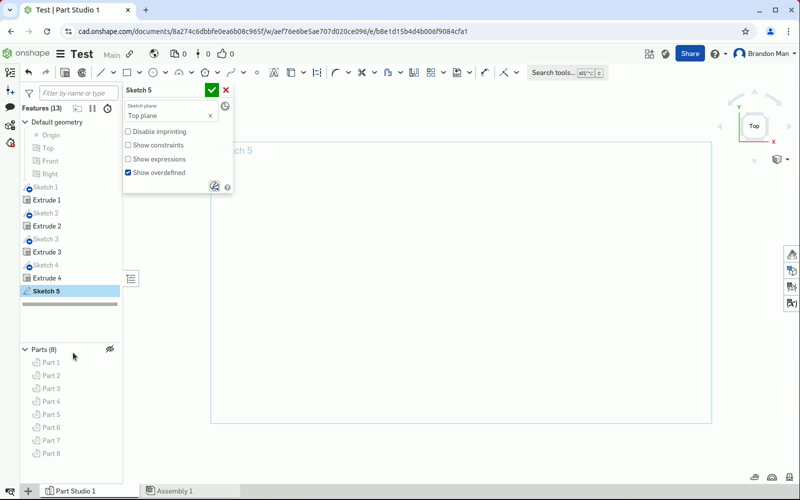
key(c)
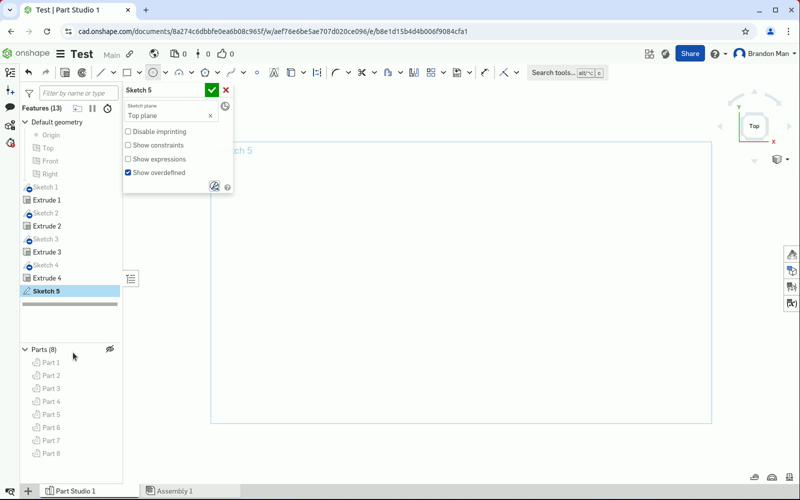
key_down(shift)
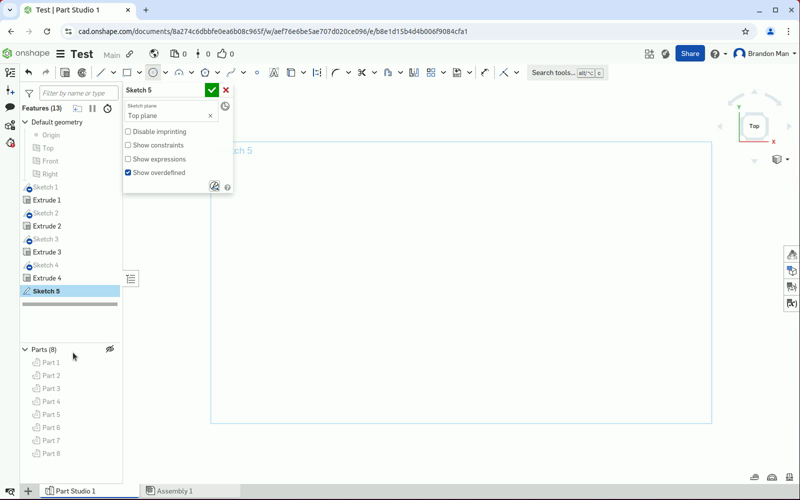
mouse_move(460, 282)
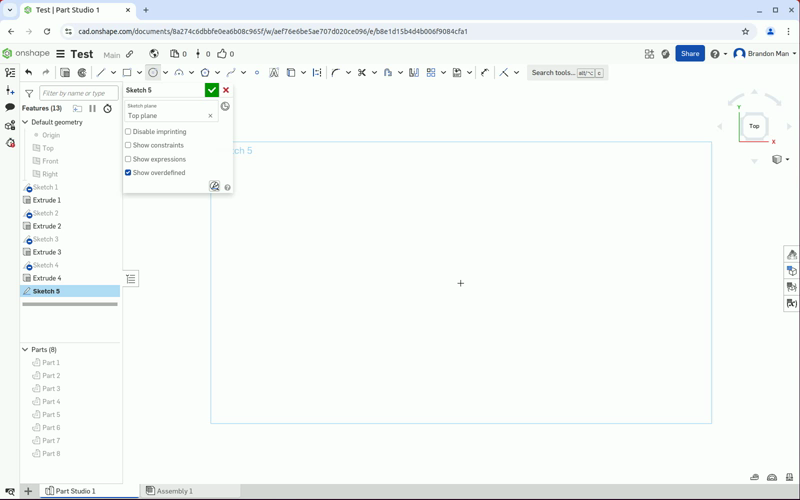
click(460, 282)
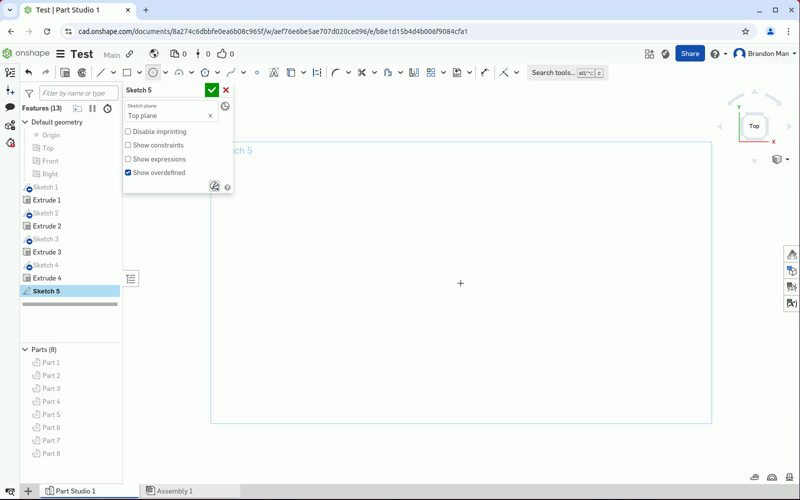
key_up(shift)
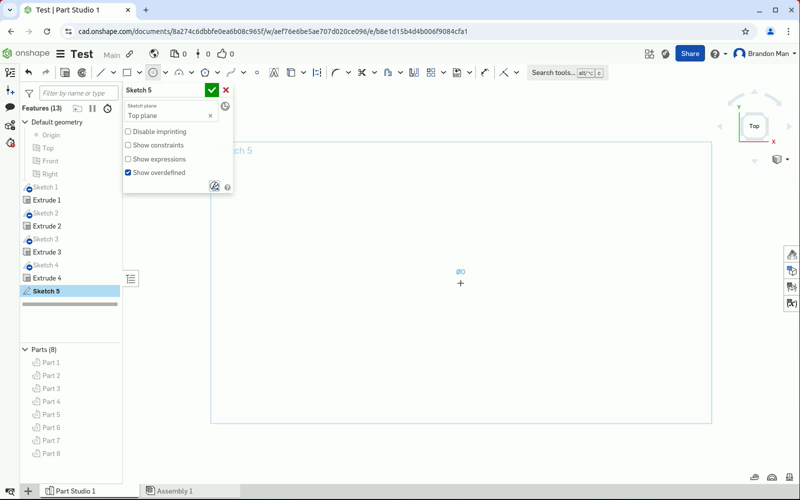
mouse_move(478, 282)
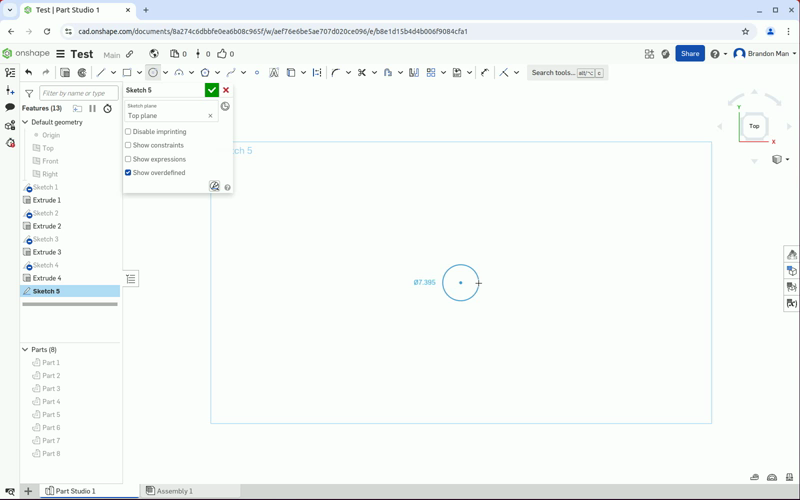
click(478, 282)
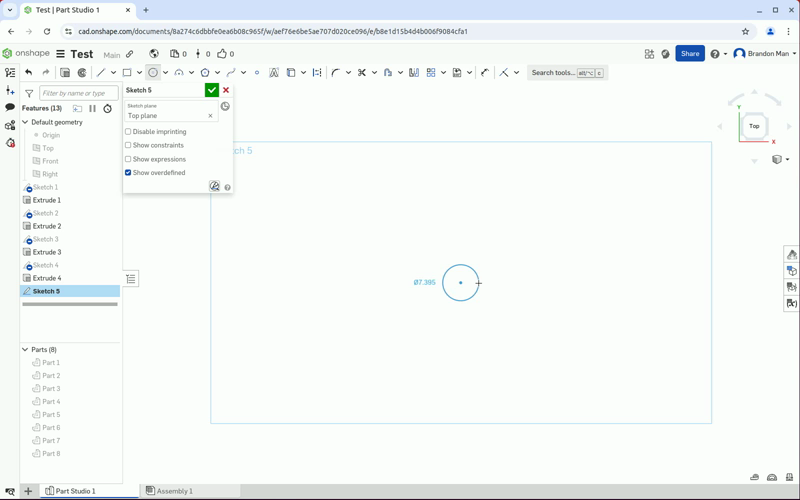
key(esc)
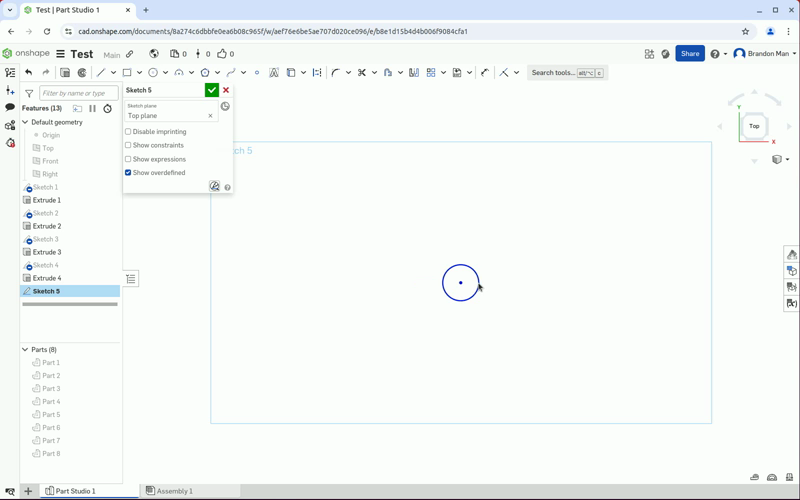
key(c)
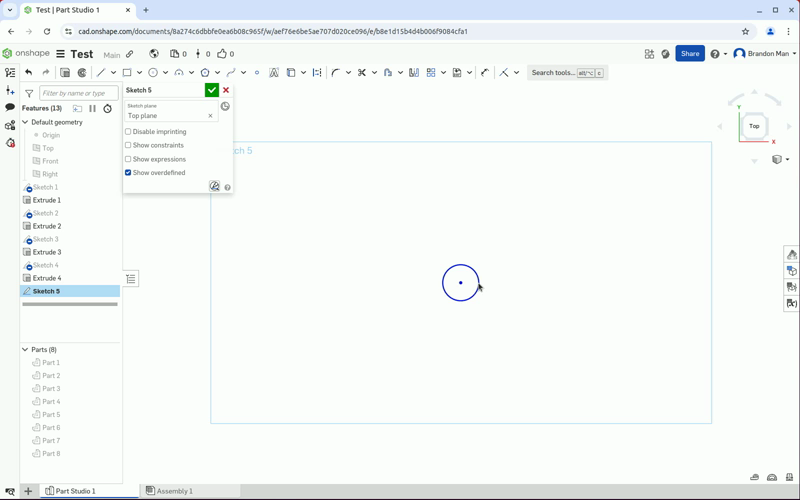
key_down(shift)
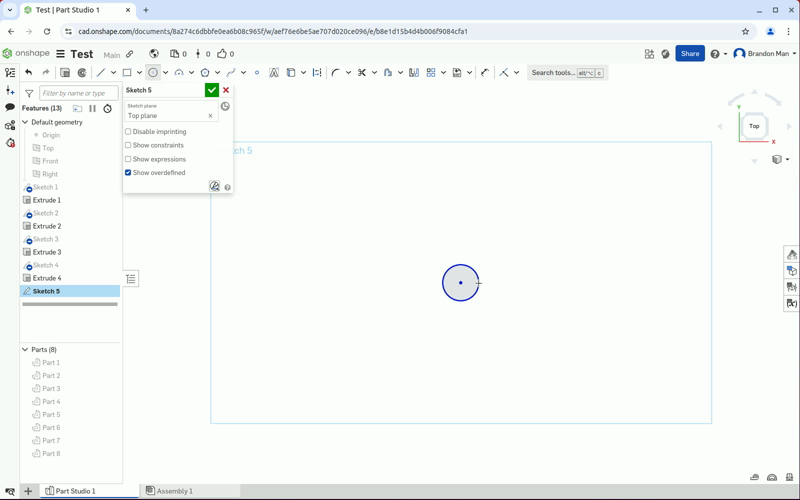
mouse_move(460, 282)
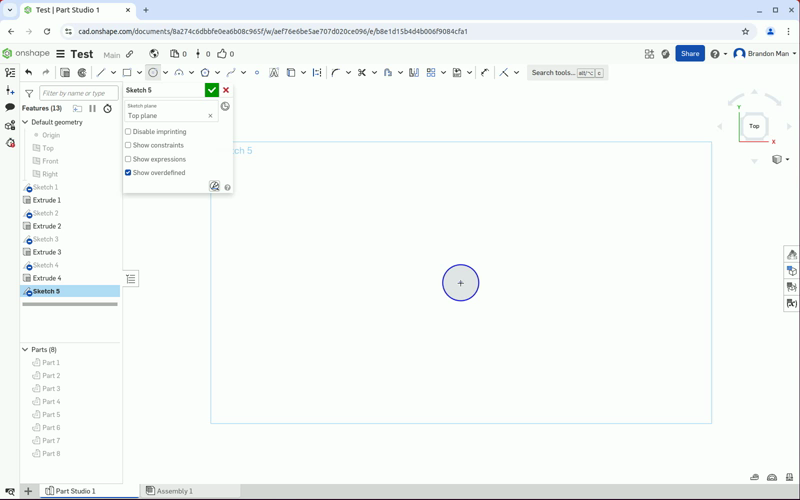
click(460, 282)
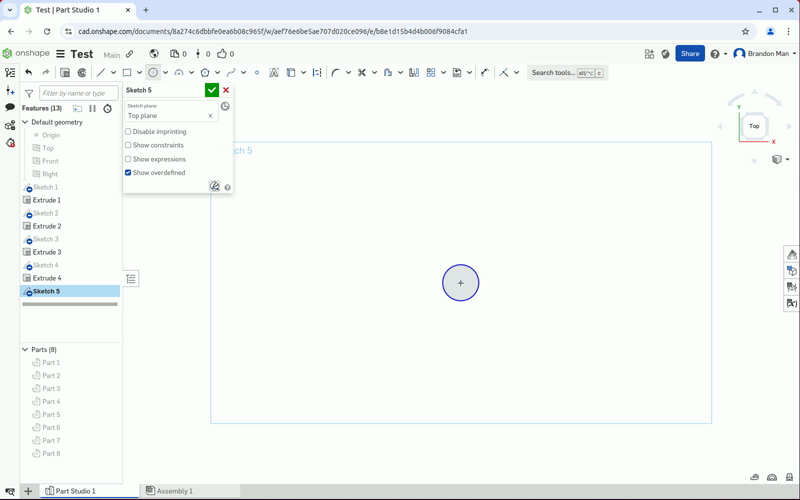
key_up(shift)
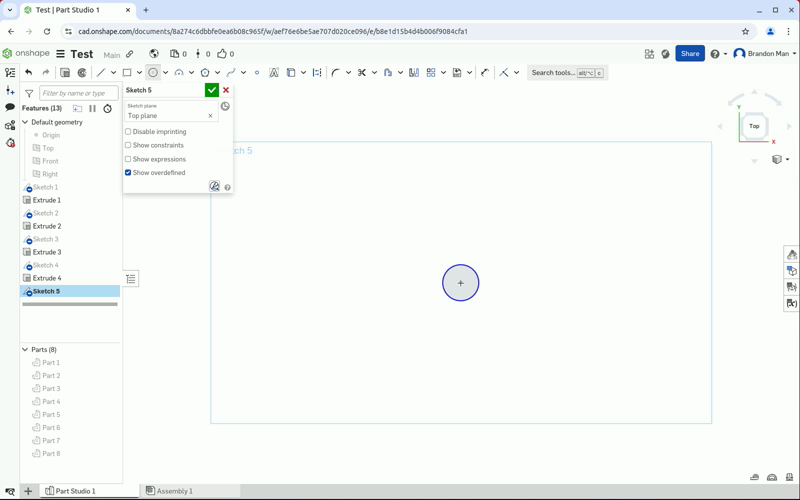
mouse_move(467, 282)
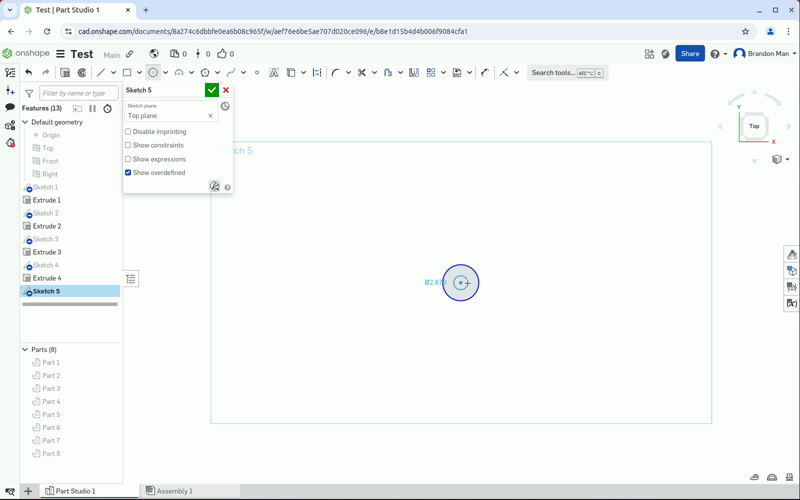
click(467, 282)
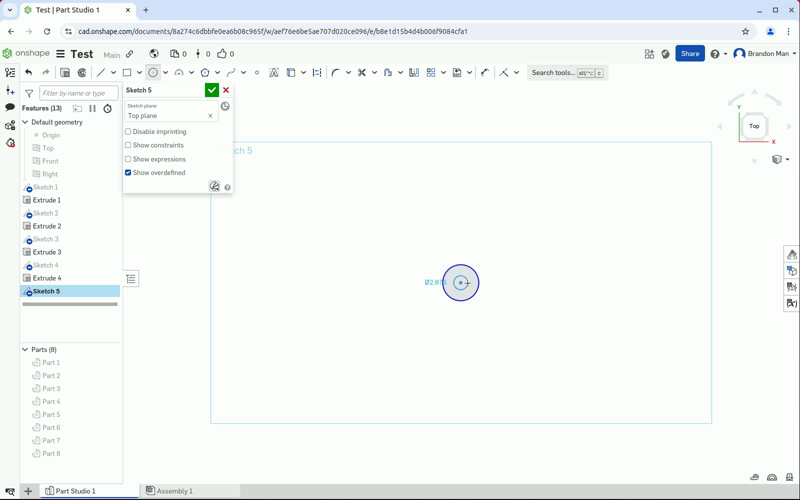
key(esc)
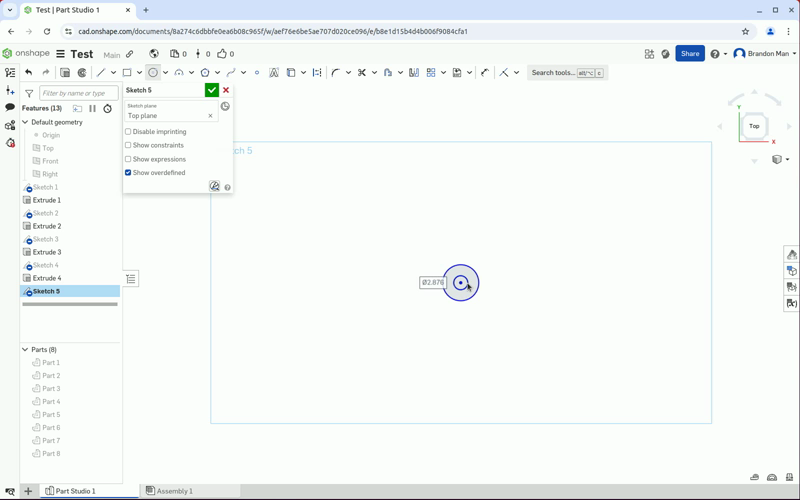
mouse_move(453, 271)
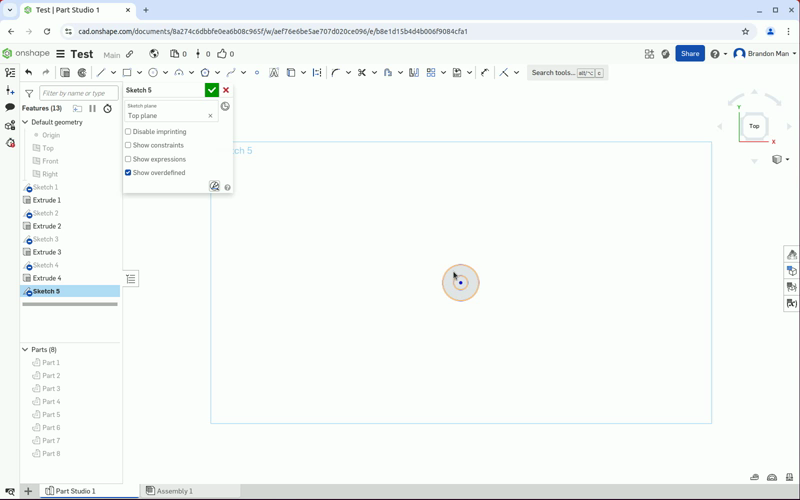
scroll(6)
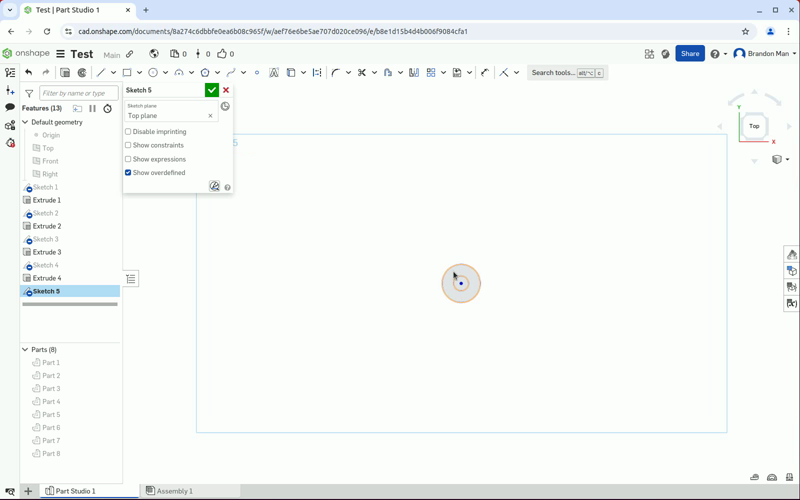
scroll(6)
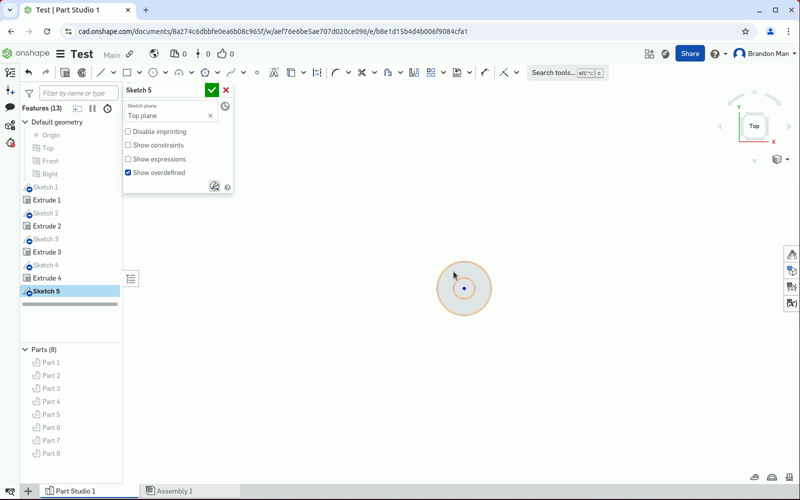
scroll(6)
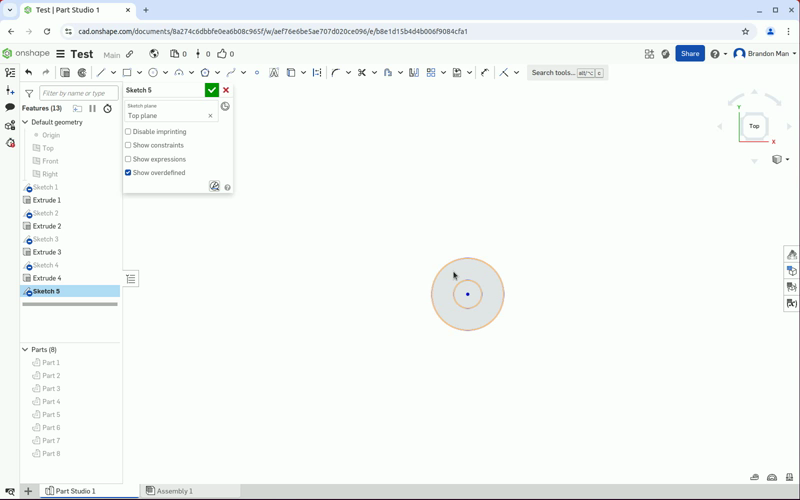
scroll(6)
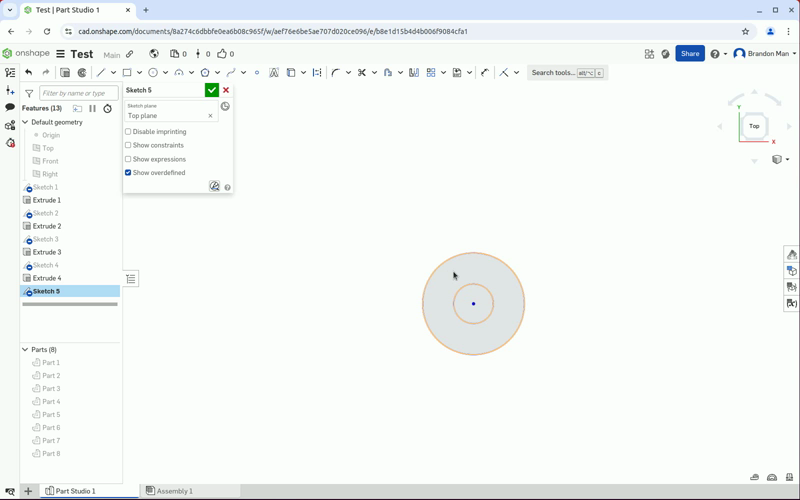
scroll(6)
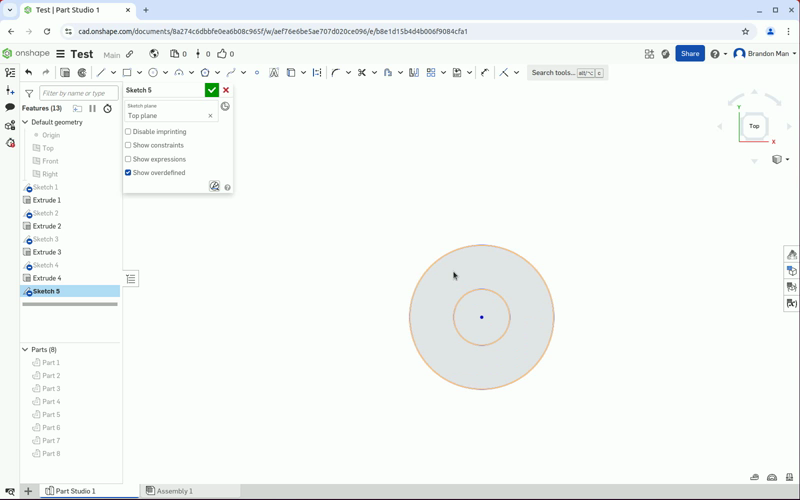
scroll(6)
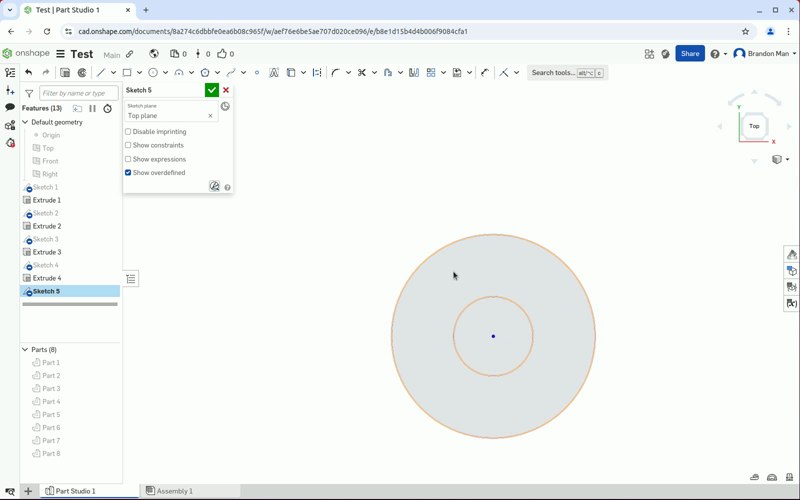
scroll(6)
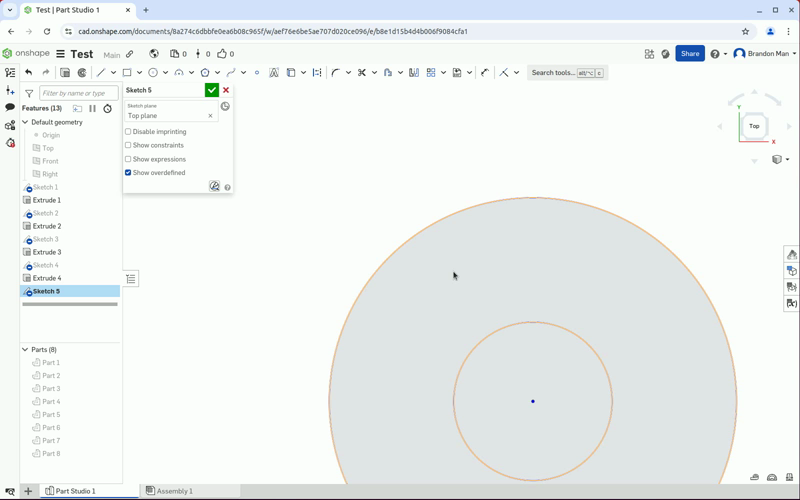
click(453, 271)
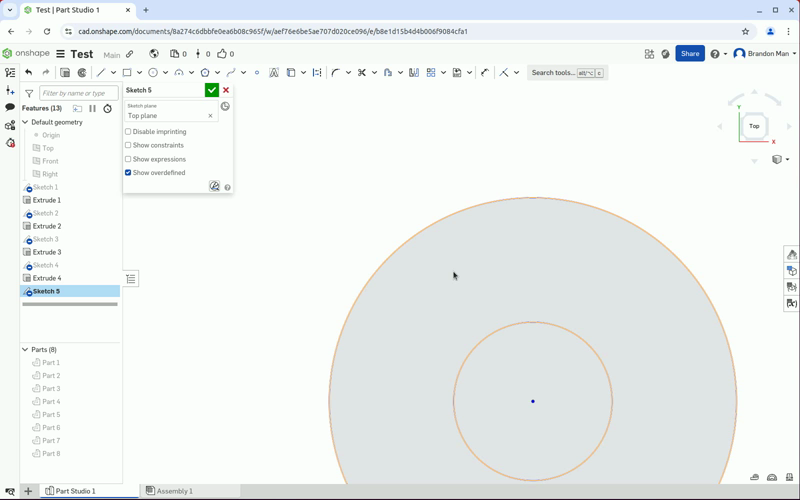
scroll(-6)
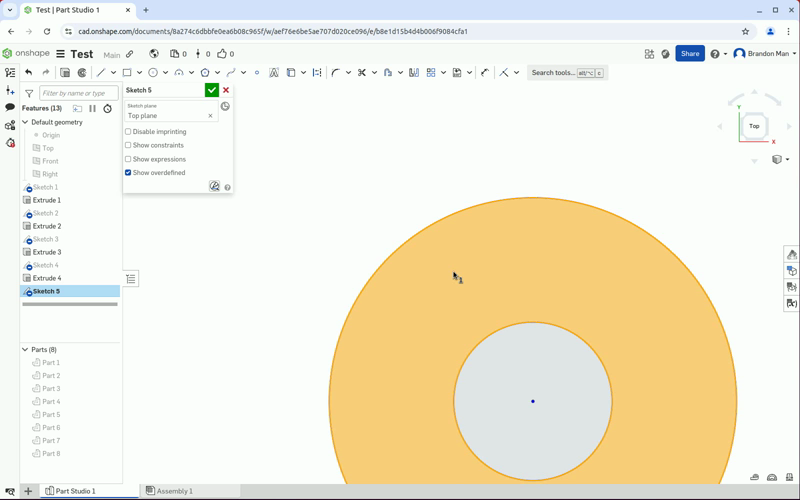
scroll(-6)
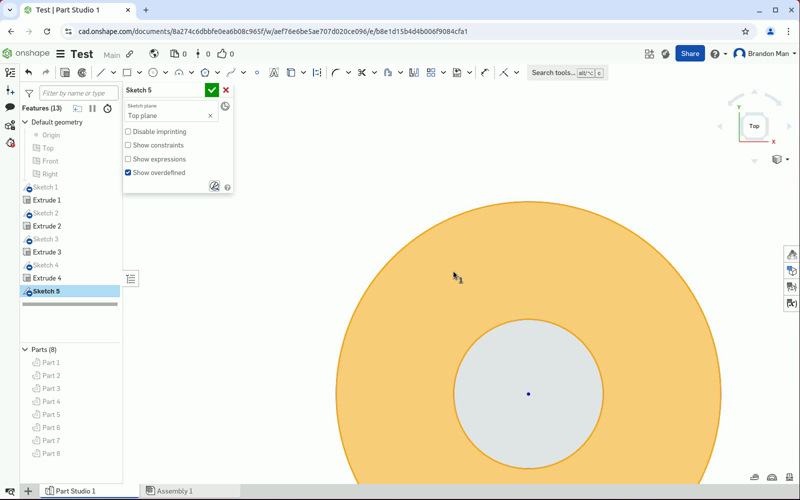
scroll(-6)
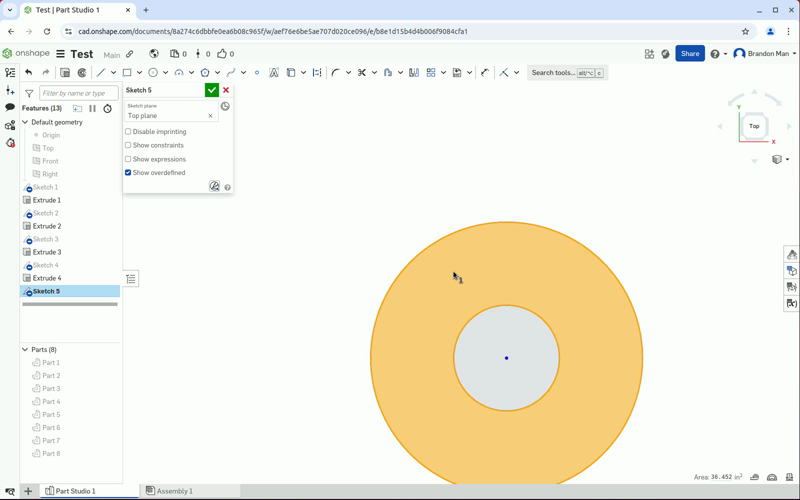
scroll(-6)
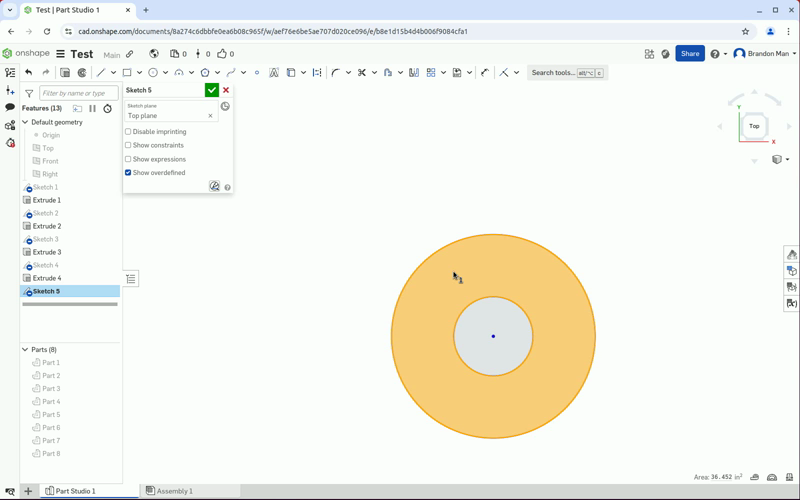
scroll(-6)
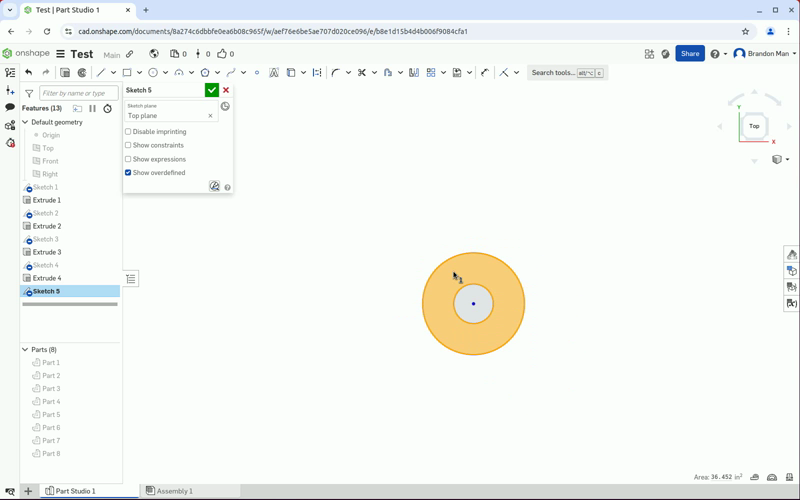
scroll(-6)
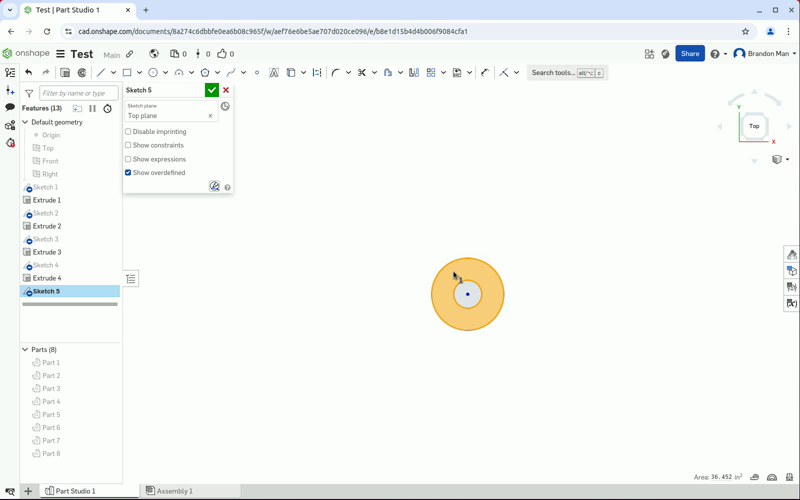
scroll(-6)
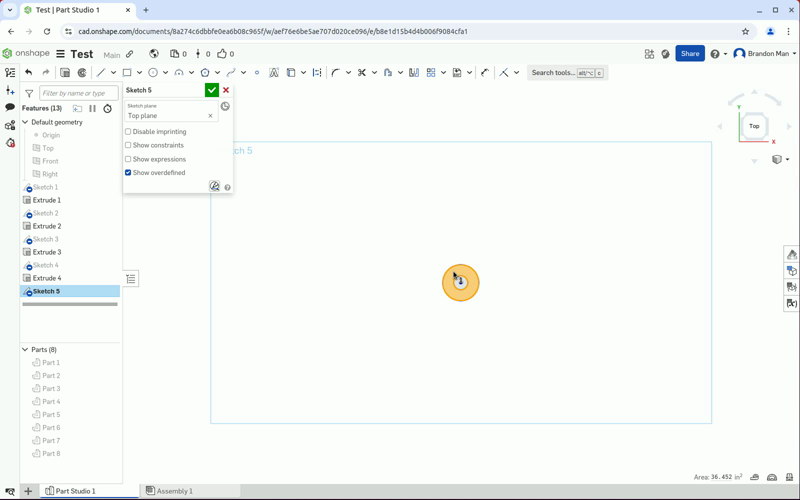
mouse_move(73, 352)
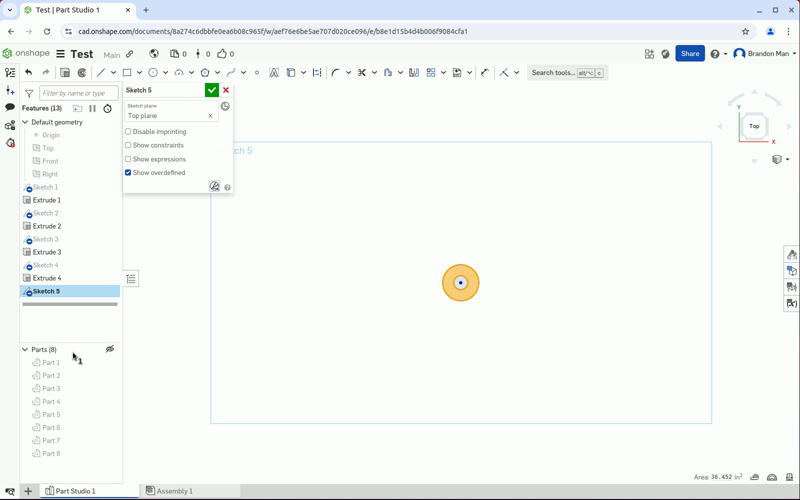
key(shift+y)
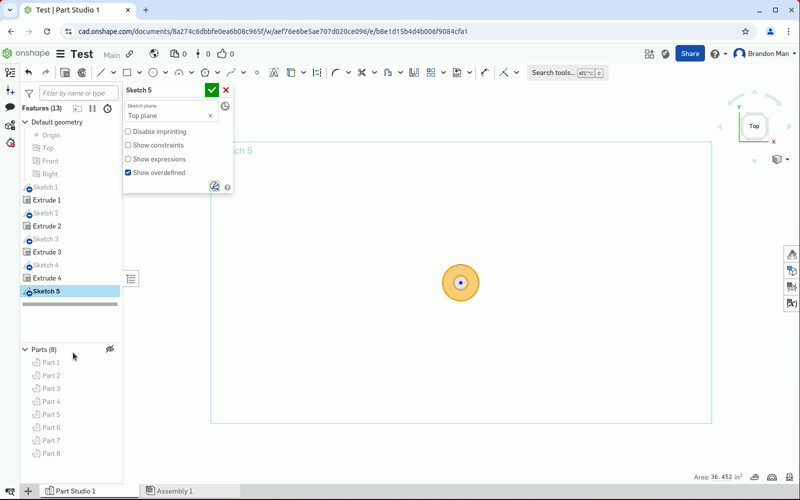
key(shift+e)
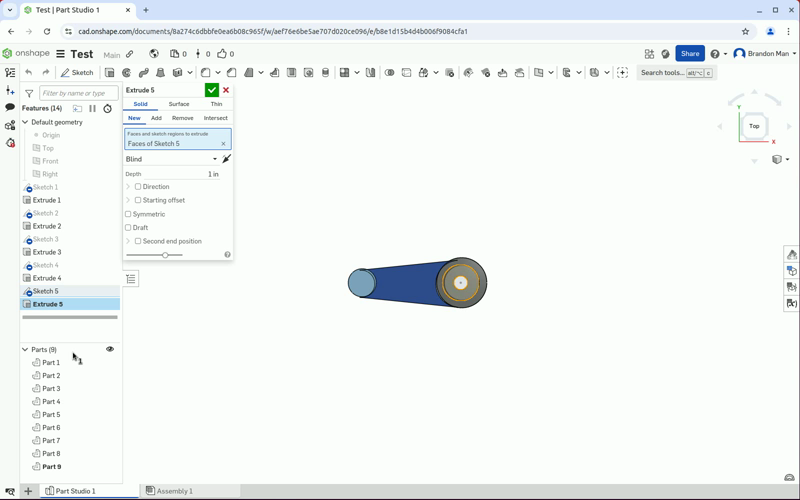
mouse_move(143, 106)
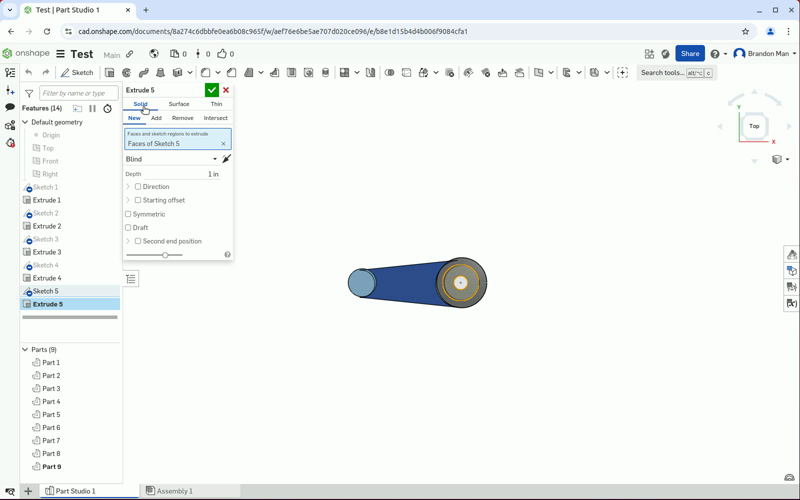
click(143, 106)
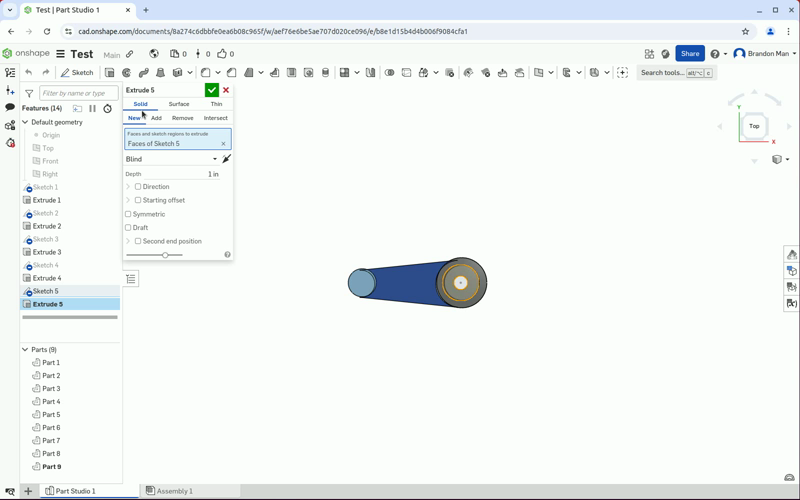
mouse_move(137, 120)
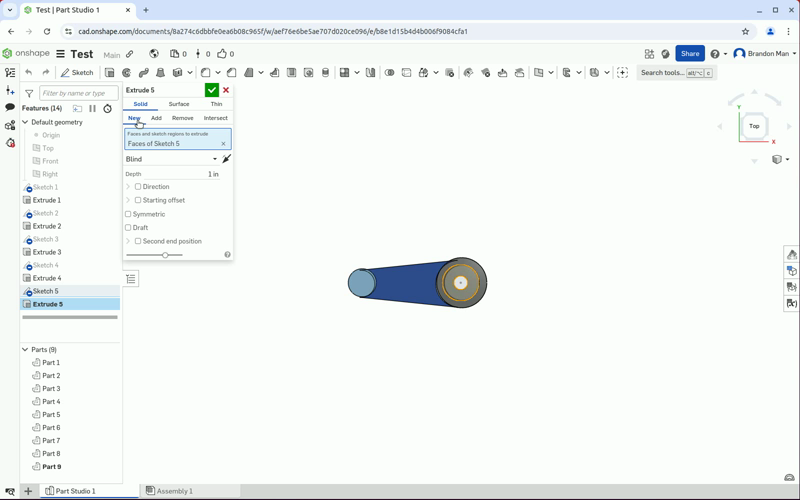
click(137, 120)
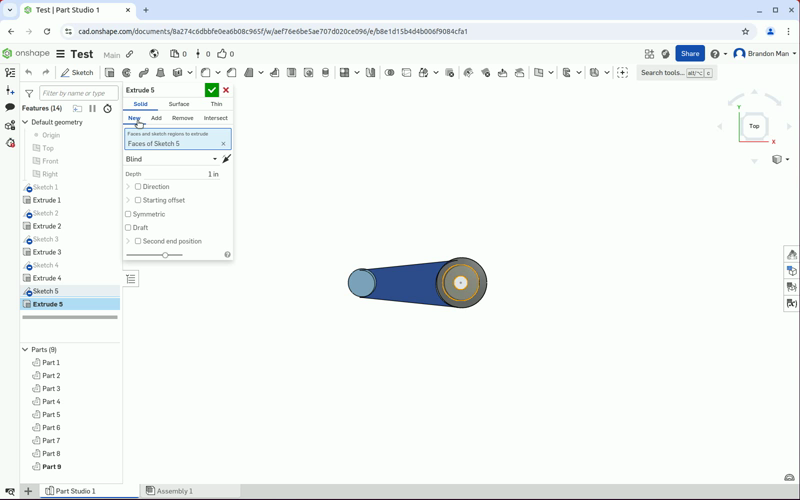
key(tab, 4)
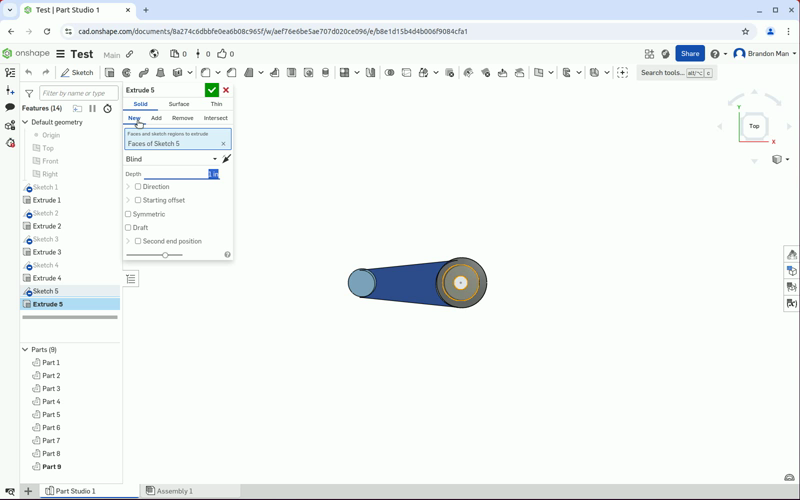
text(-1.444)
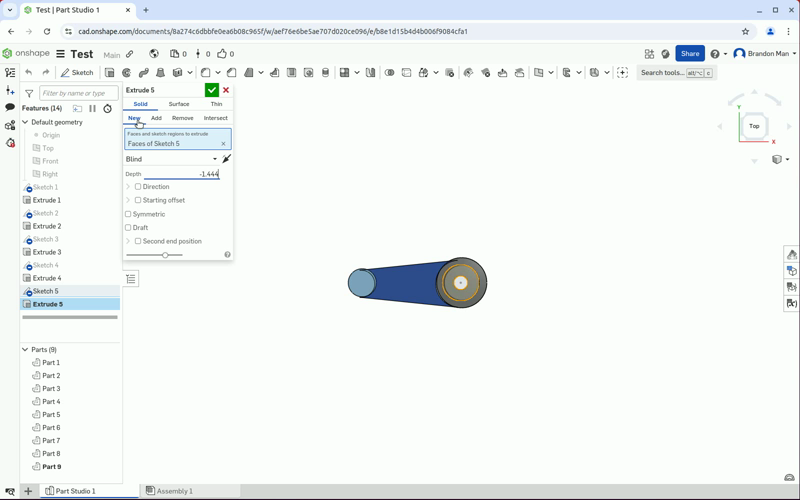
key(enter)
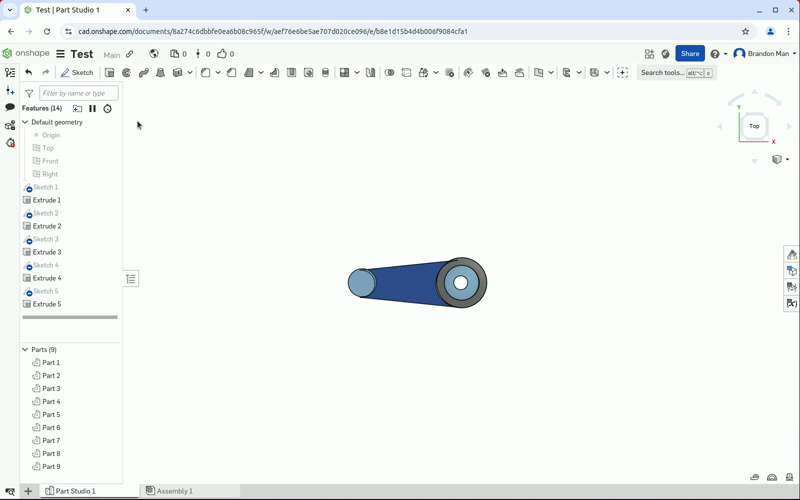
key(shift+h)
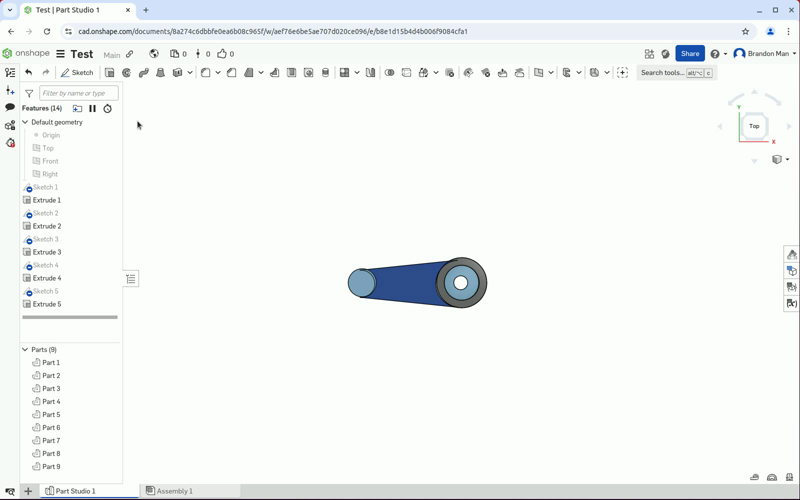
key(shift+h)
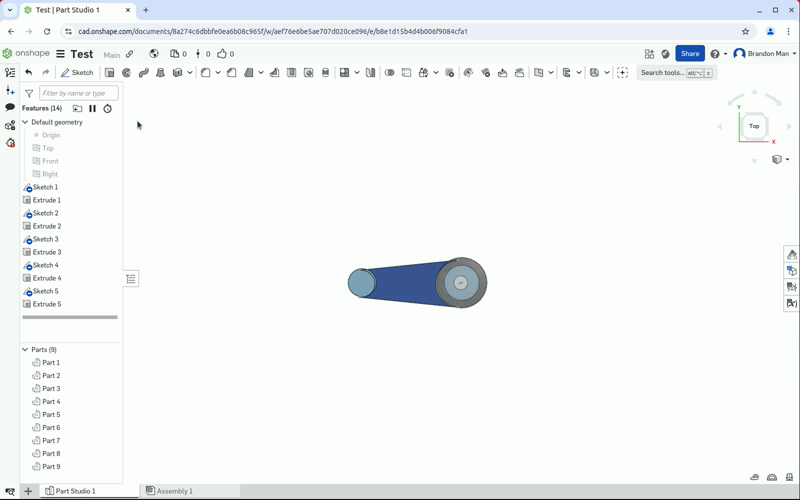
key(shift+7)
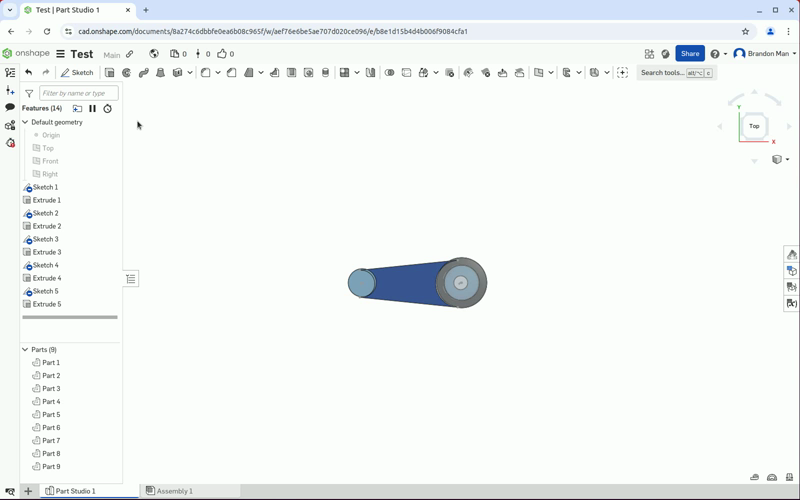
key(up, 3)
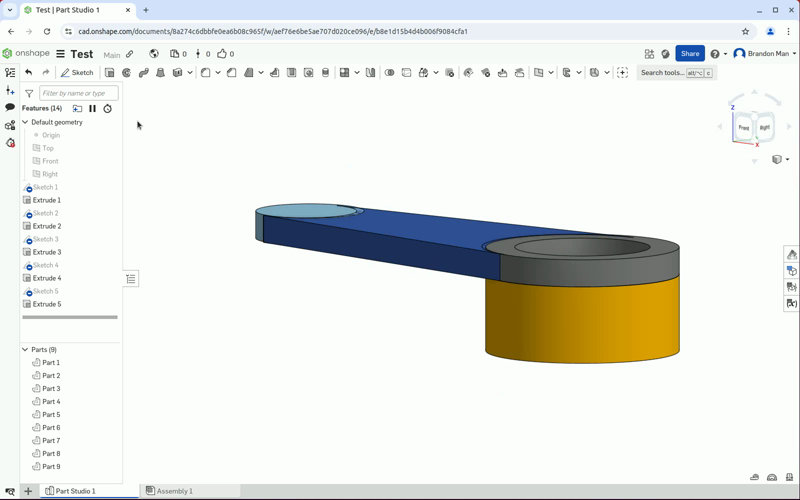
key(left, 3)
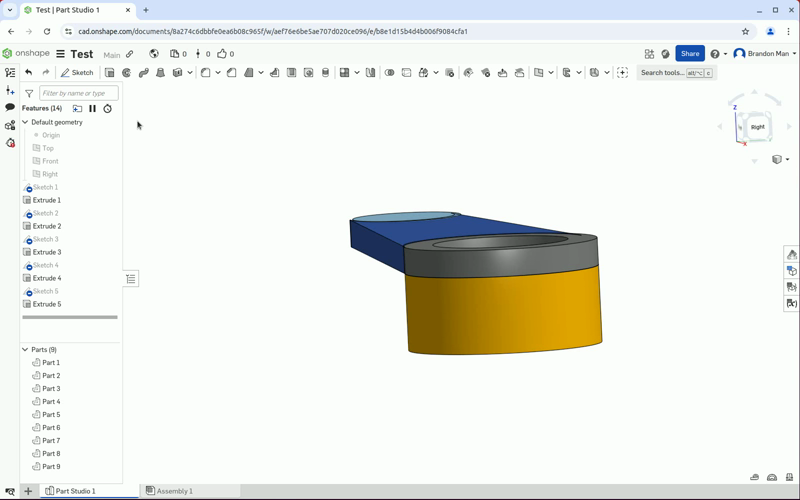
key(right, 3)
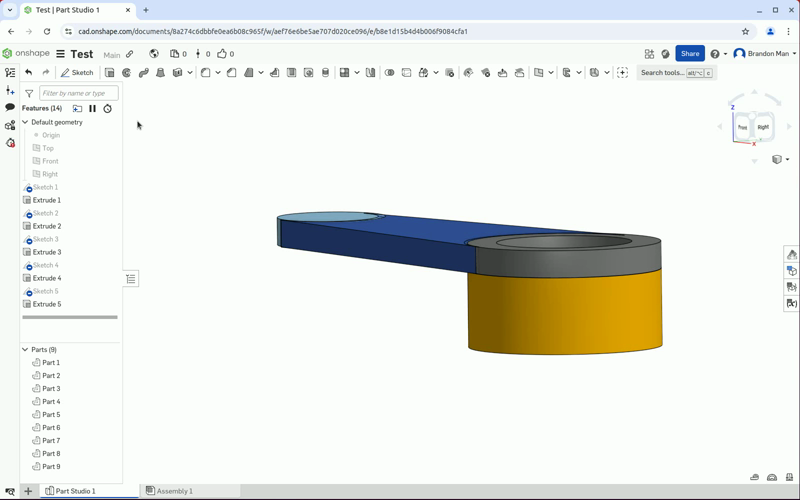
key(down, 3)
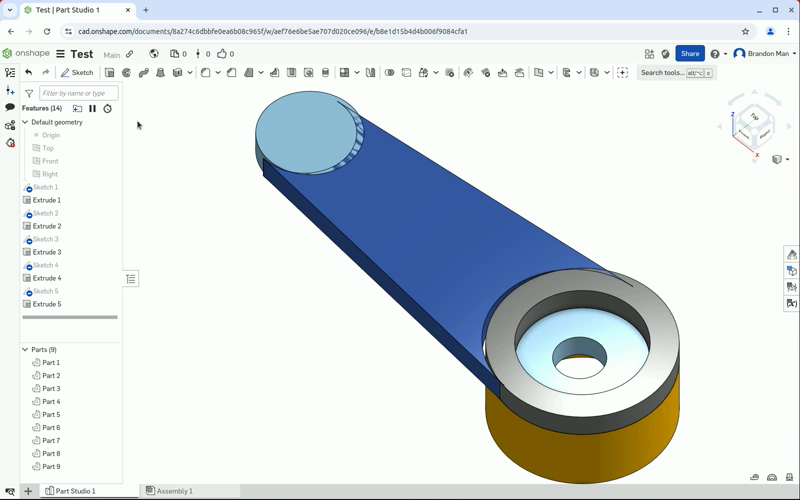
mouse_move(73, 189)
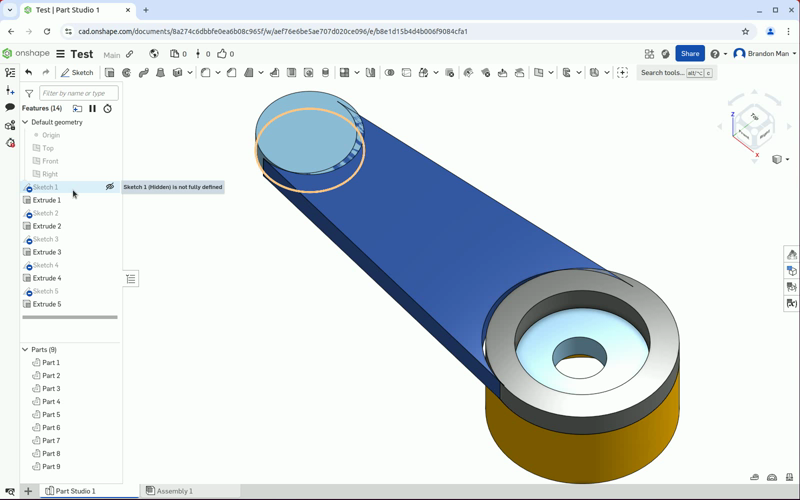
click(73, 189)